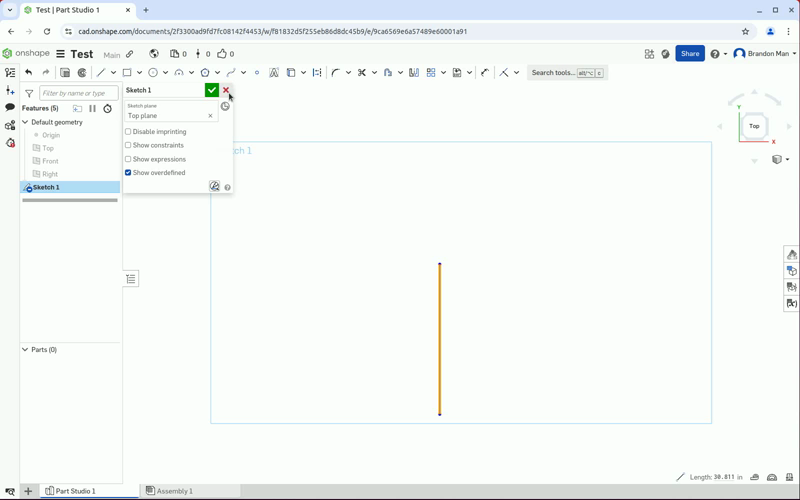
key(shift+h)
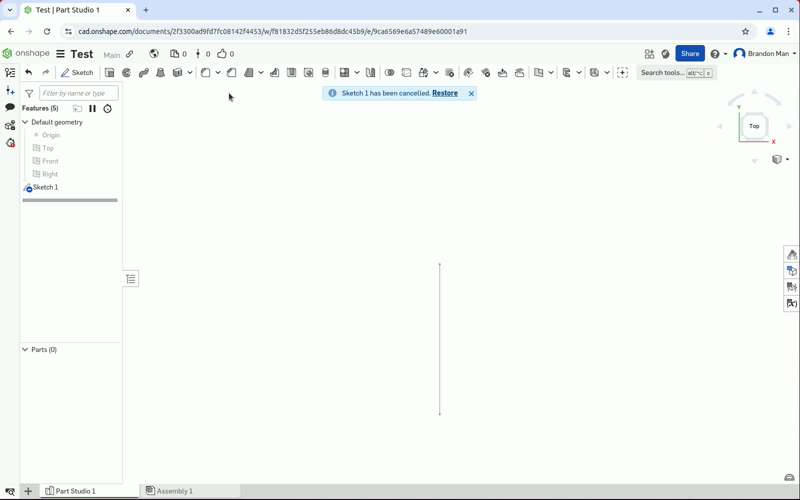
key(shift+s)
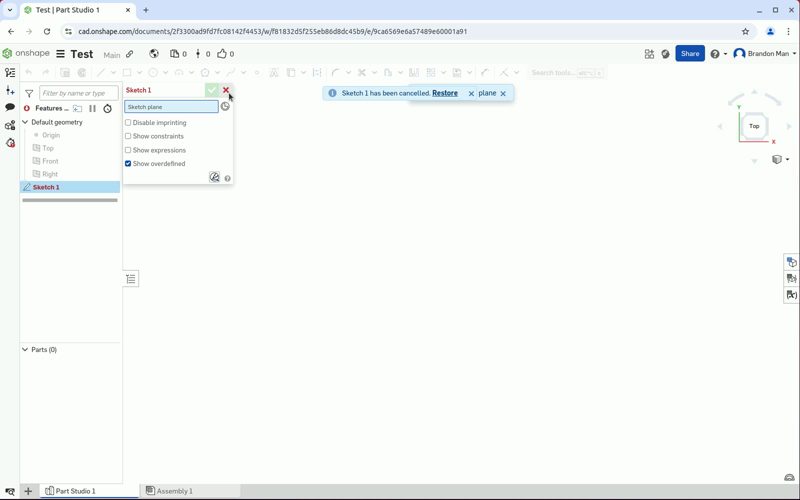
mouse_move(73, 150)
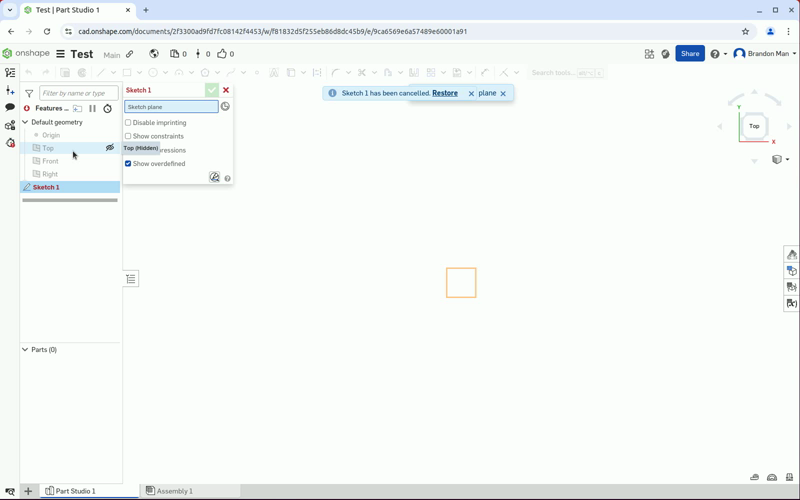
click(73, 150)
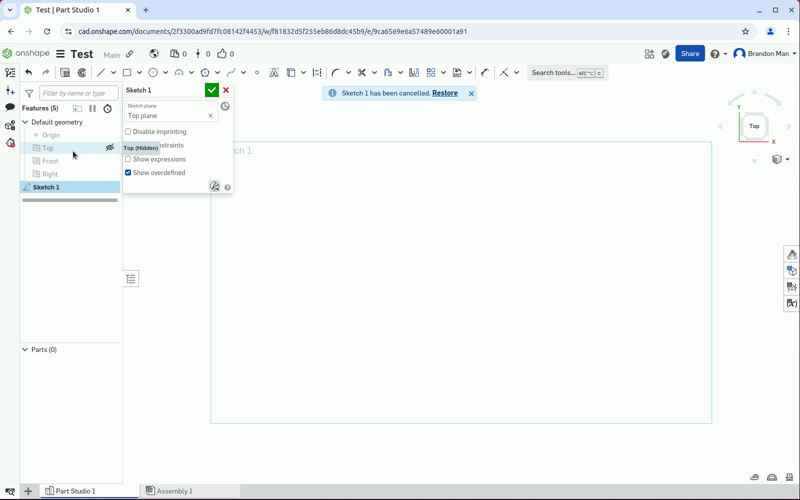
mouse_move(73, 352)
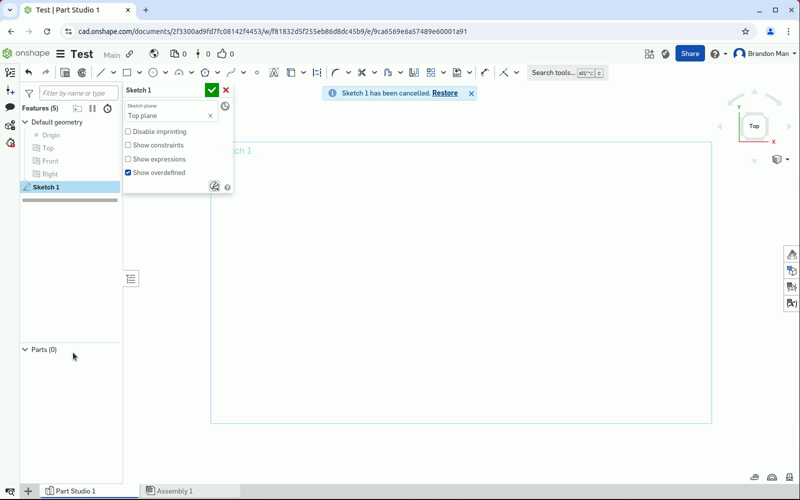
key(y)
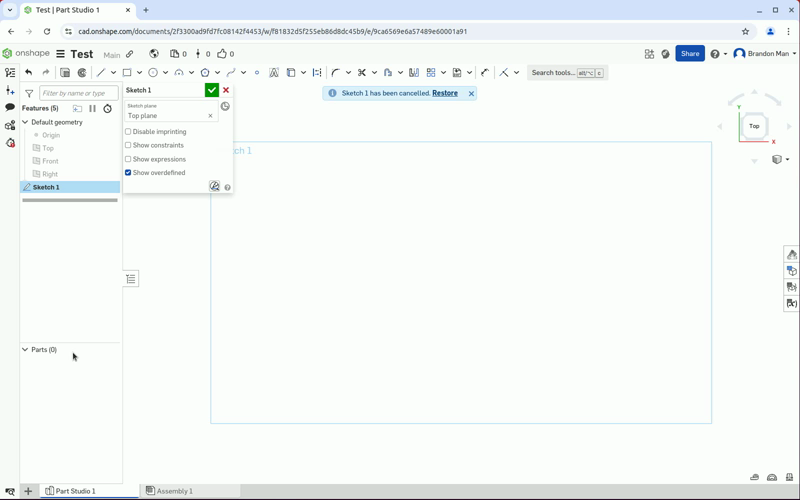
key(c)
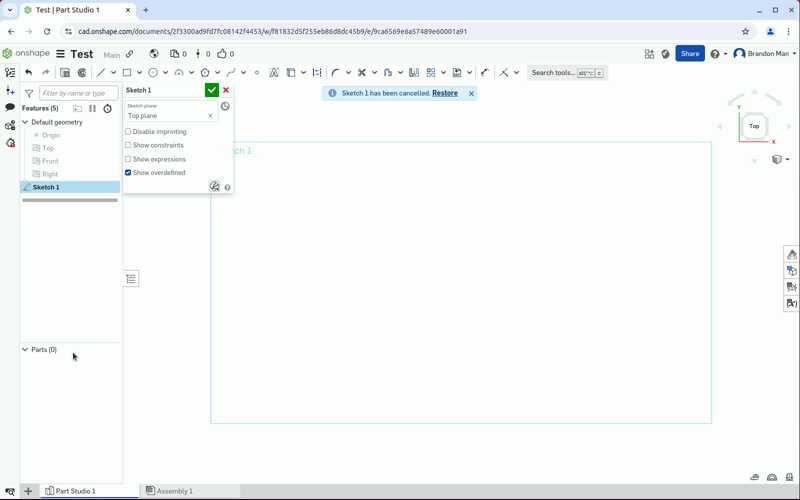
key_down(shift)
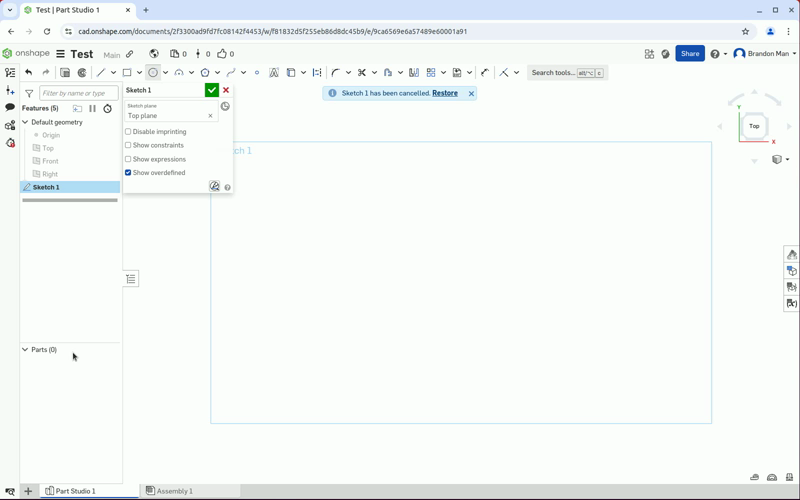
mouse_move(461, 282)
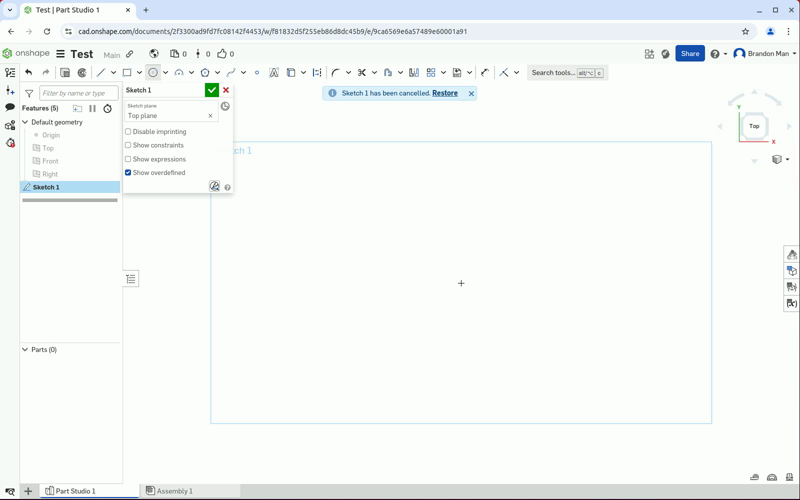
click(461, 282)
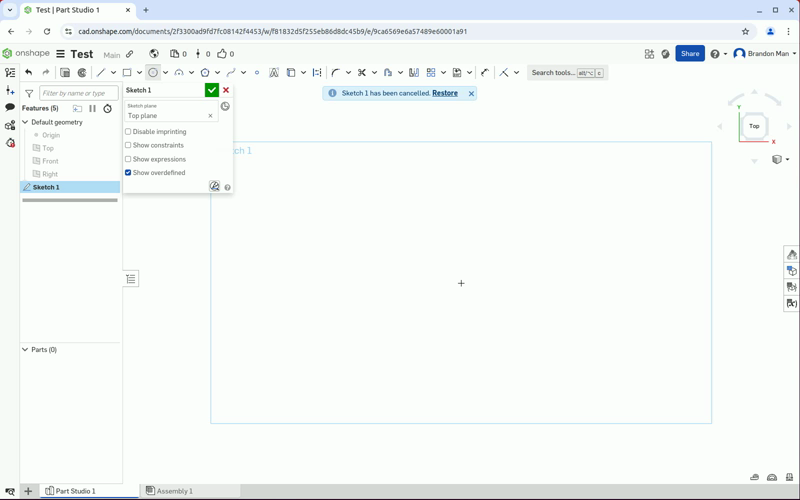
key_up(shift)
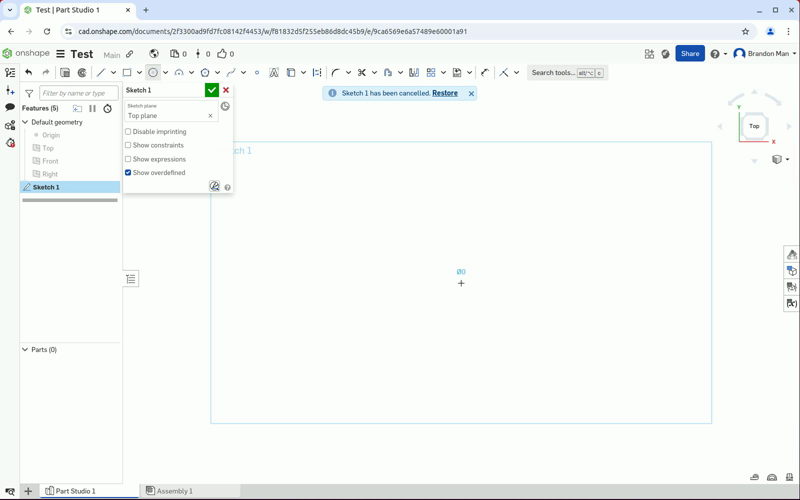
mouse_move(574, 282)
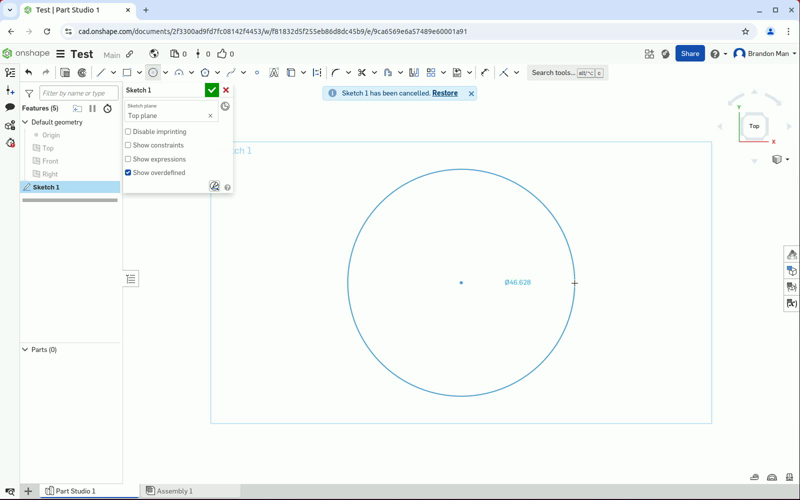
click(574, 282)
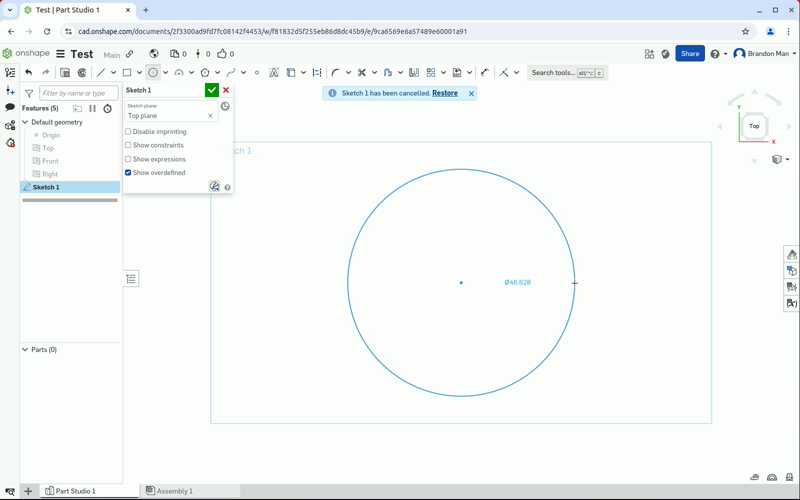
key(esc)
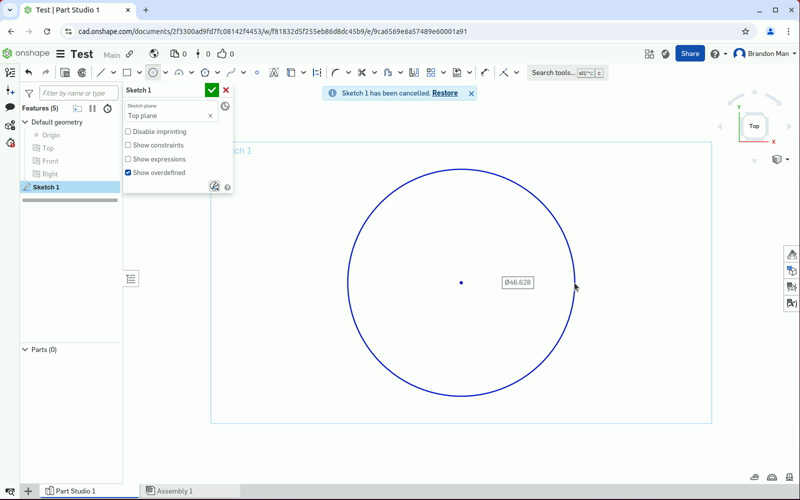
mouse_move(448, 304)
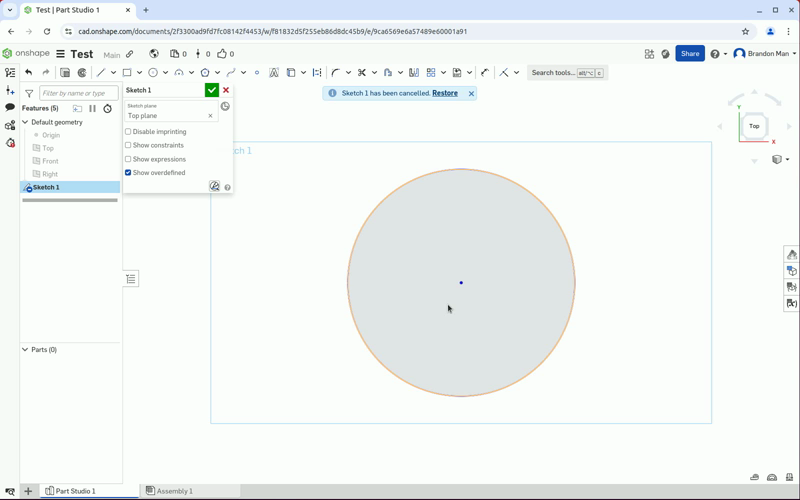
click(448, 304)
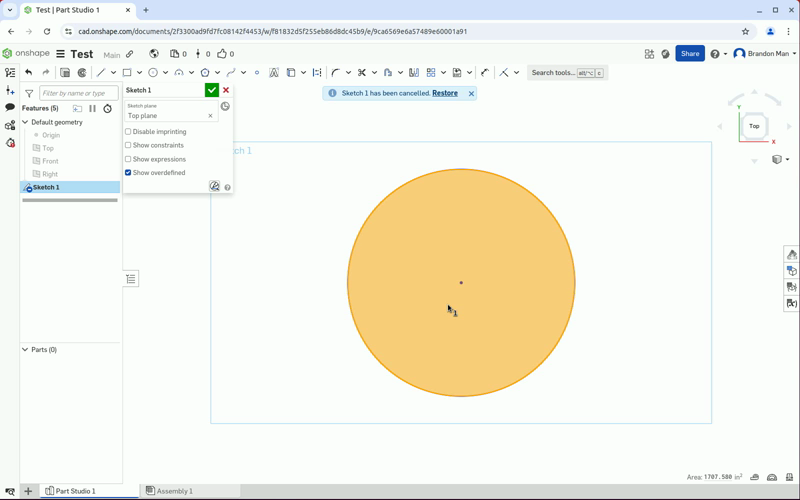
mouse_move(73, 352)
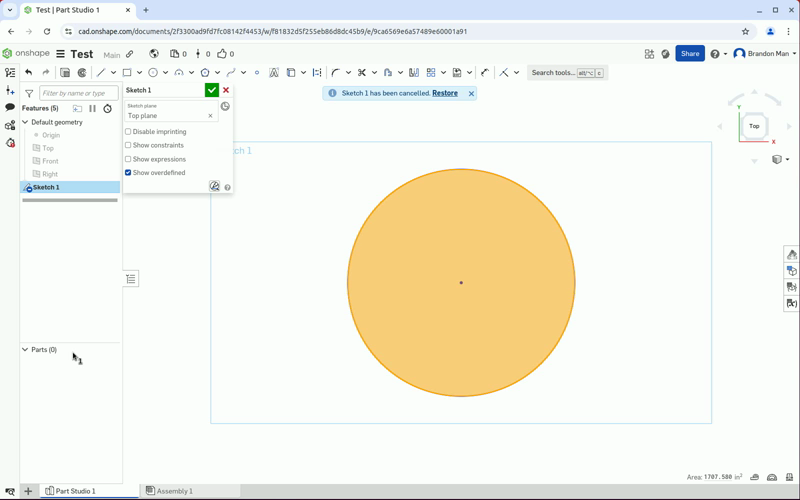
key(shift+y)
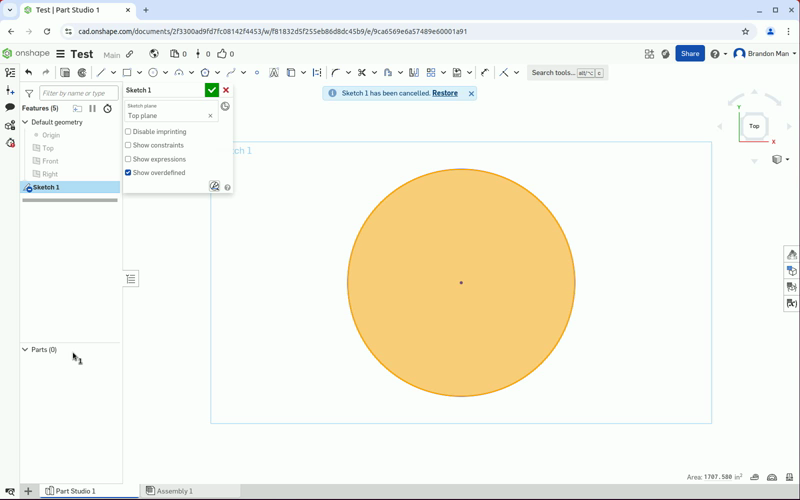
key(shift+e)
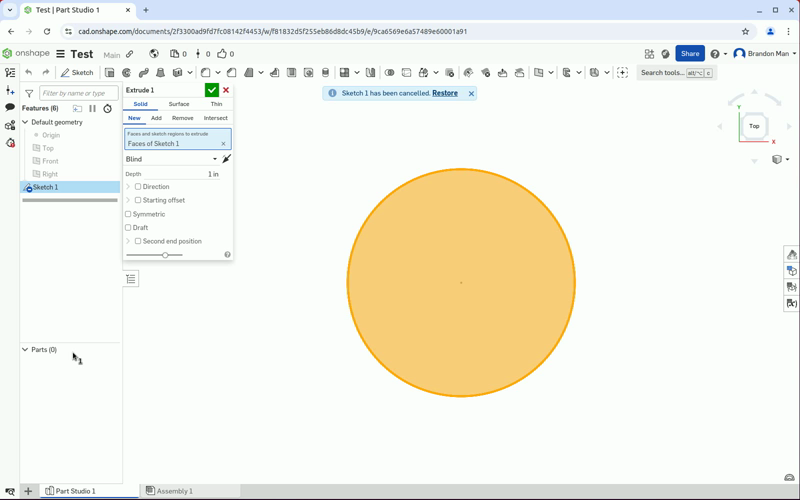
mouse_move(143, 106)
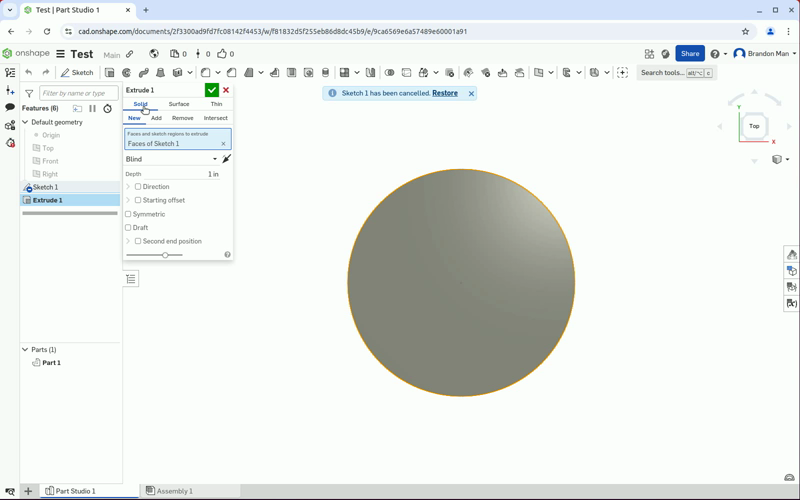
click(143, 106)
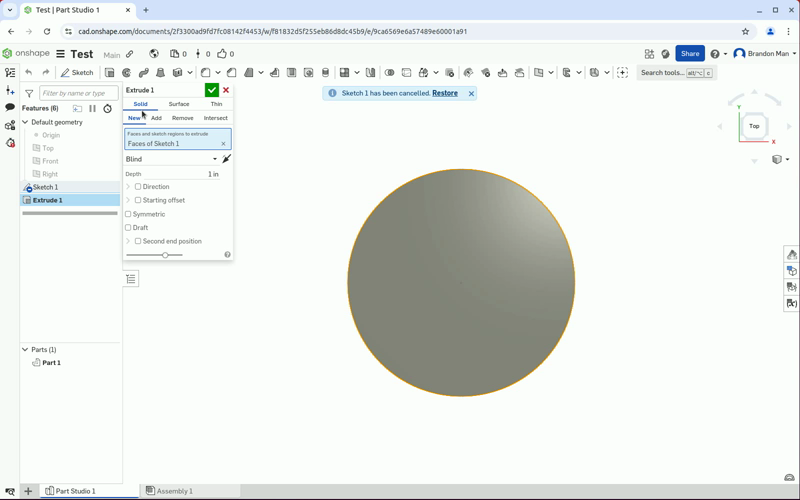
mouse_move(137, 120)
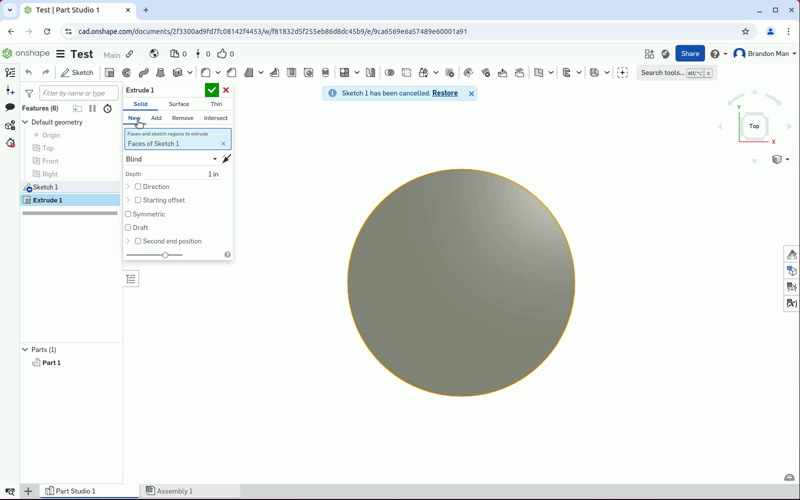
click(137, 120)
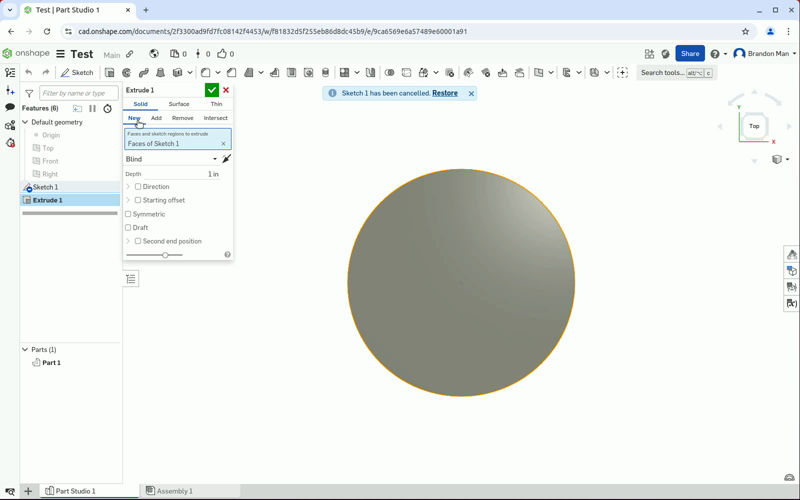
key(tab, 4)
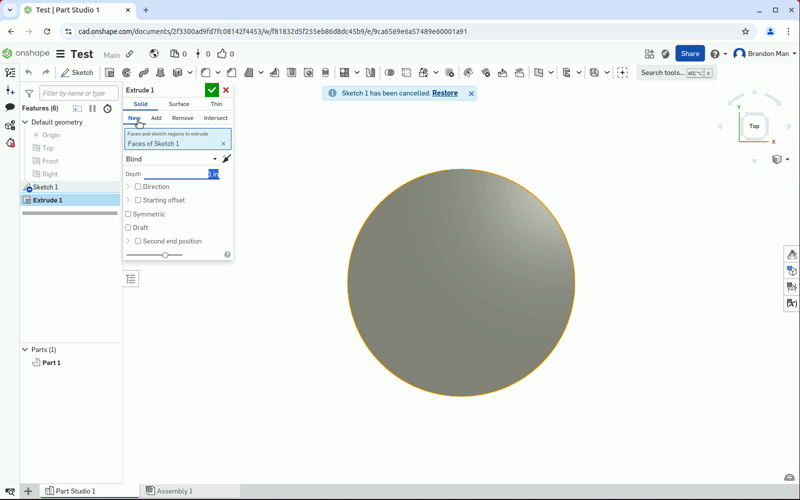
text(-2.407)
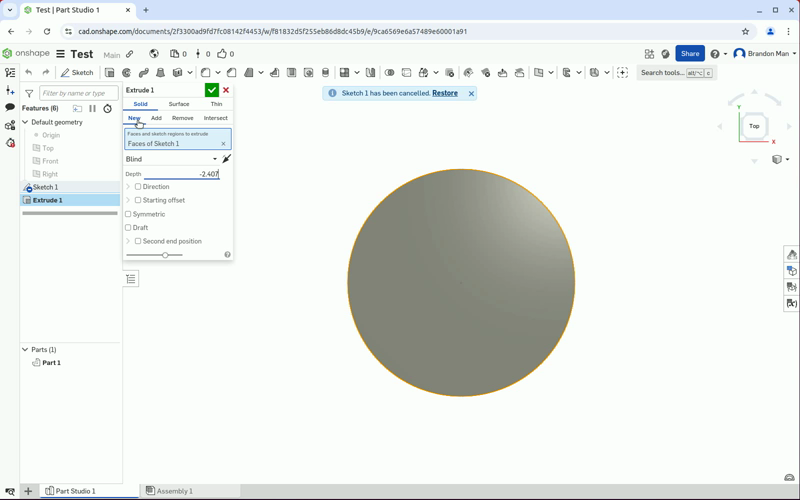
key(enter)
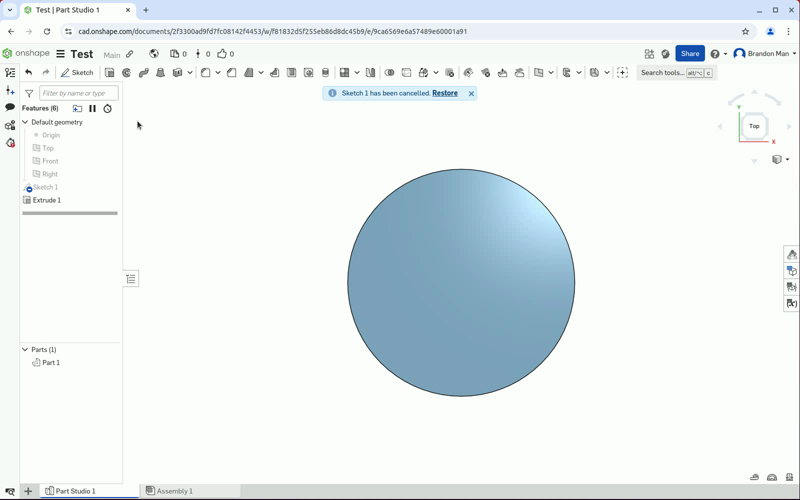
key(shift+h)
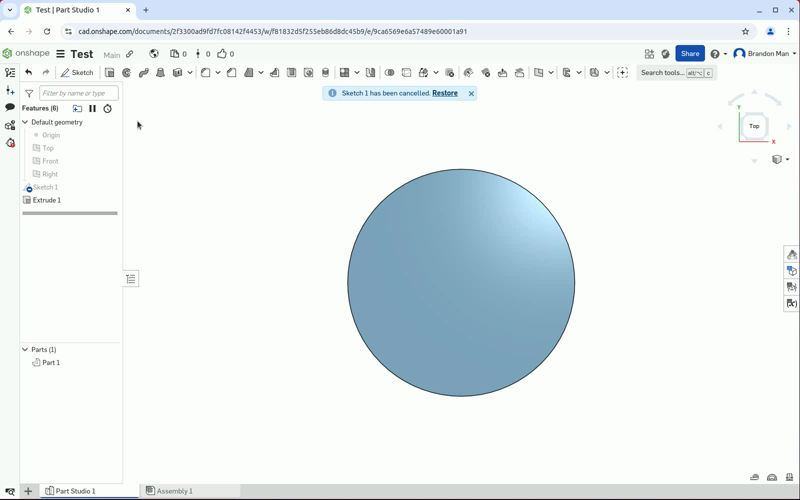
key(shift+h)
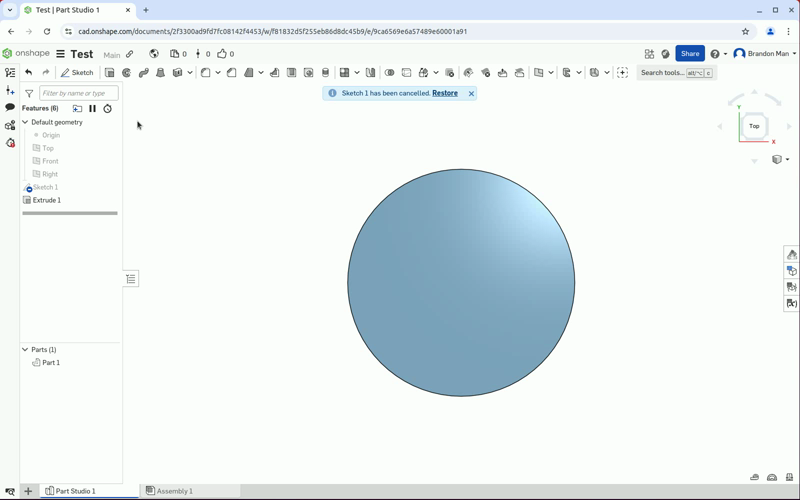
mouse_move(73, 189)
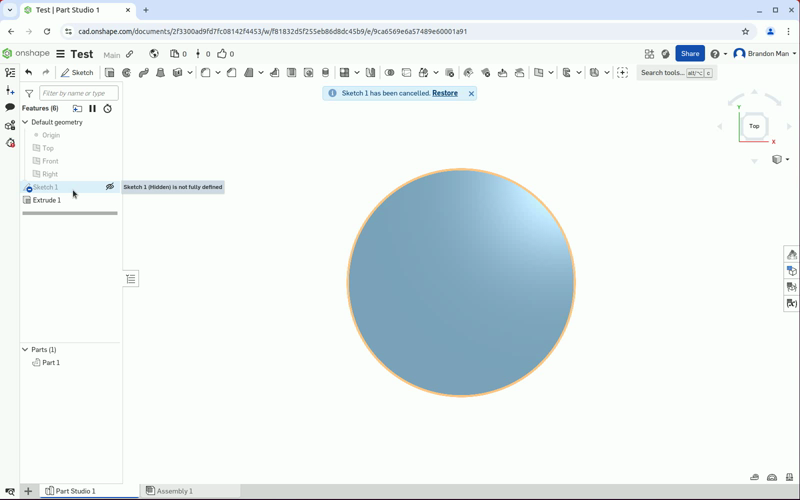
click(73, 189)
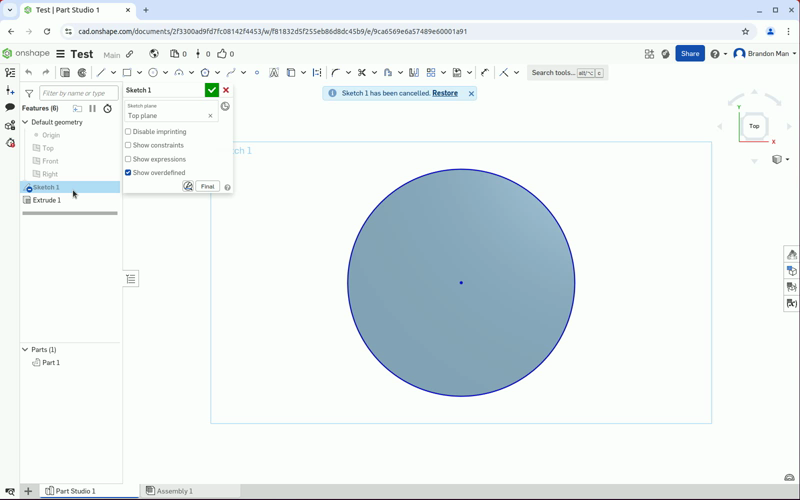
mouse_move(229, 92)
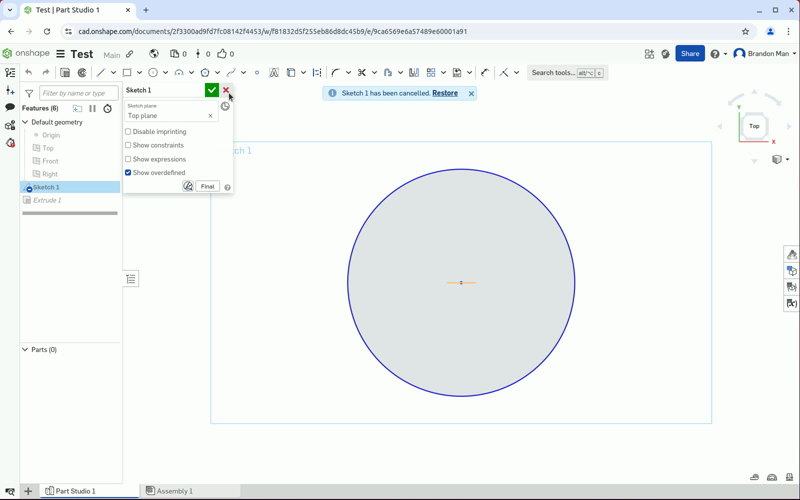
click(229, 92)
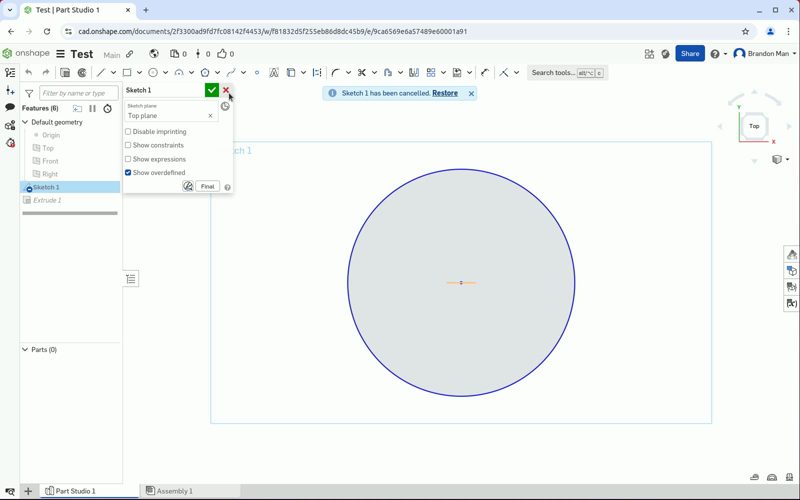
key(shift+s)
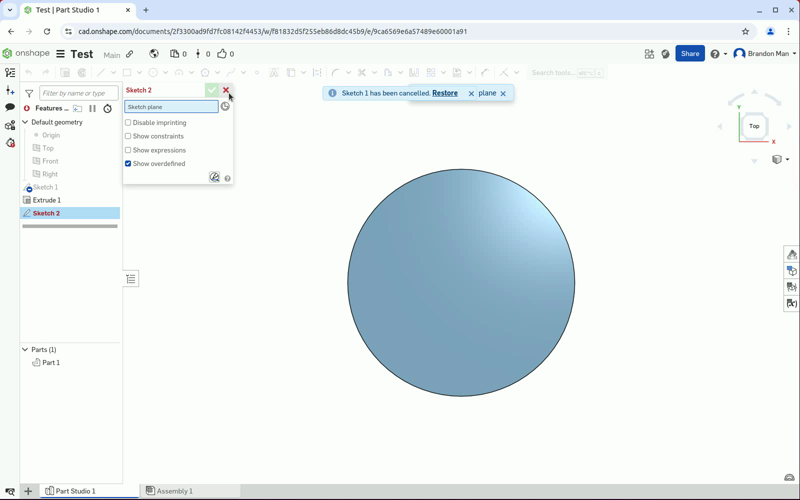
mouse_move(73, 150)
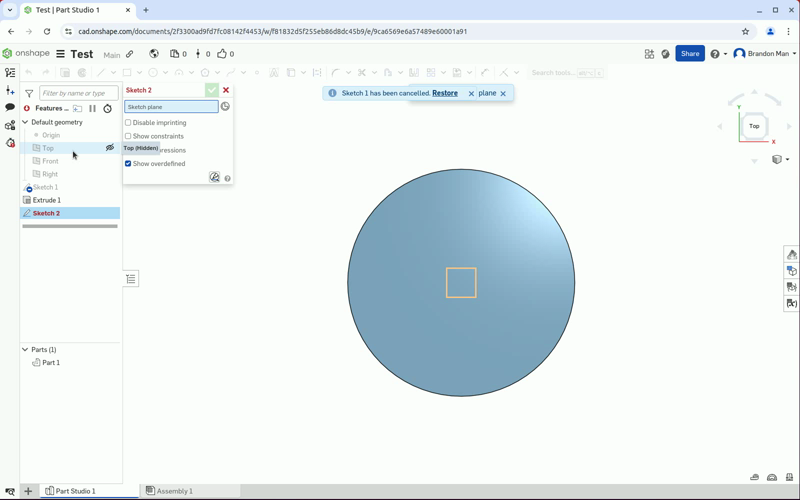
click(73, 150)
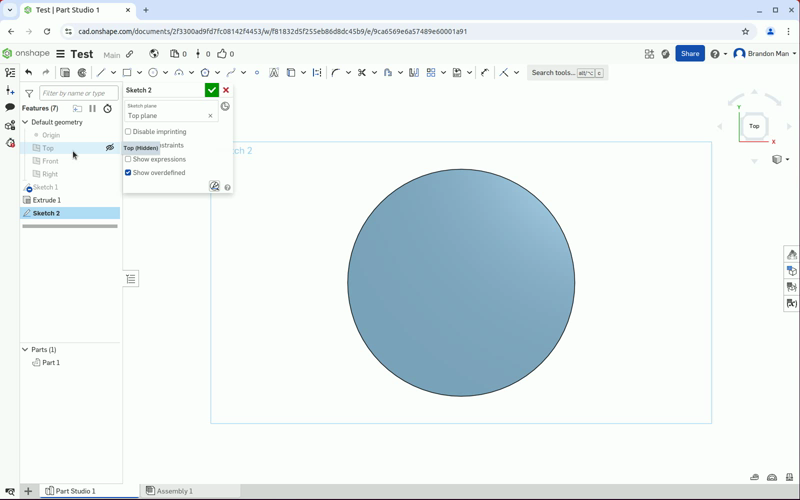
mouse_move(73, 352)
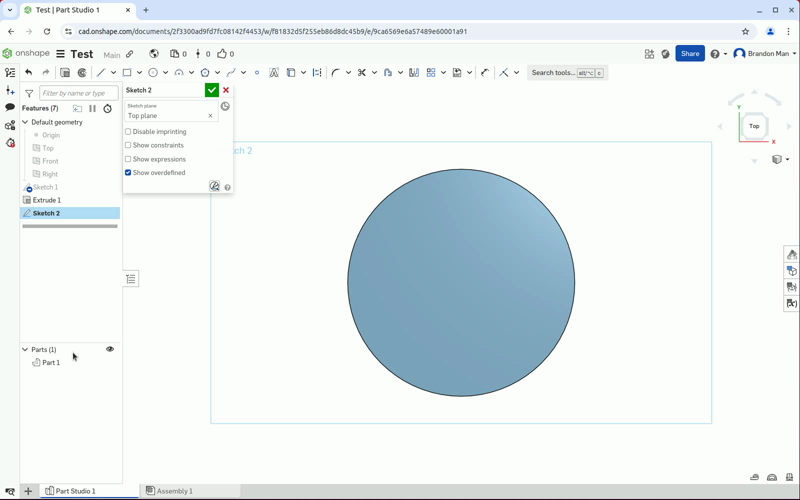
key(y)
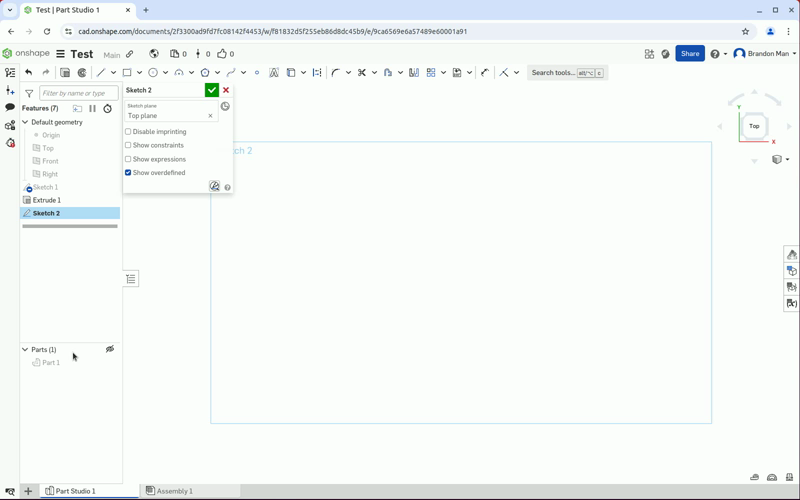
key(c)
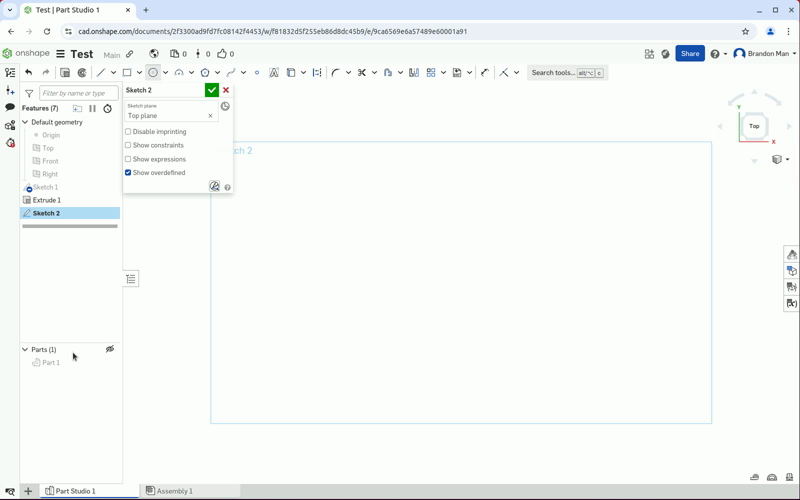
key_down(shift)
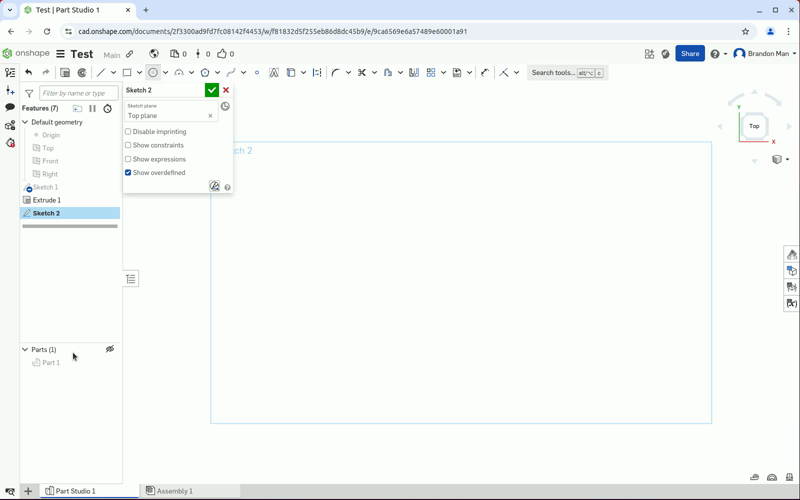
mouse_move(461, 282)
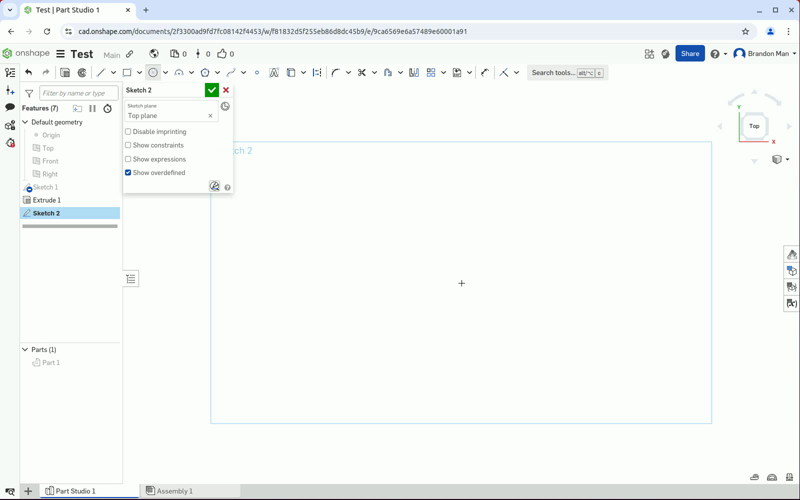
click(461, 282)
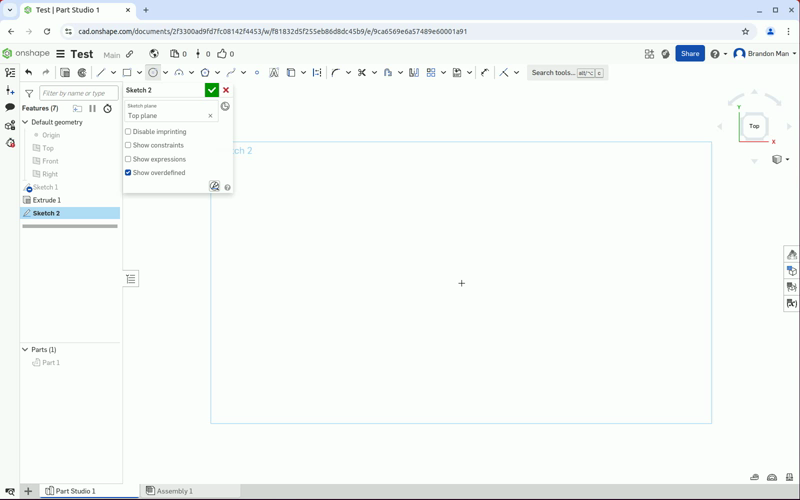
key_up(shift)
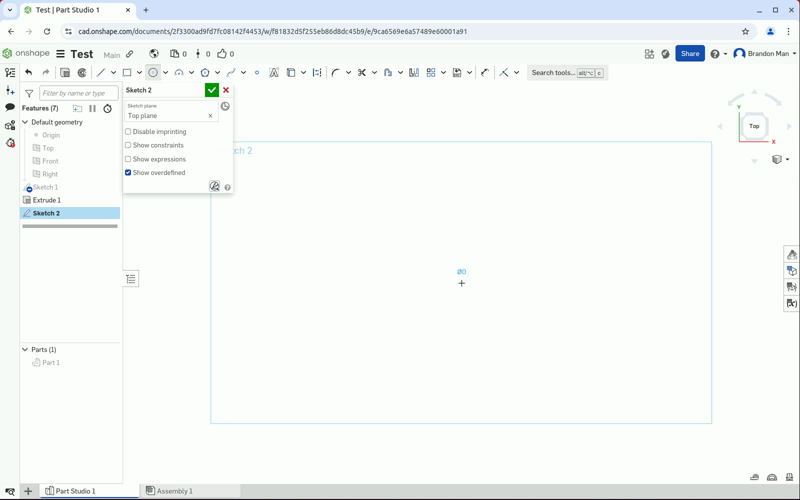
mouse_move(472, 282)
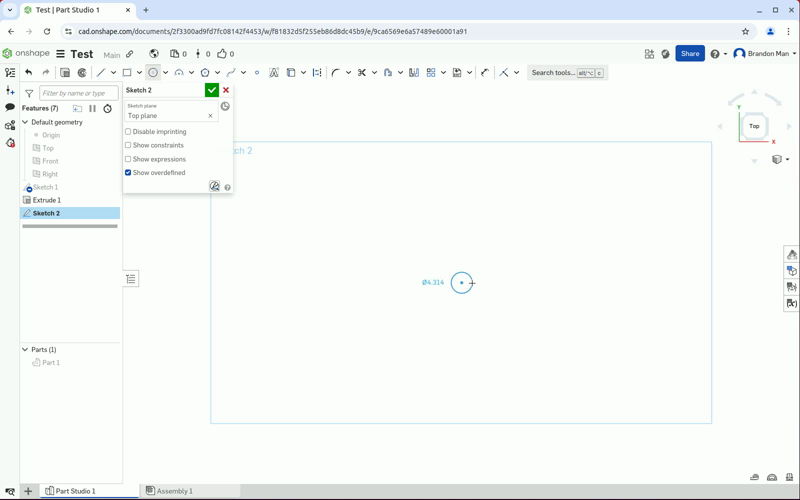
click(472, 282)
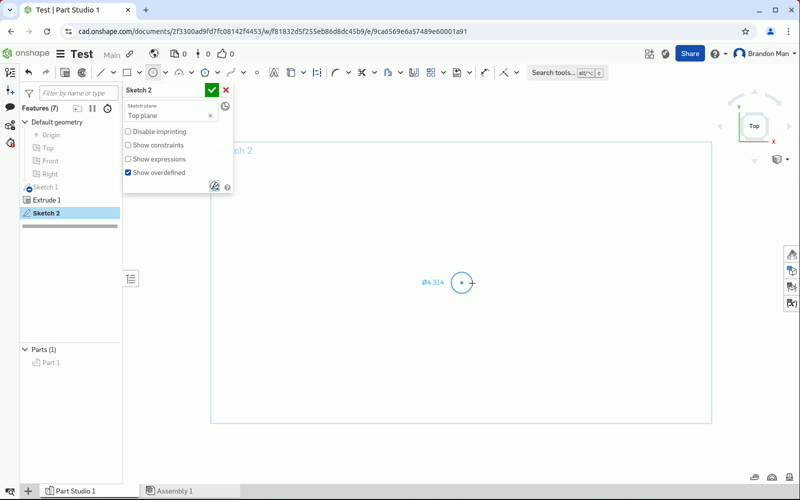
key(esc)
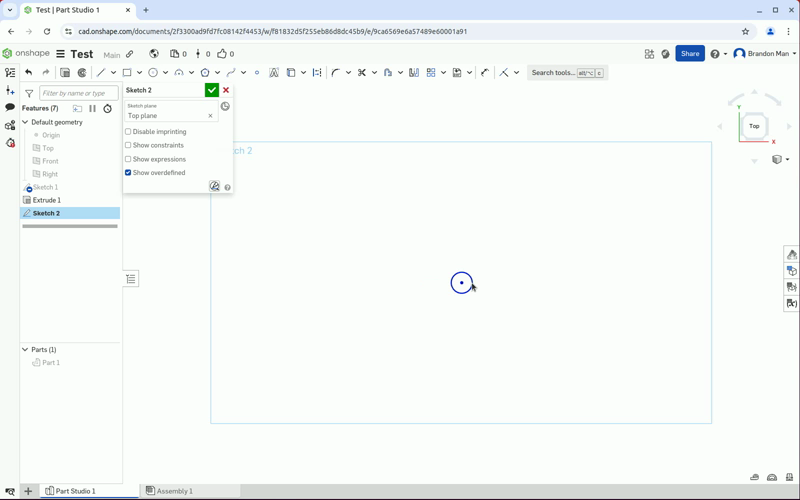
mouse_move(458, 275)
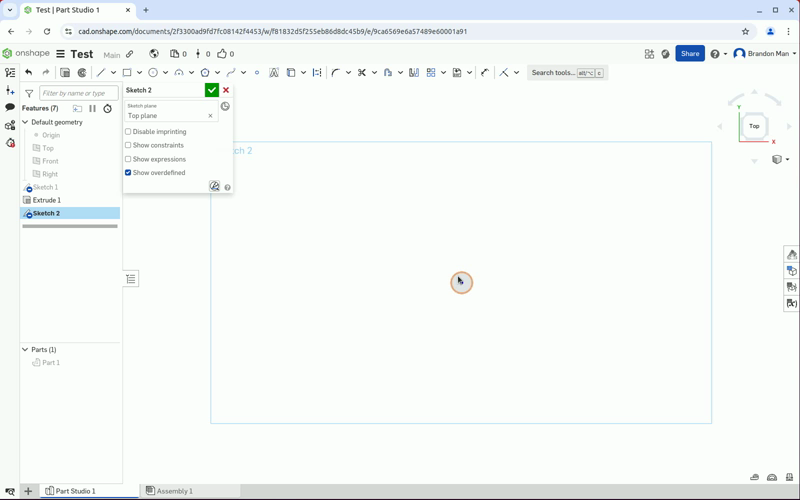
scroll(6)
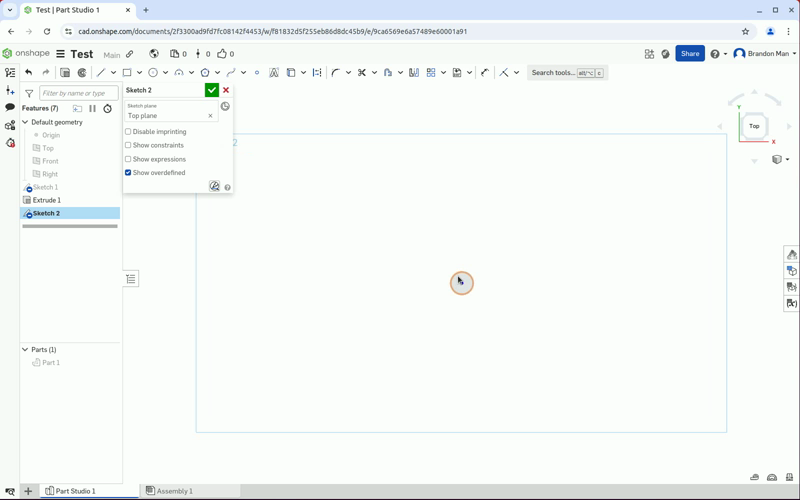
scroll(6)
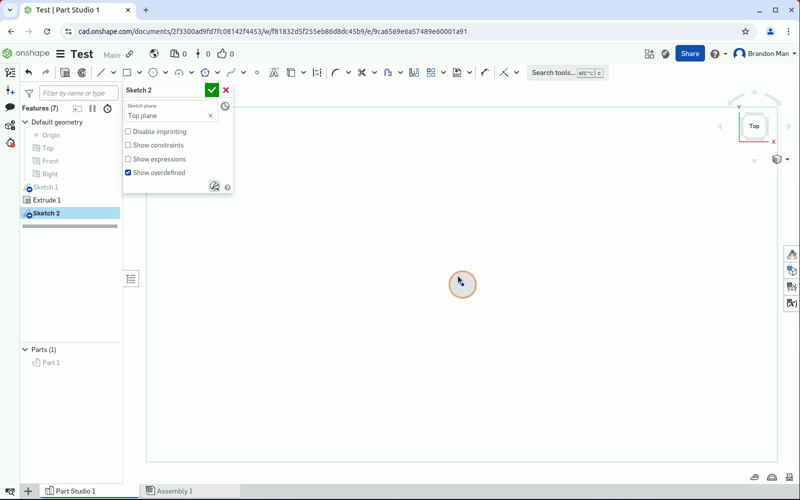
scroll(6)
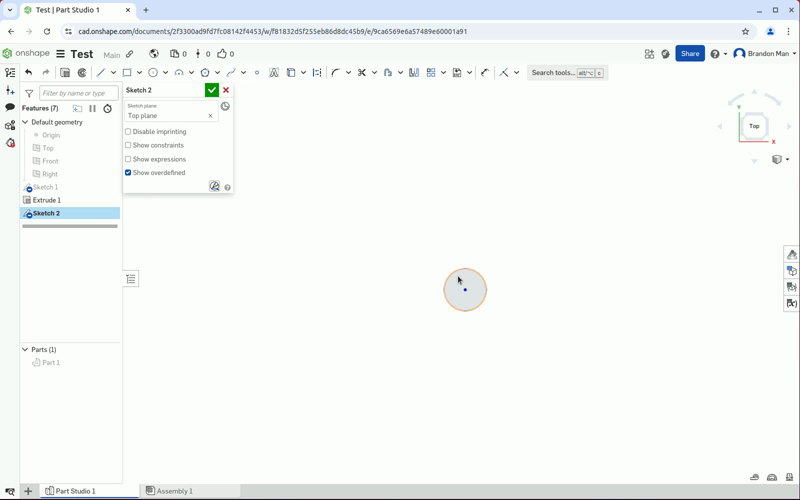
scroll(6)
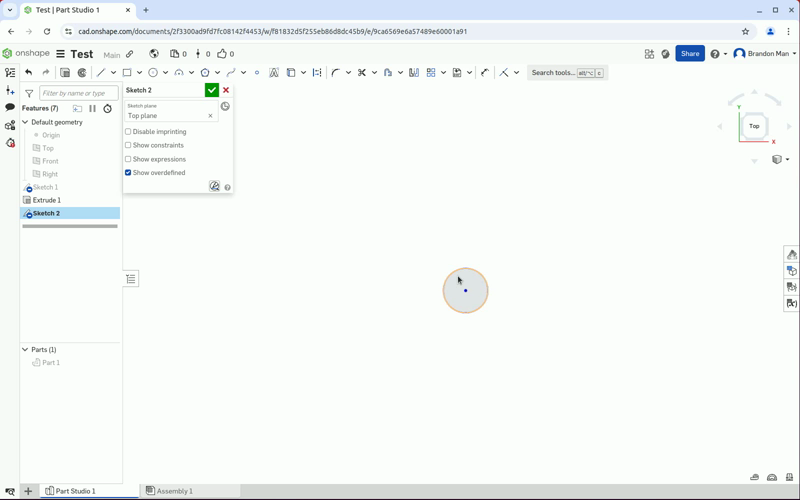
scroll(6)
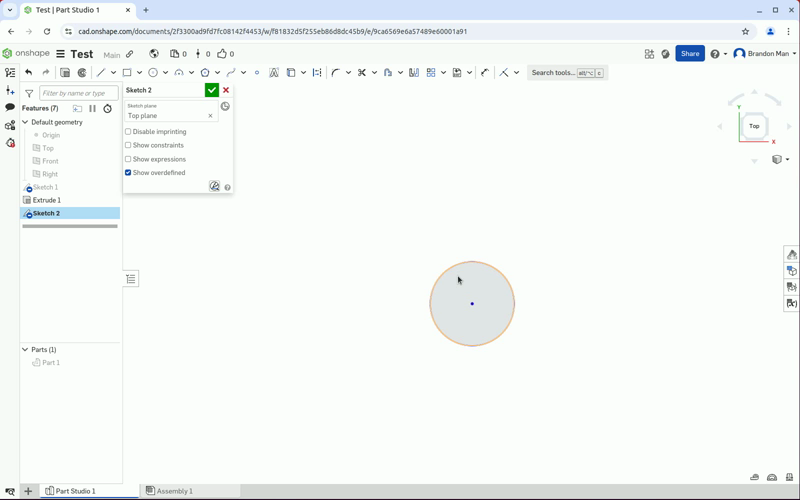
scroll(6)
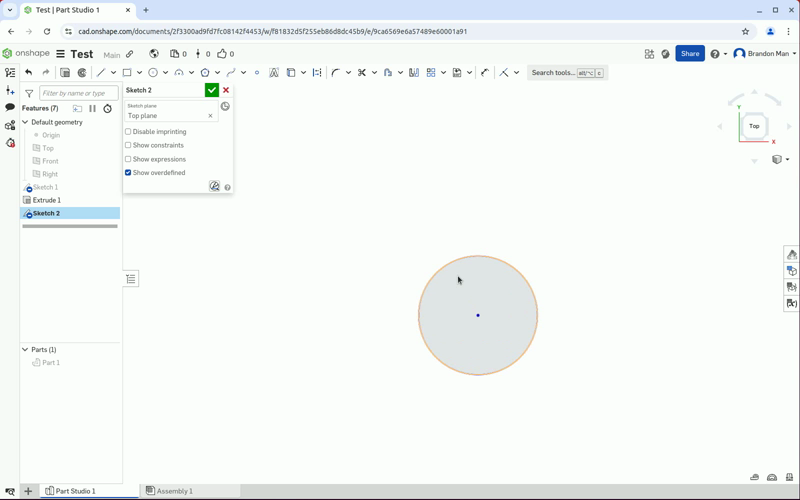
scroll(6)
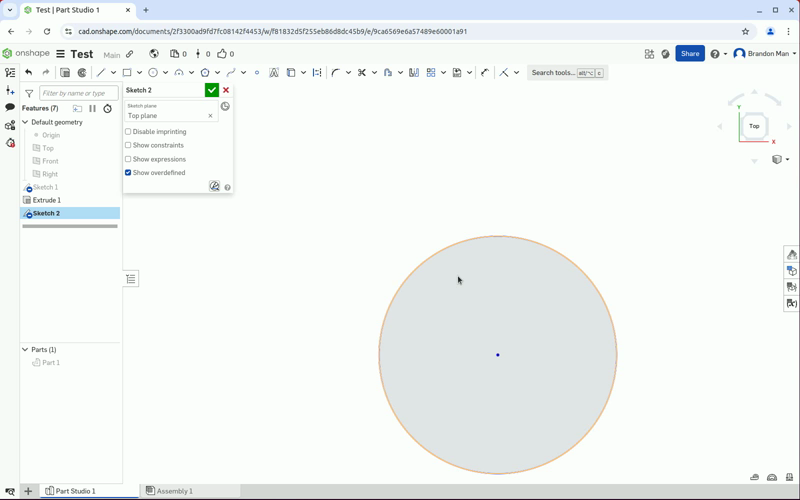
click(458, 275)
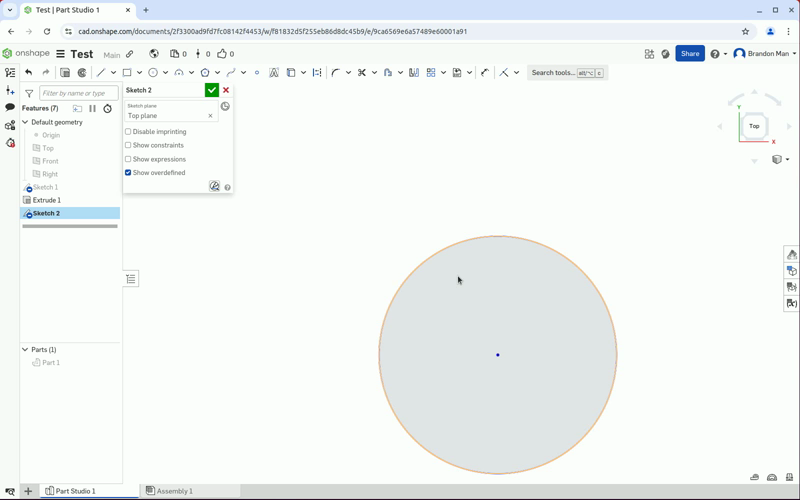
scroll(-6)
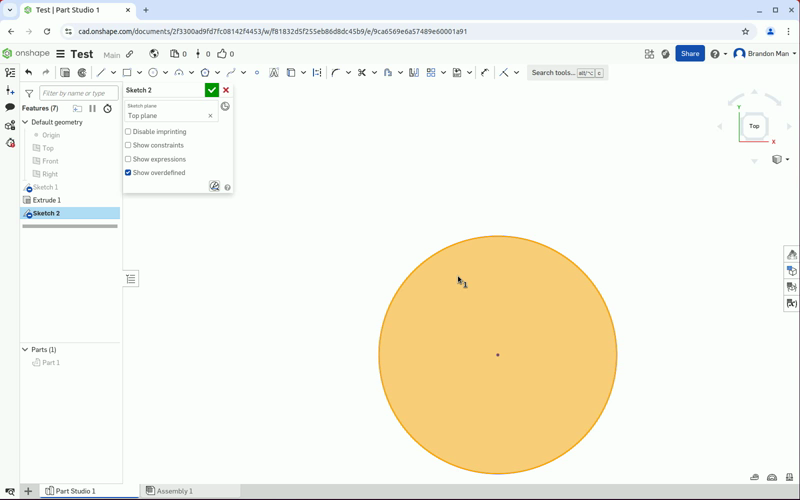
scroll(-6)
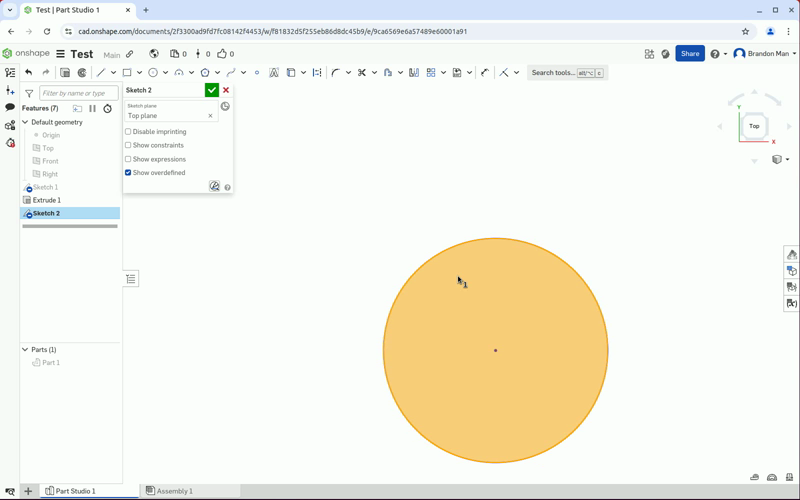
scroll(-6)
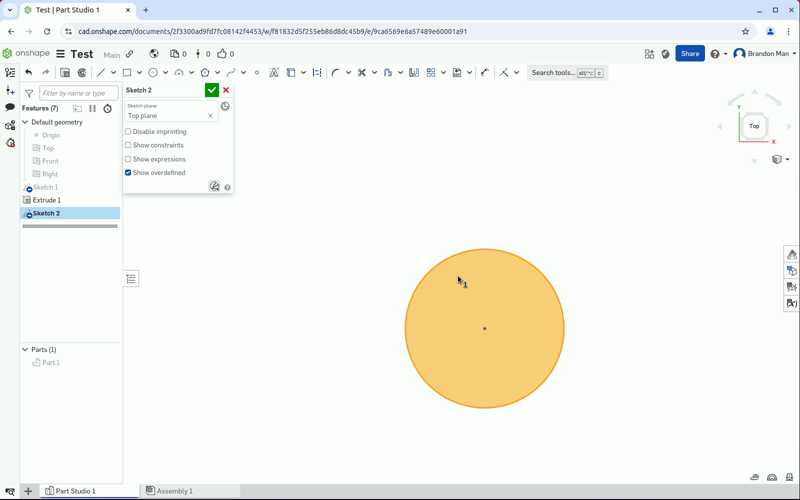
scroll(-6)
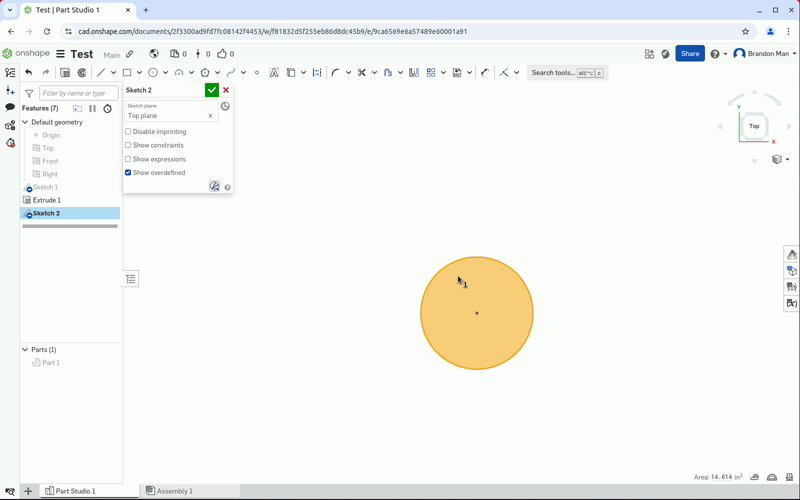
scroll(-6)
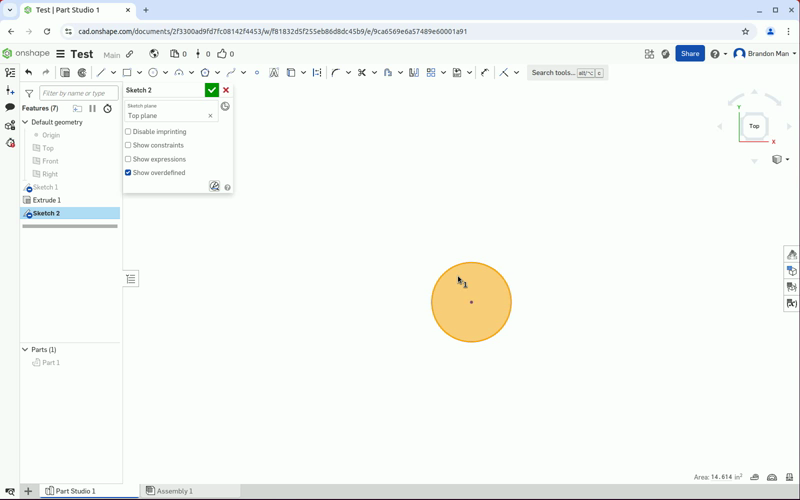
scroll(-6)
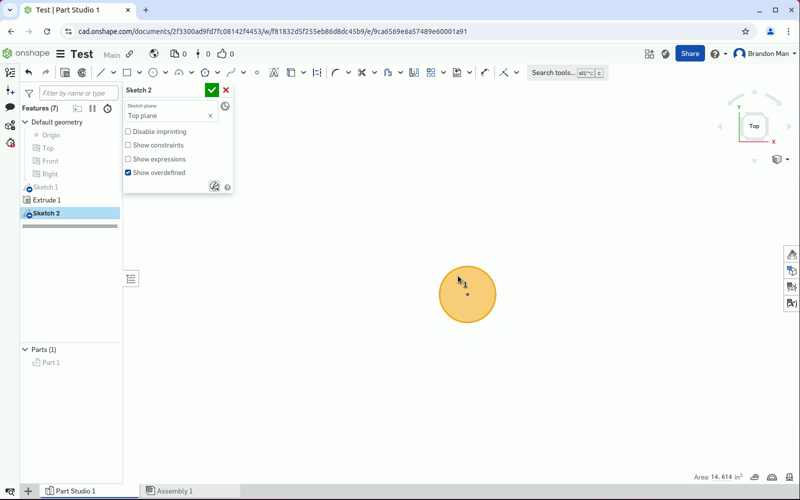
scroll(-6)
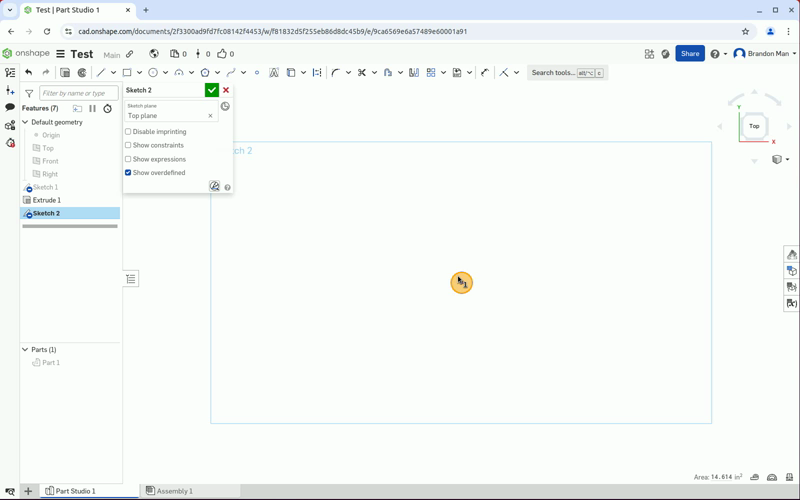
mouse_move(73, 352)
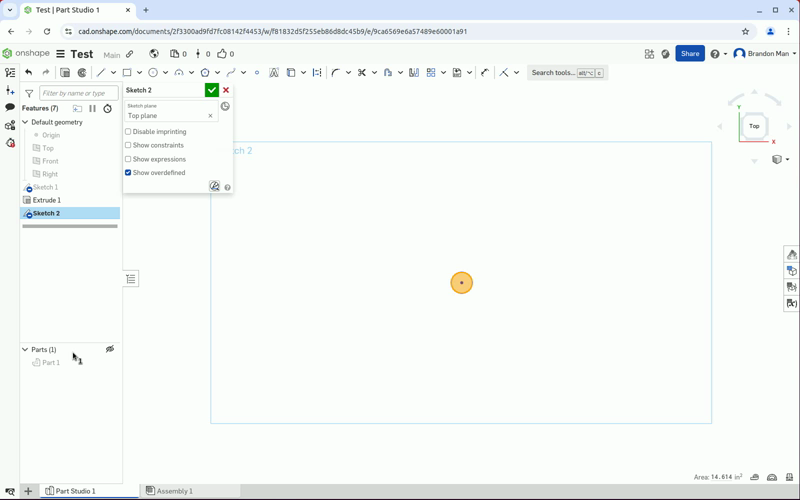
key(shift+y)
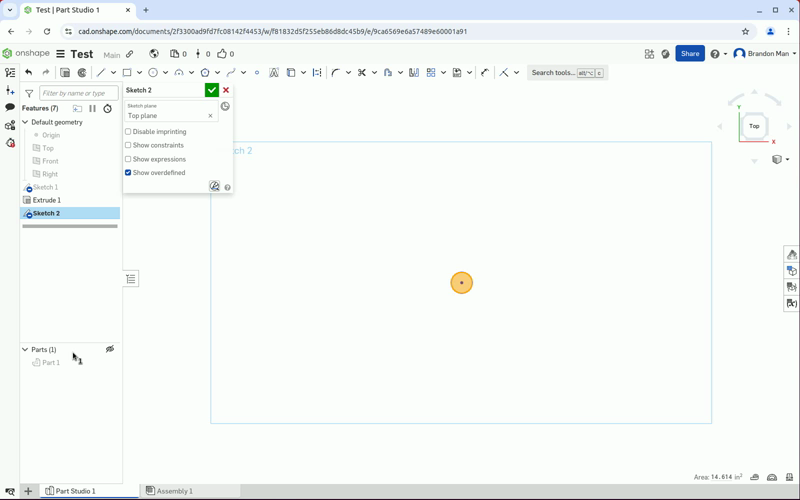
key(shift+e)
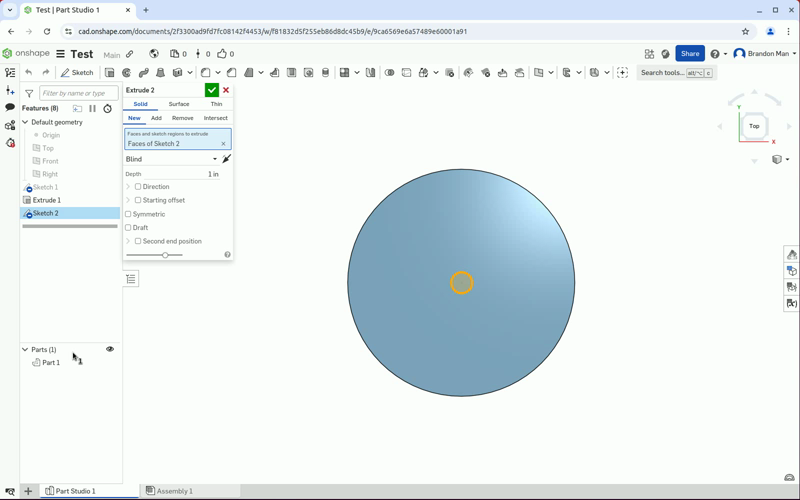
mouse_move(143, 106)
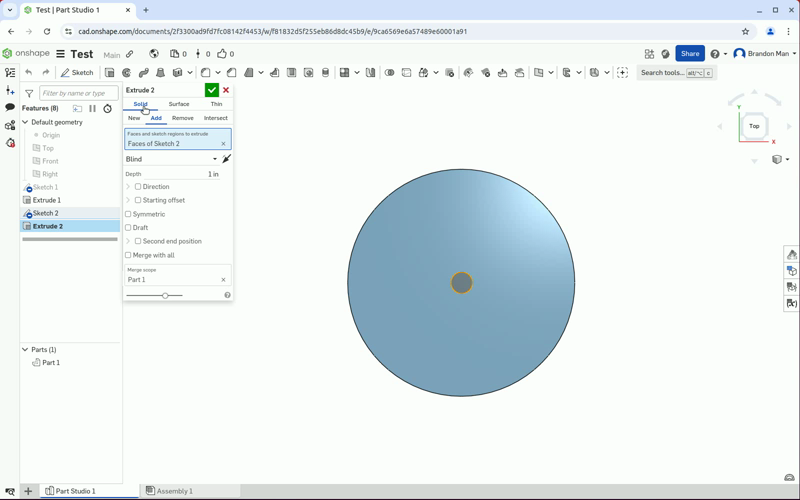
click(143, 106)
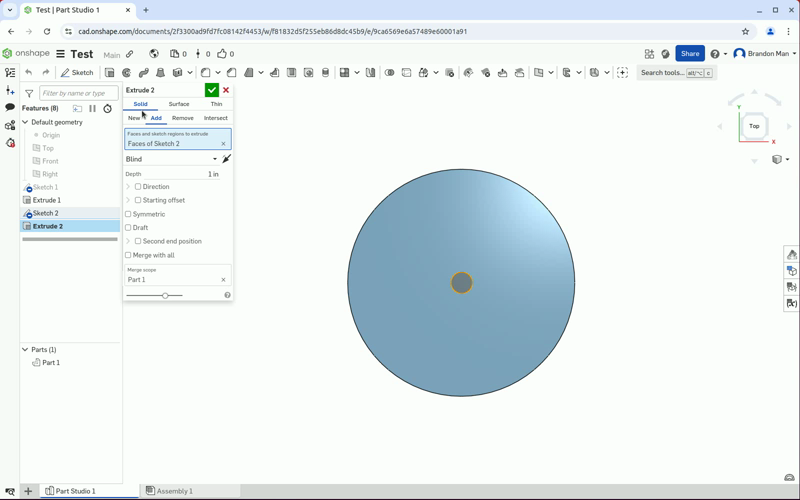
mouse_move(137, 120)
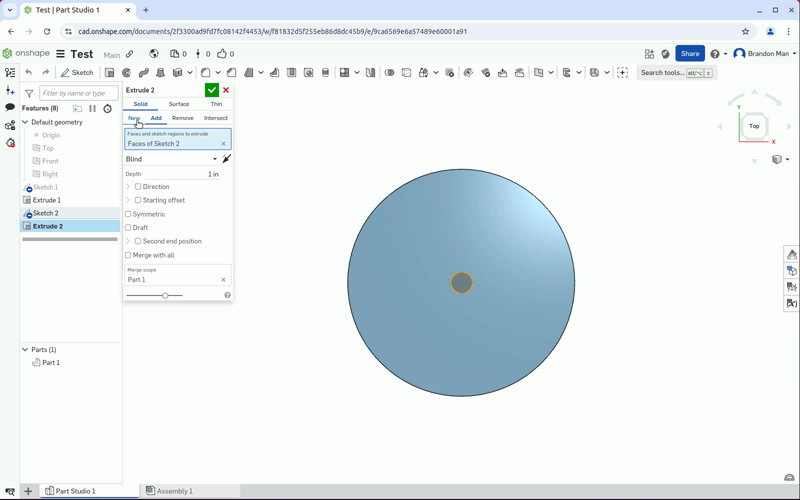
click(137, 120)
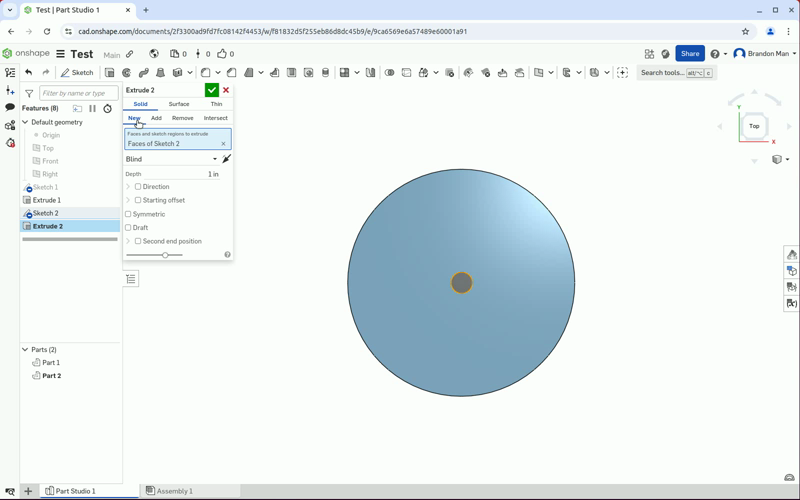
key(tab, 4)
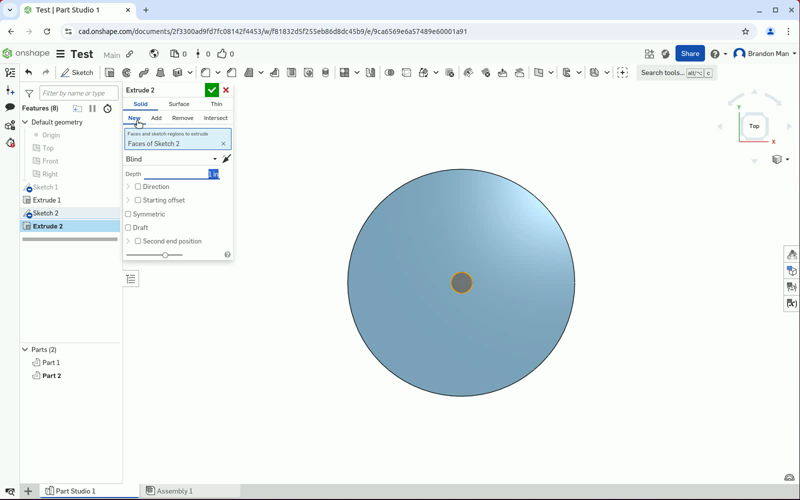
text(2.889)
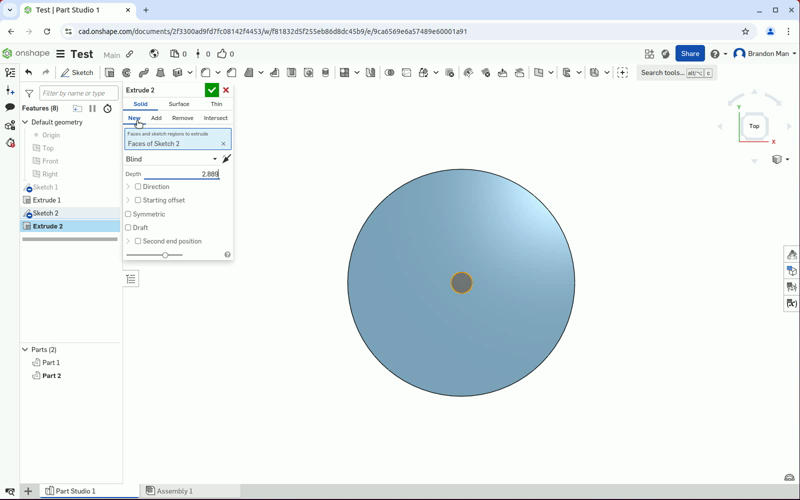
key(enter)
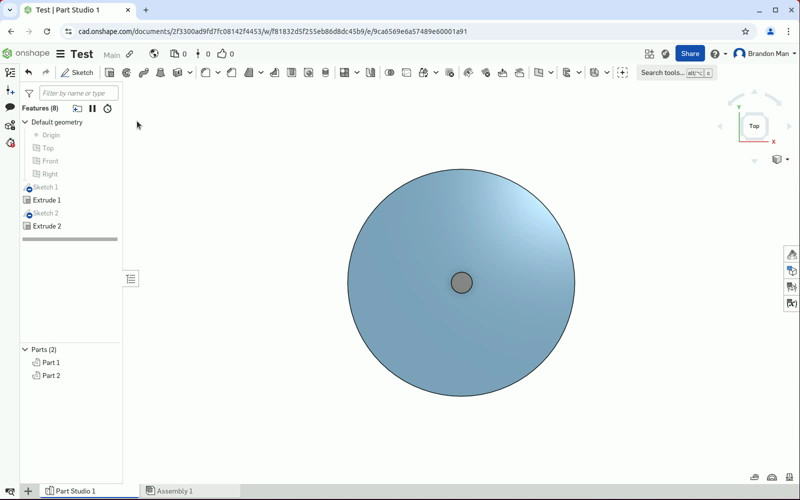
key(shift+h)
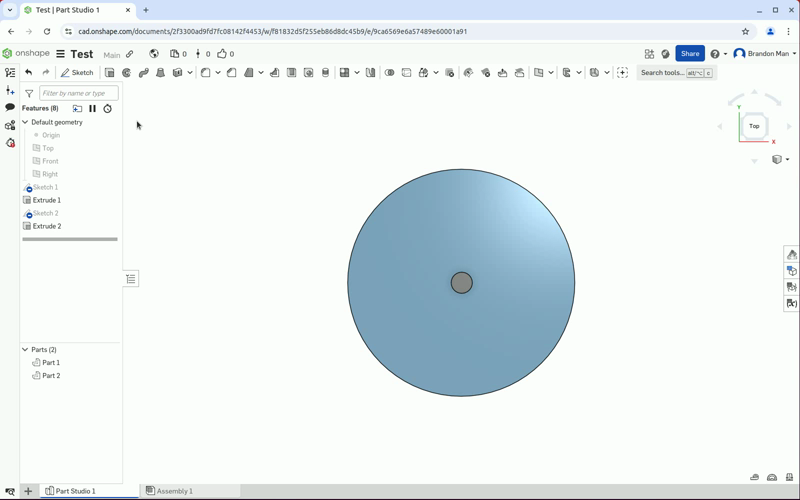
key(shift+h)
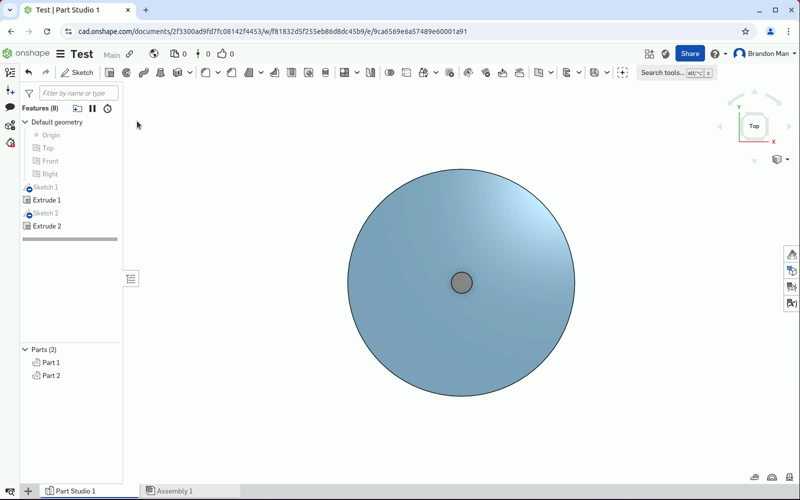
mouse_move(73, 189)
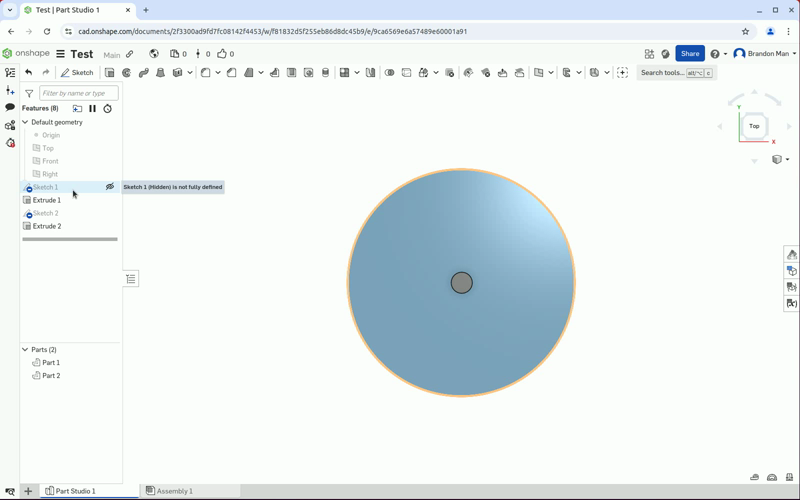
click(73, 189)
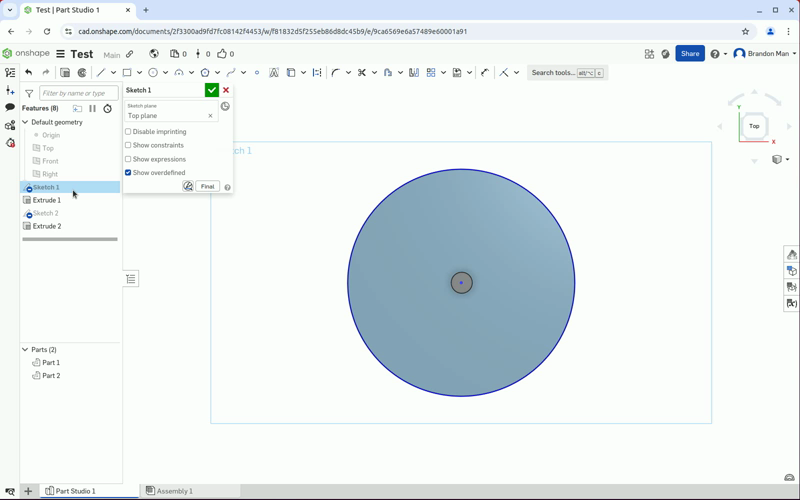
mouse_move(229, 92)
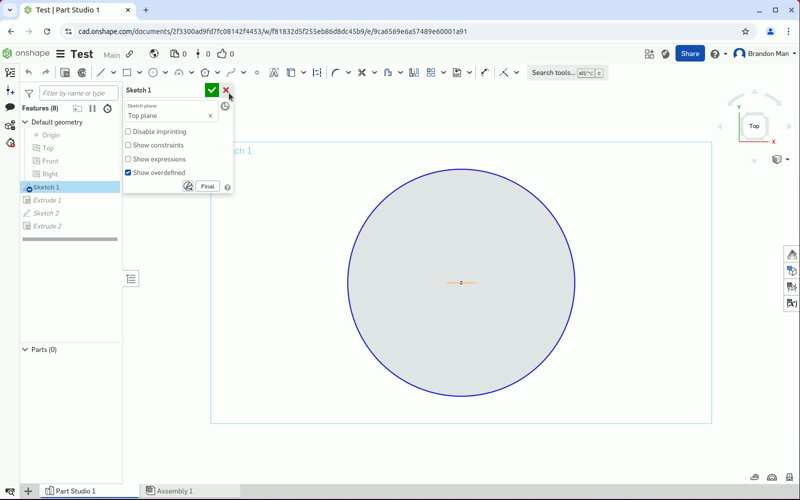
click(229, 92)
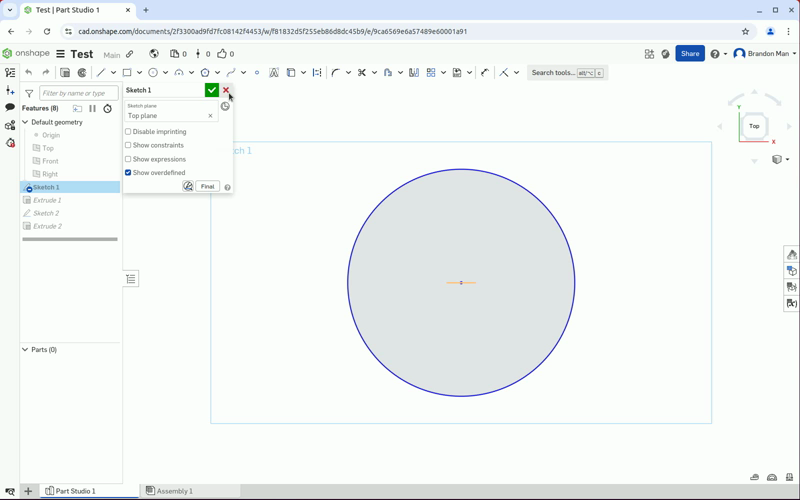
key(shift+s)
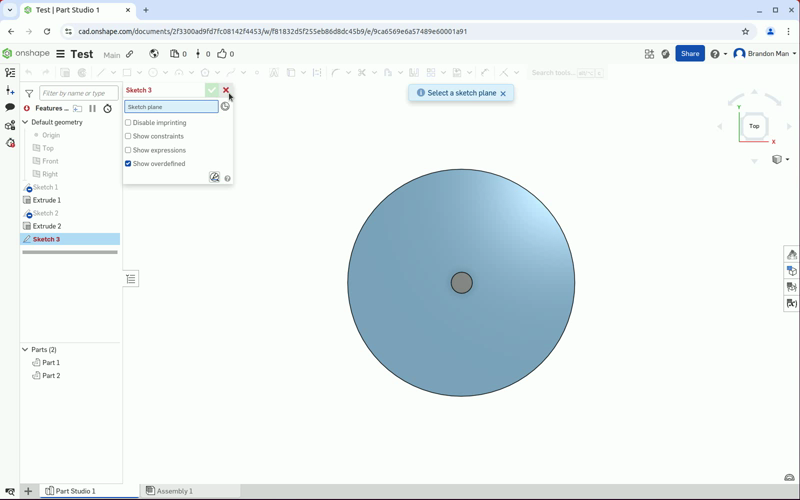
mouse_move(73, 150)
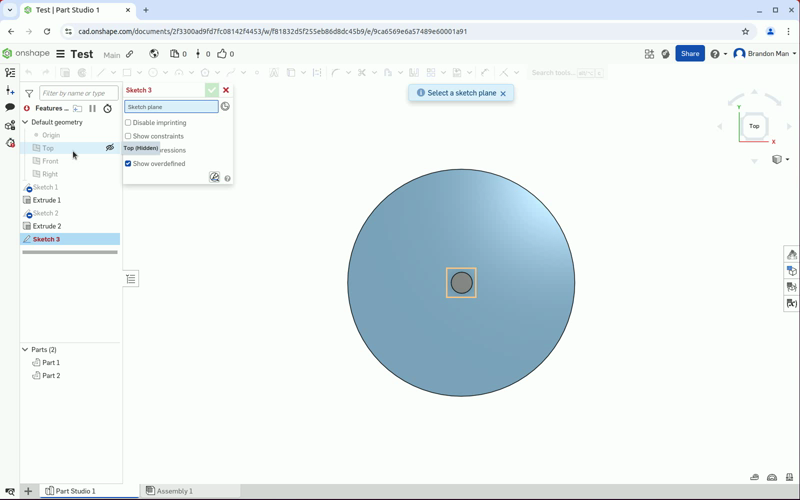
click(73, 150)
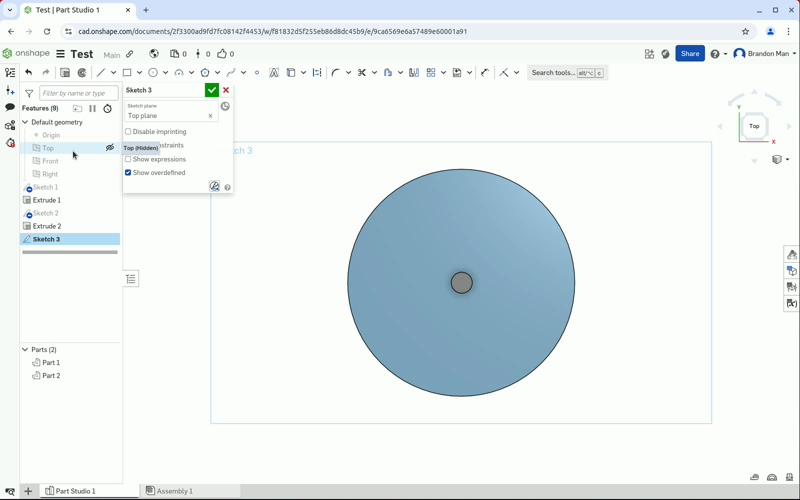
mouse_move(73, 352)
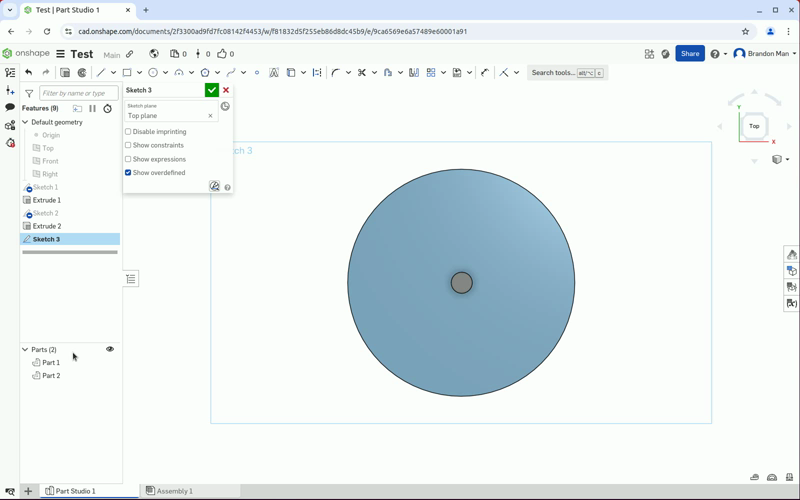
key(y)
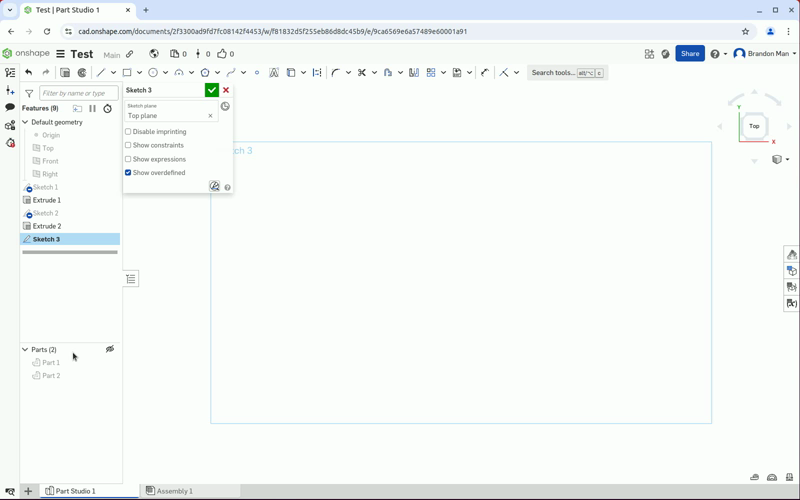
key(c)
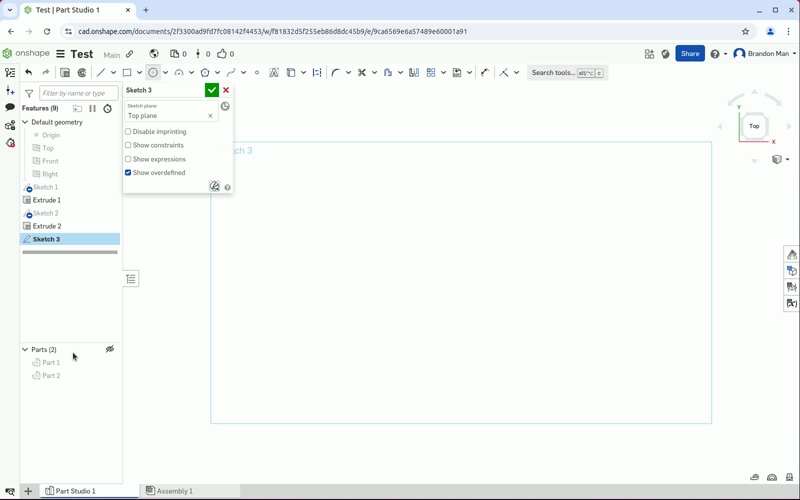
key_down(shift)
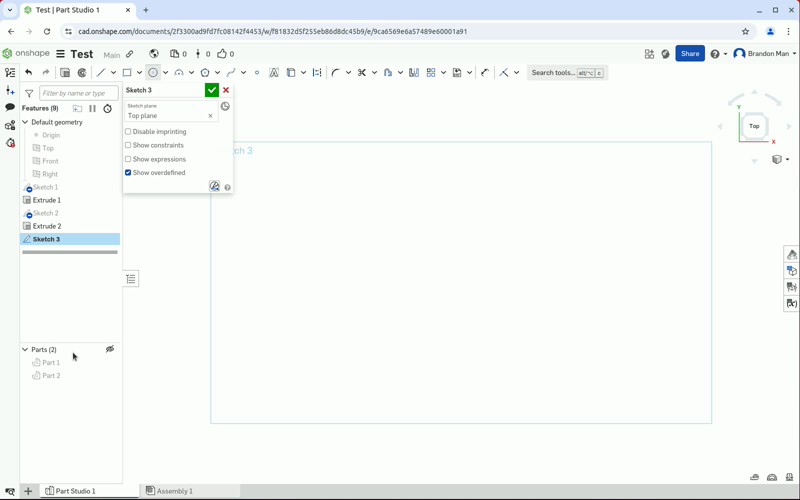
mouse_move(461, 197)
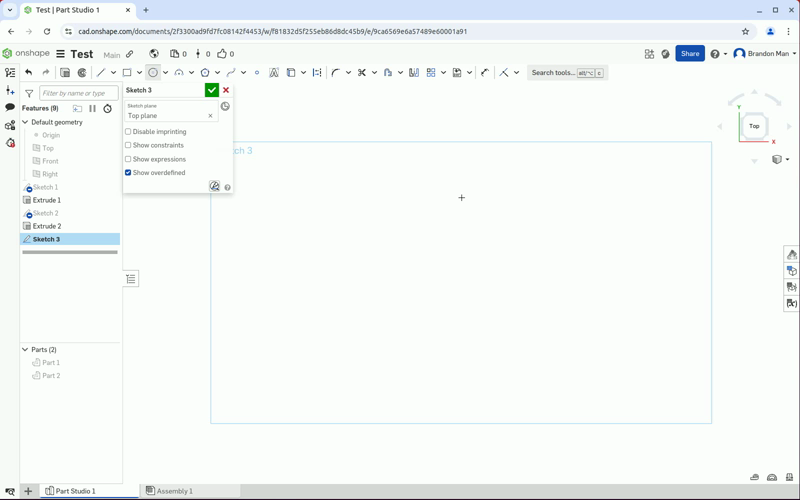
click(461, 197)
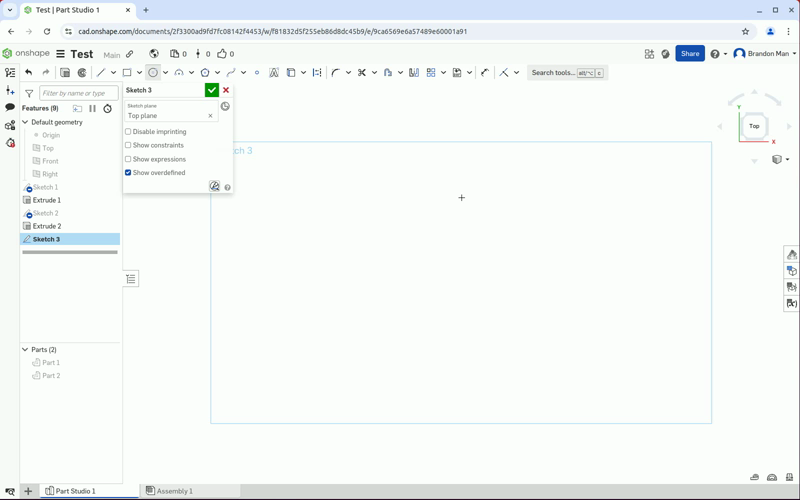
key_up(shift)
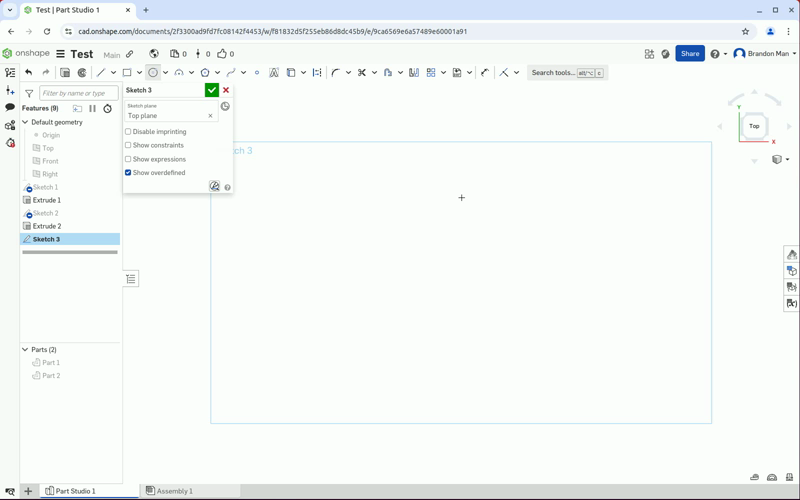
mouse_move(472, 197)
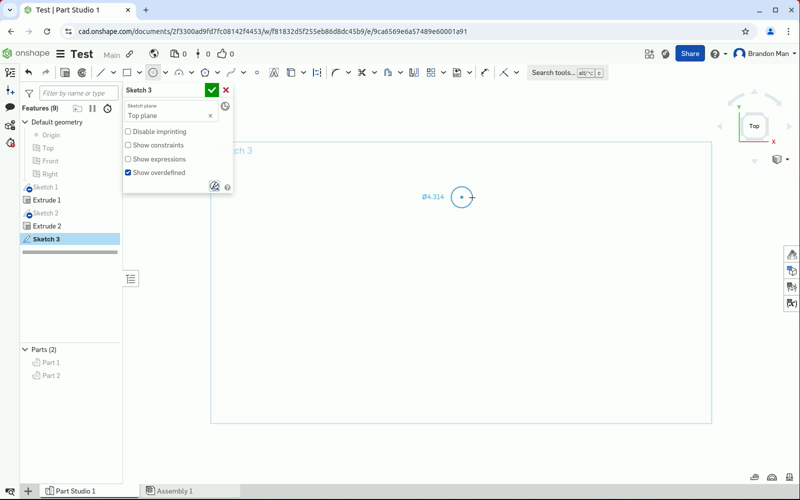
click(472, 197)
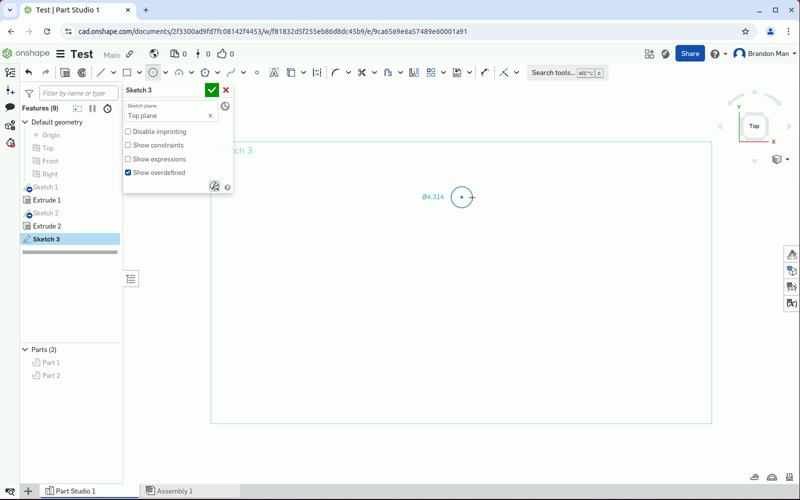
key(esc)
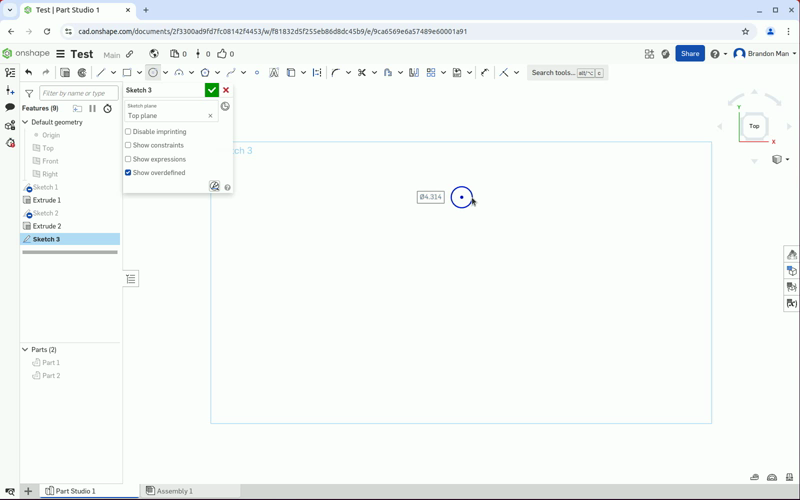
mouse_move(460, 190)
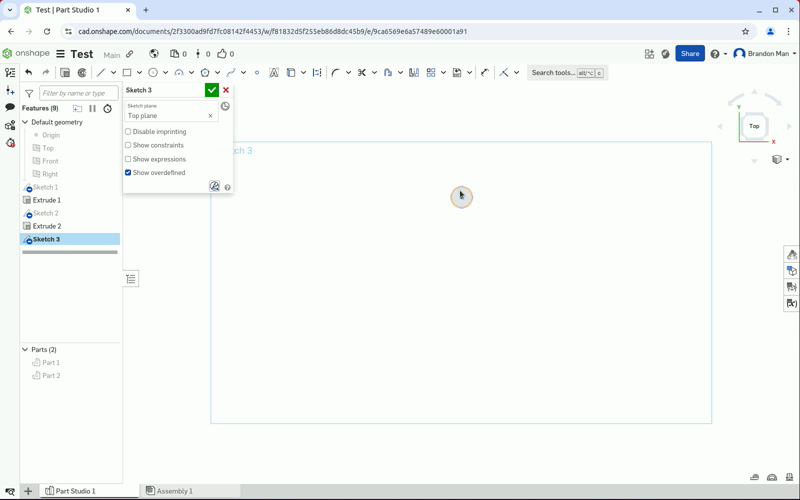
scroll(6)
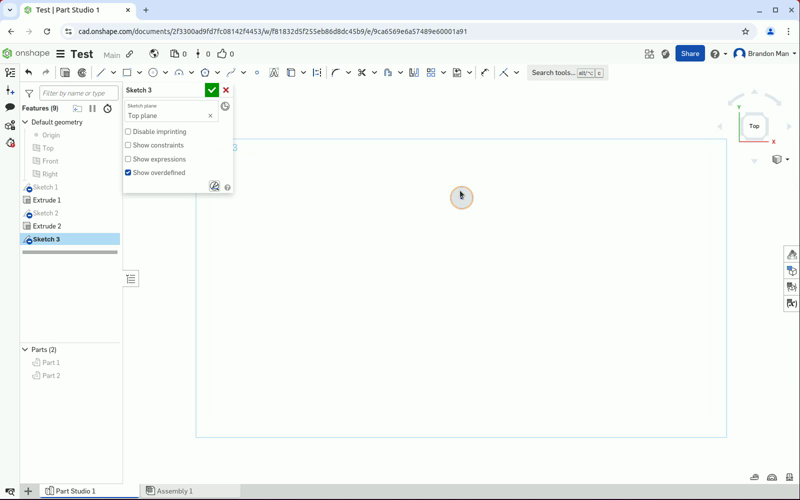
scroll(6)
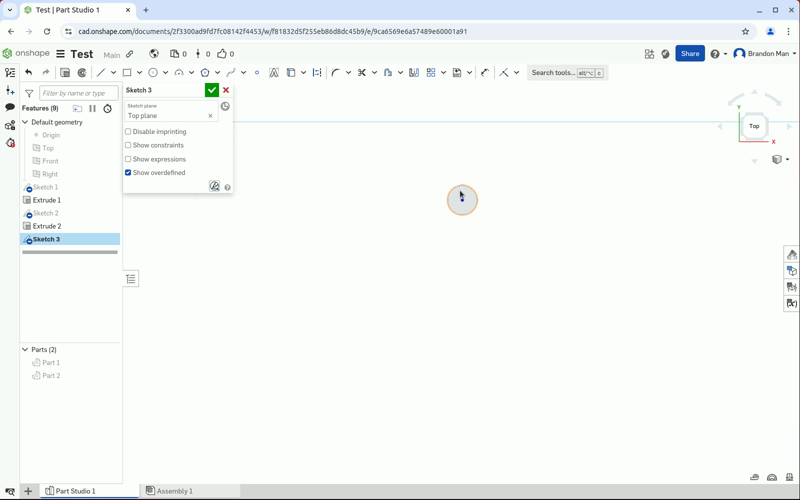
scroll(6)
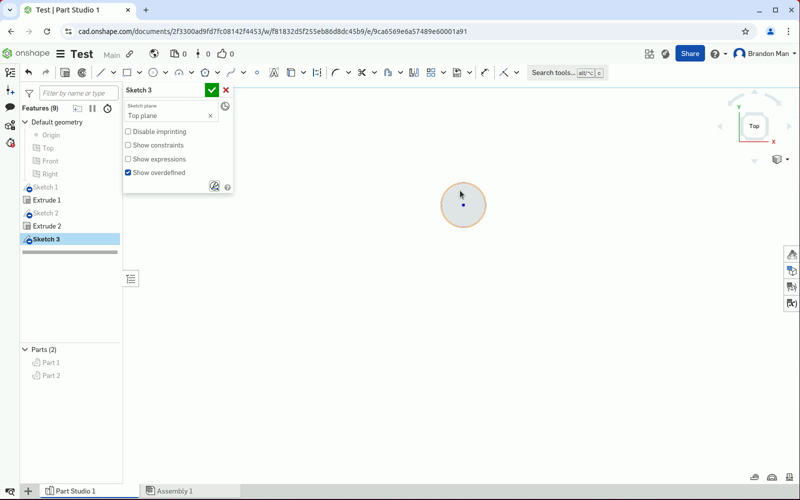
scroll(6)
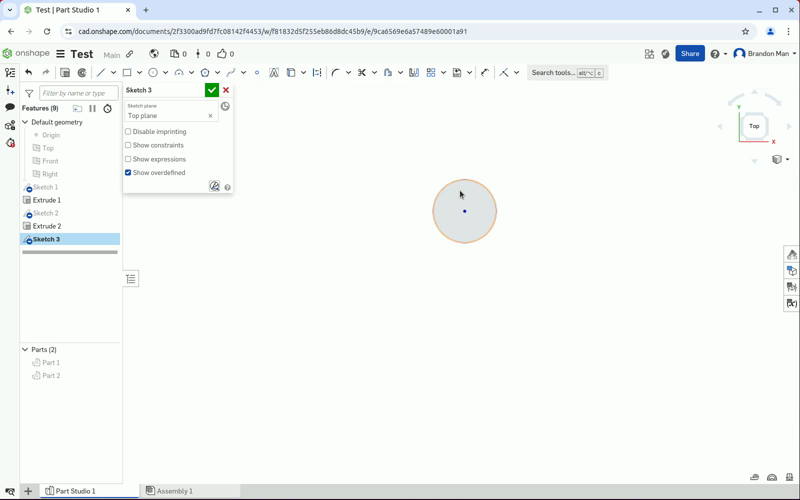
scroll(6)
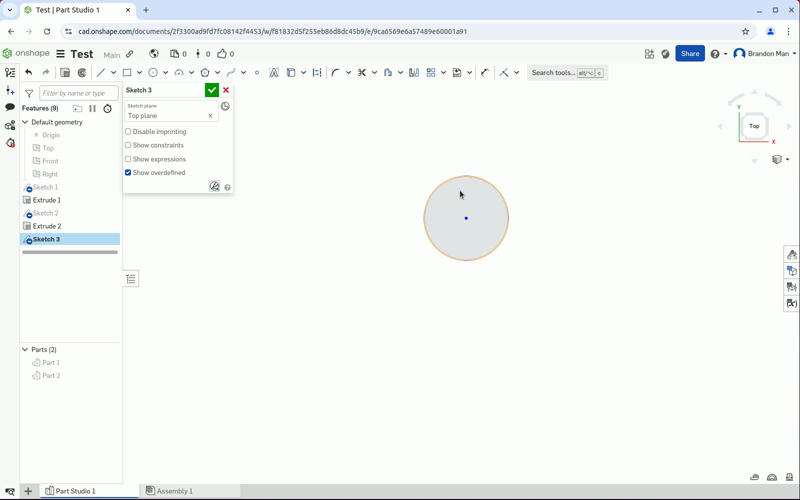
scroll(6)
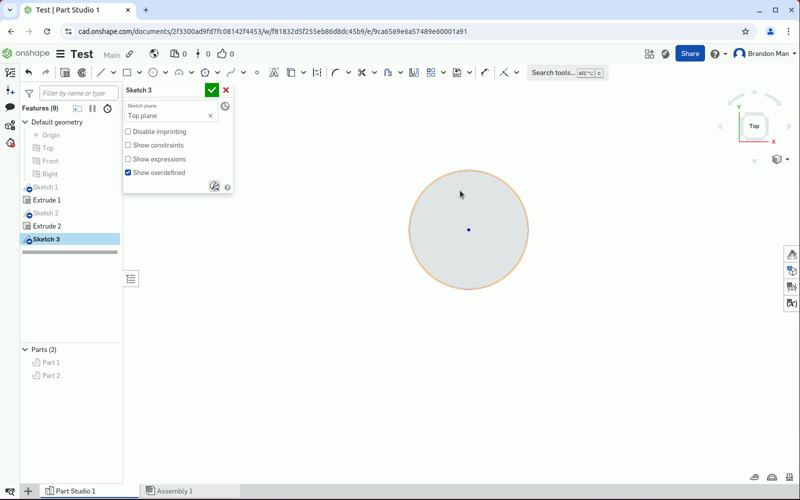
scroll(6)
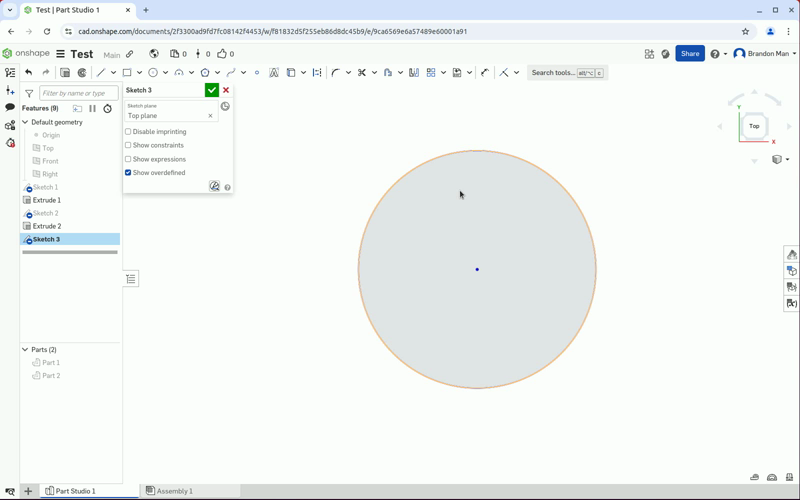
click(460, 190)
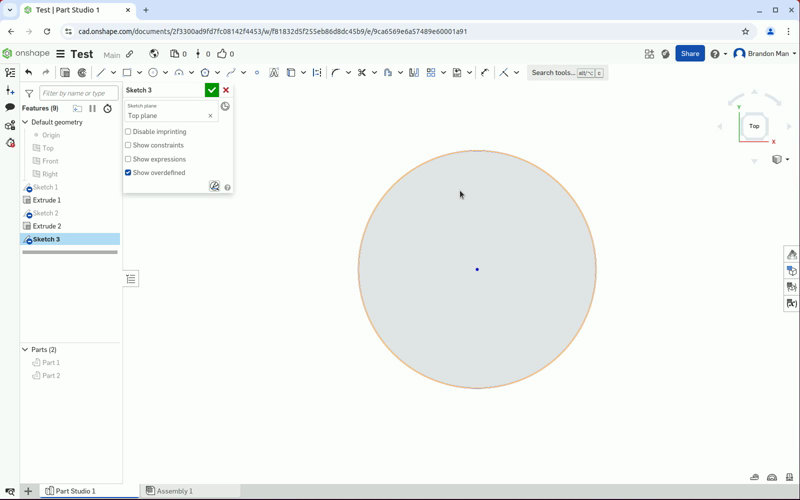
scroll(-6)
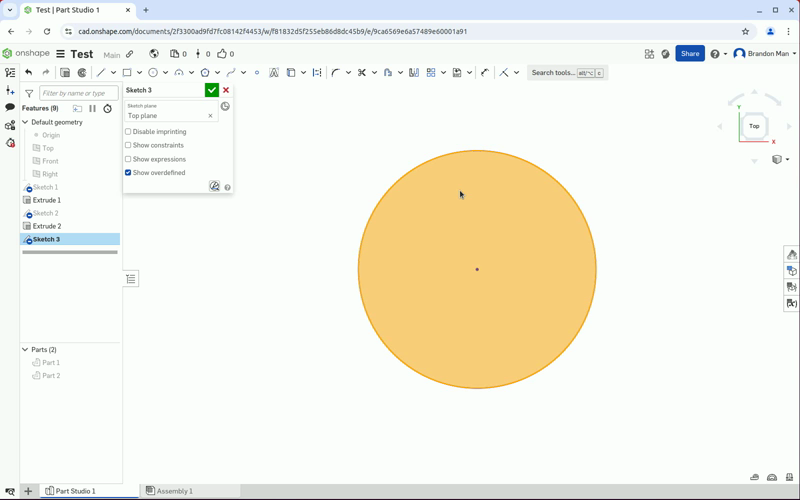
scroll(-6)
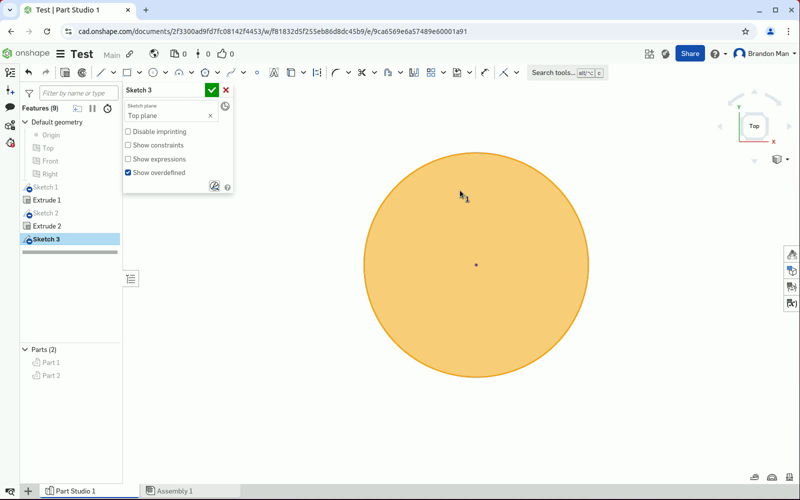
scroll(-6)
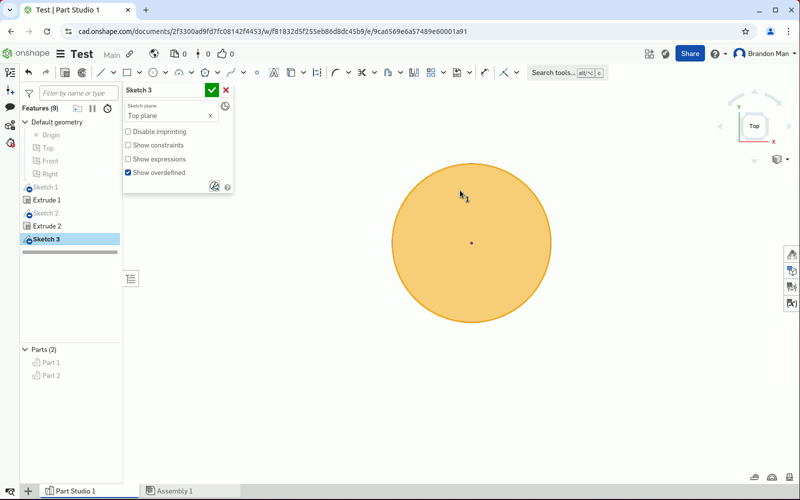
scroll(-6)
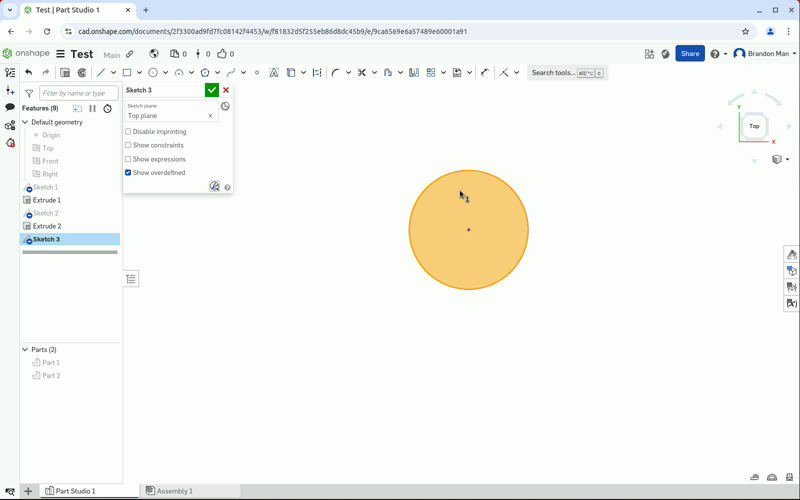
scroll(-6)
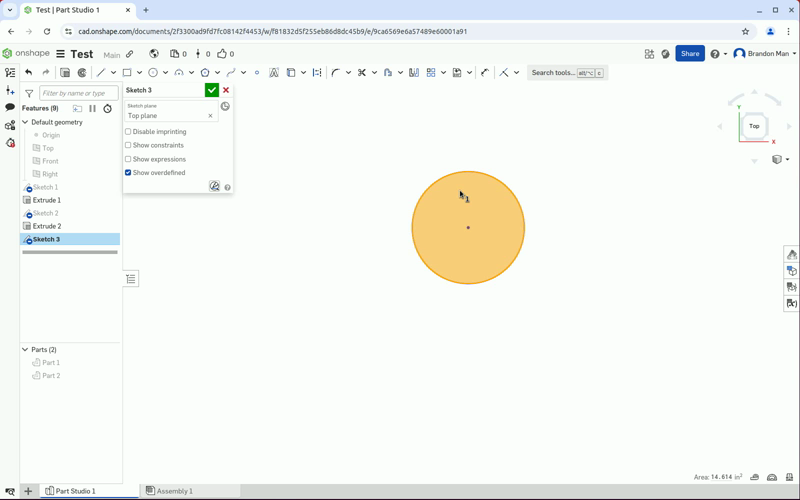
scroll(-6)
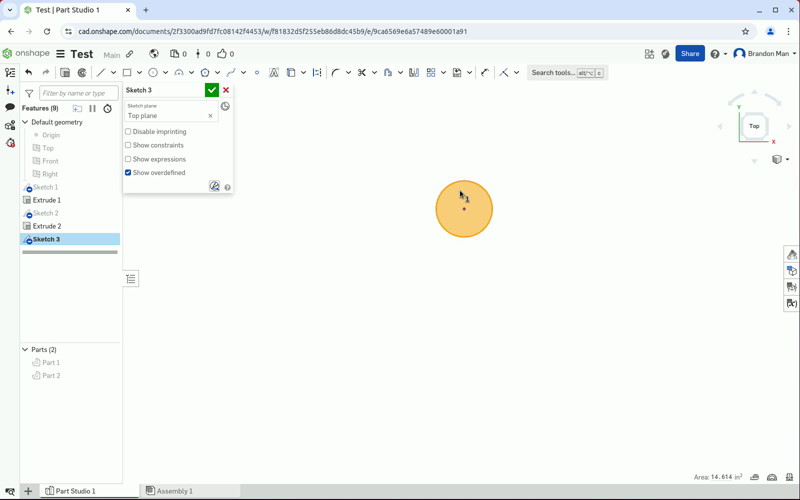
scroll(-6)
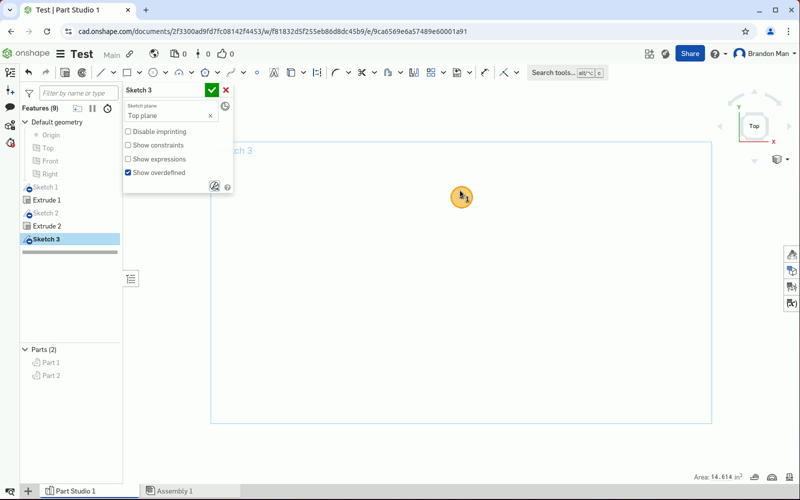
mouse_move(73, 352)
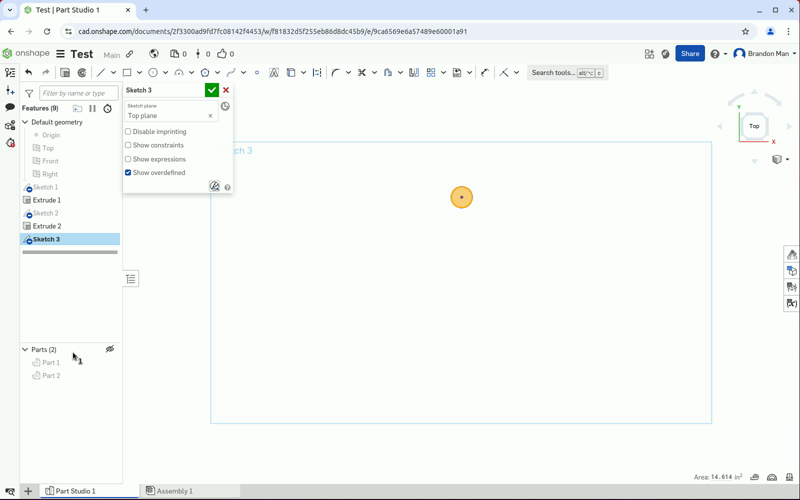
key(shift+y)
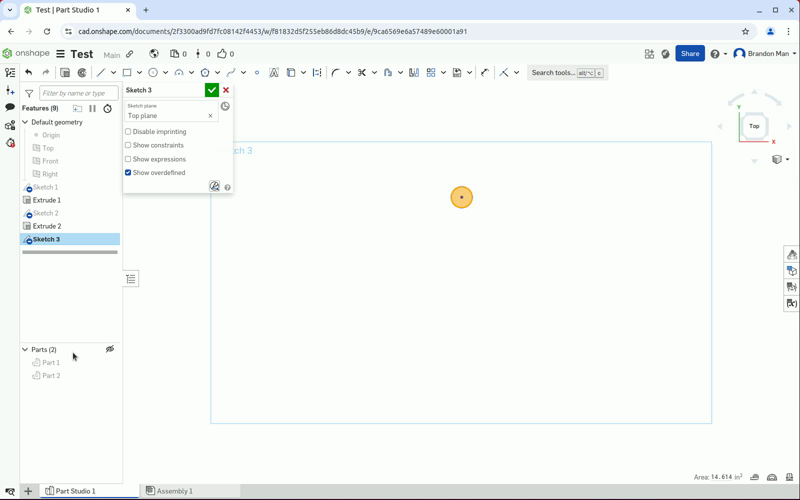
key(shift+e)
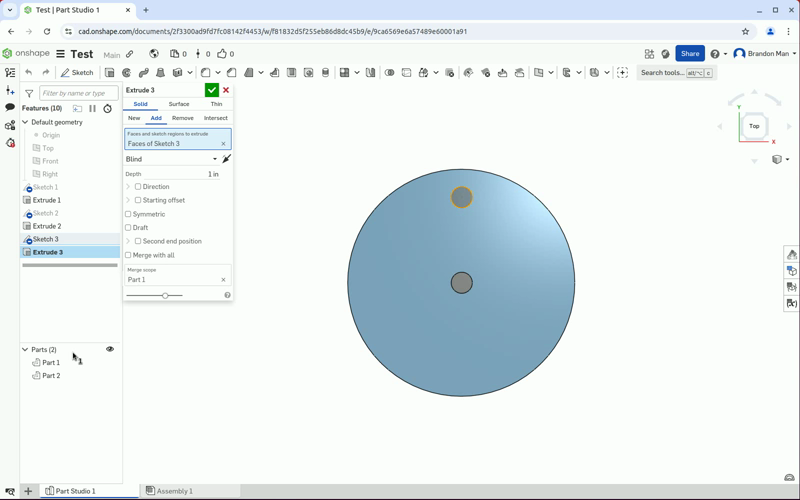
mouse_move(143, 106)
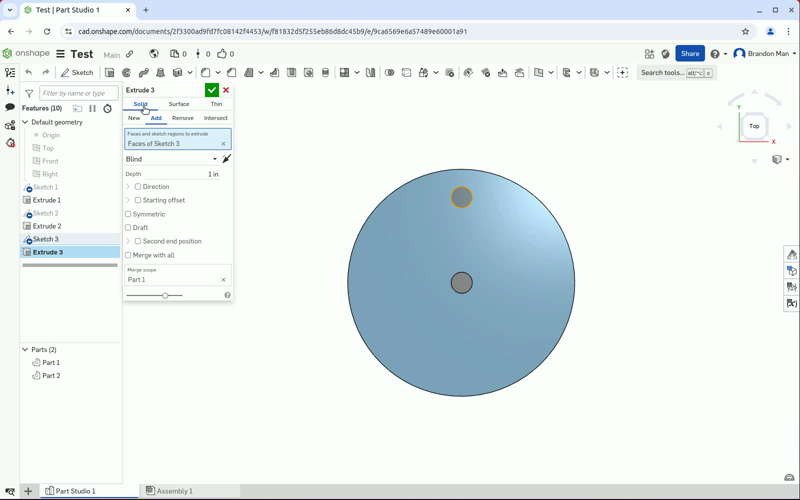
click(143, 106)
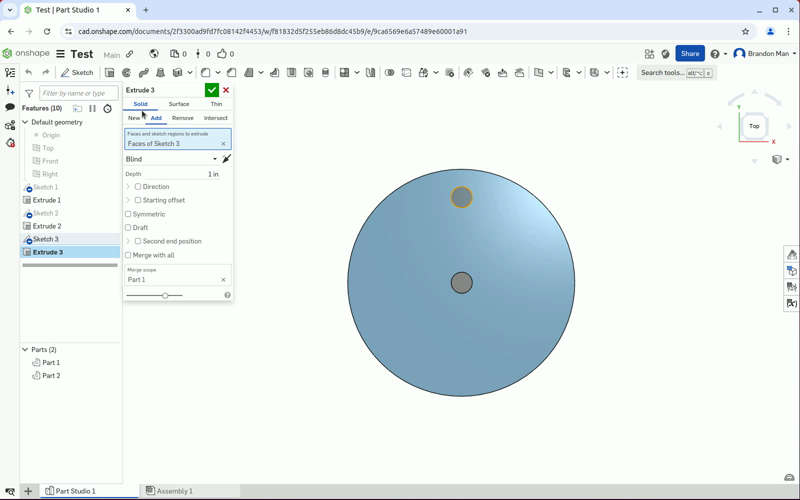
mouse_move(137, 120)
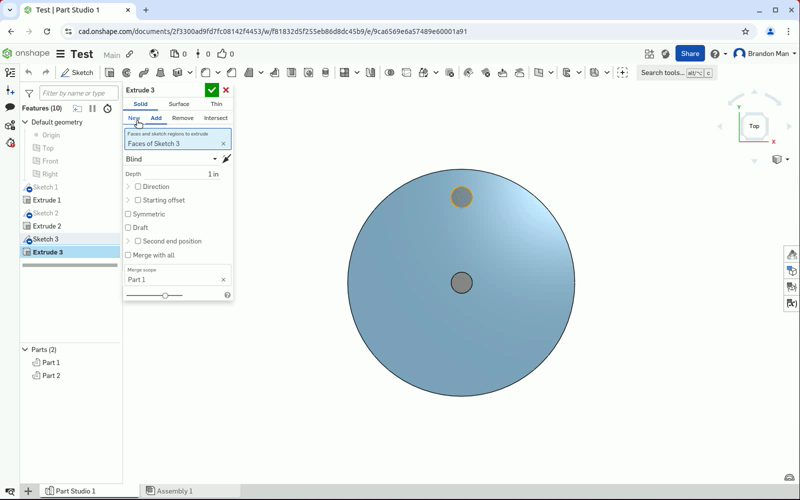
click(137, 120)
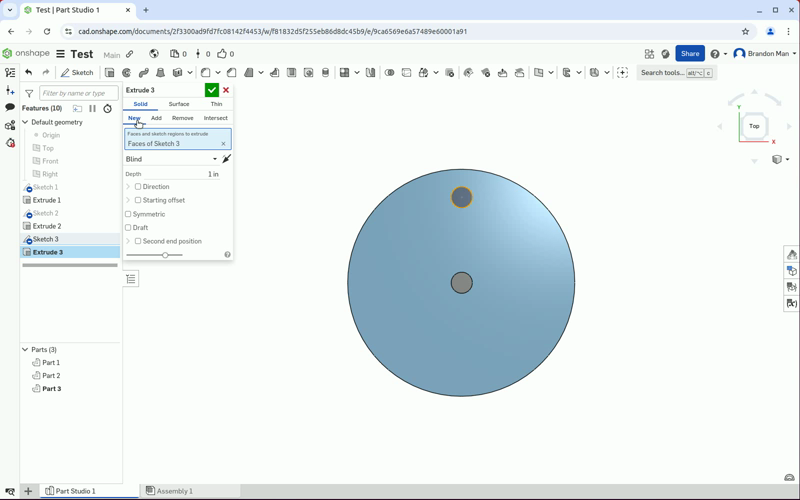
key(tab, 4)
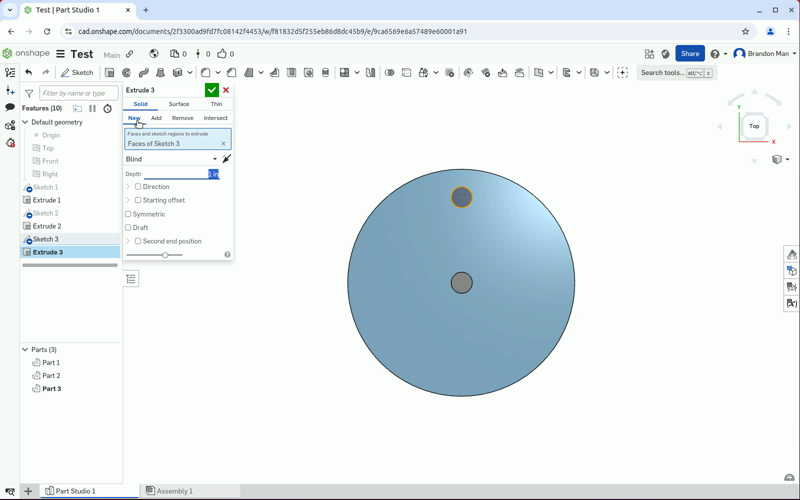
text(2.889)
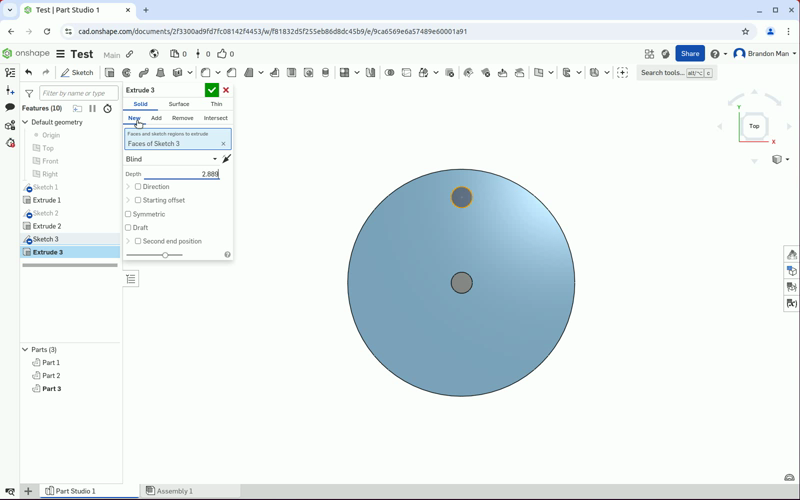
key(enter)
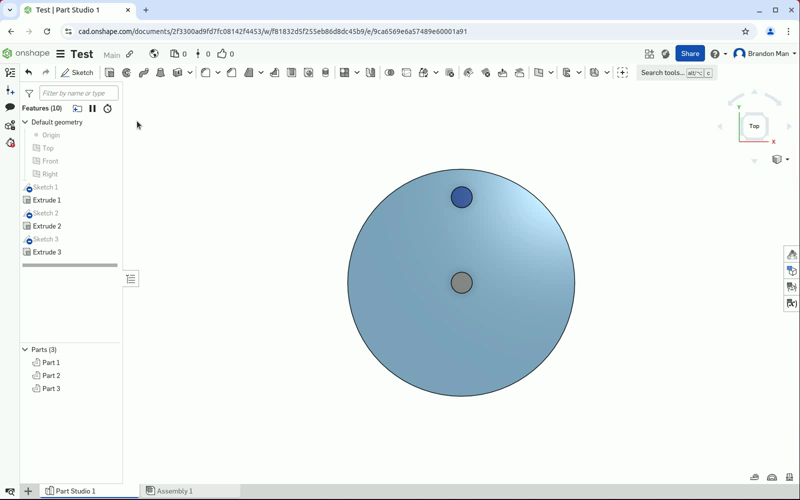
key(shift+h)
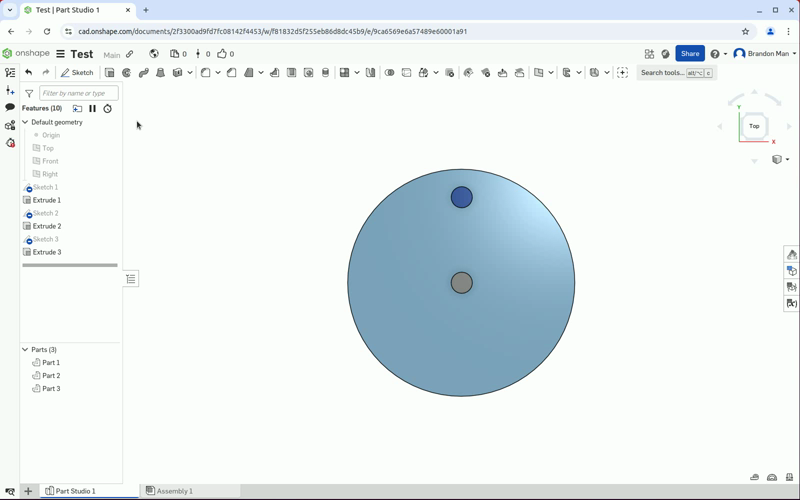
key(shift+h)
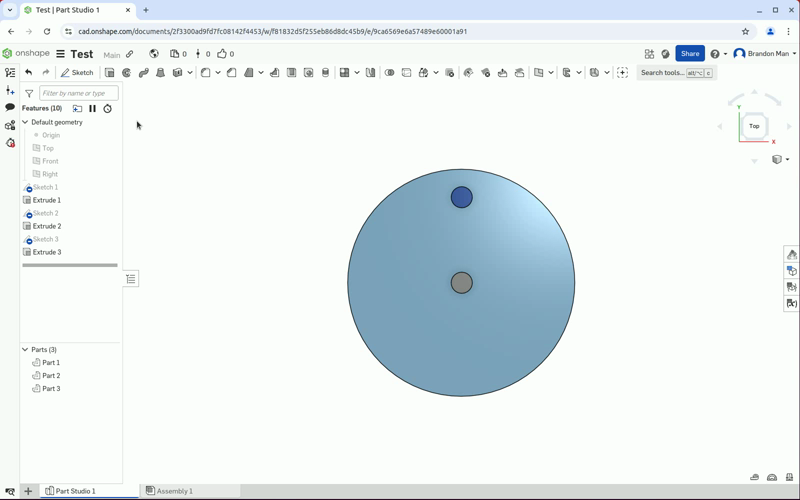
mouse_move(73, 189)
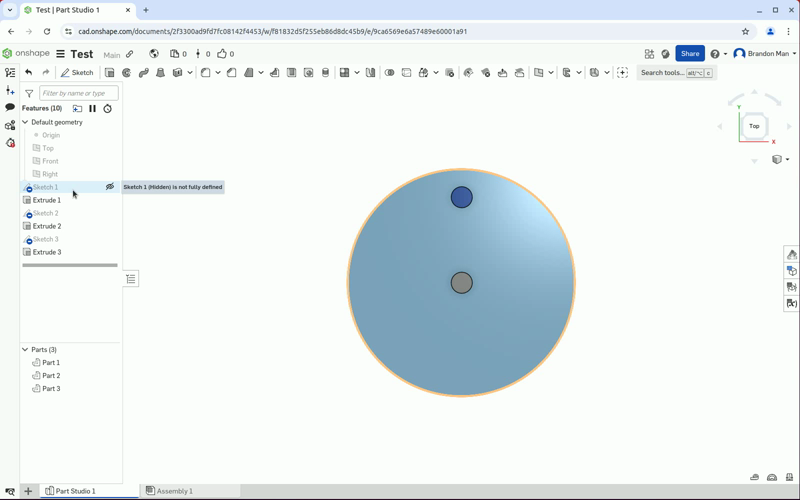
click(73, 189)
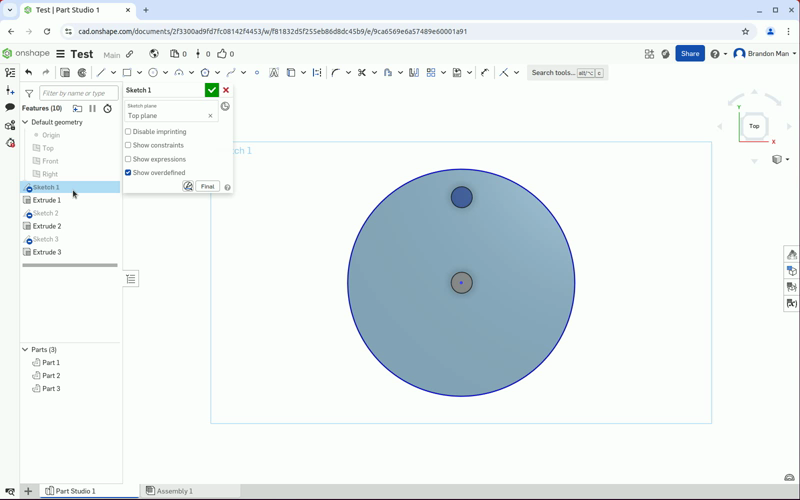
mouse_move(229, 92)
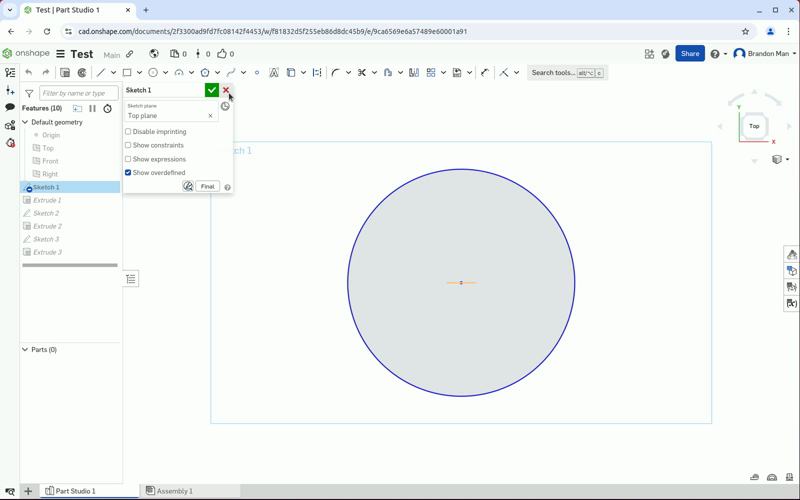
click(229, 92)
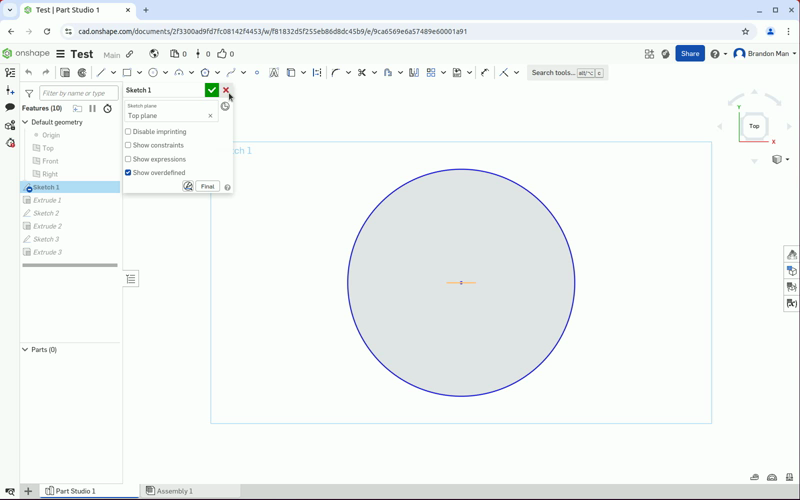
key(shift+s)
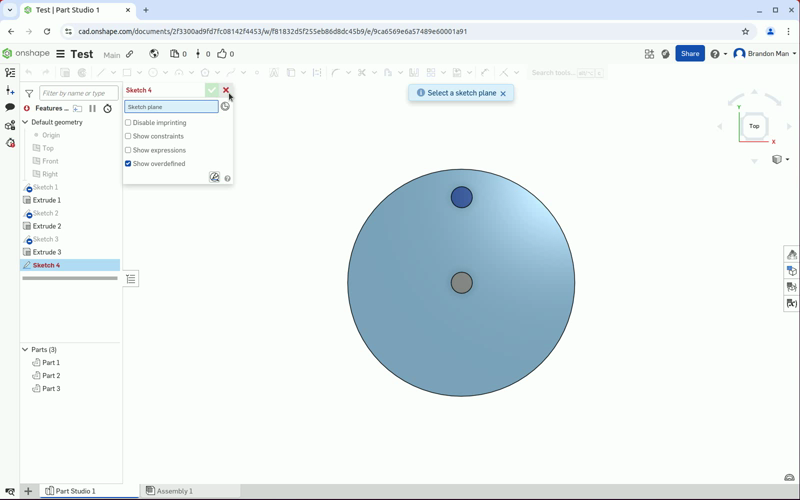
mouse_move(73, 150)
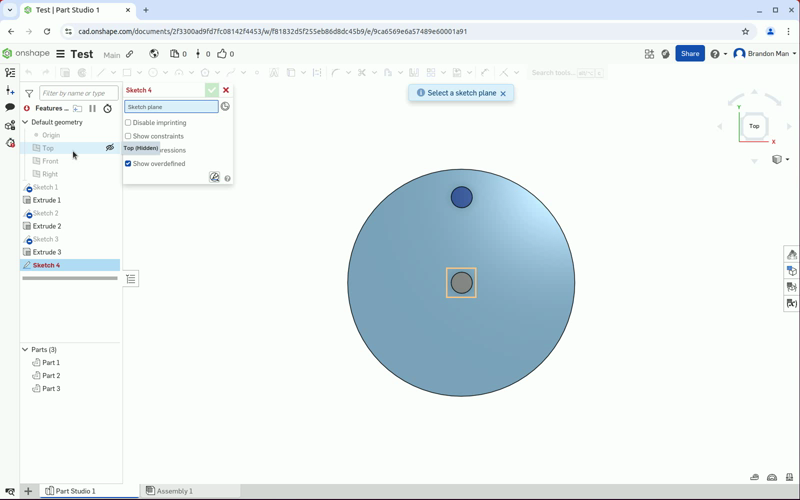
click(73, 150)
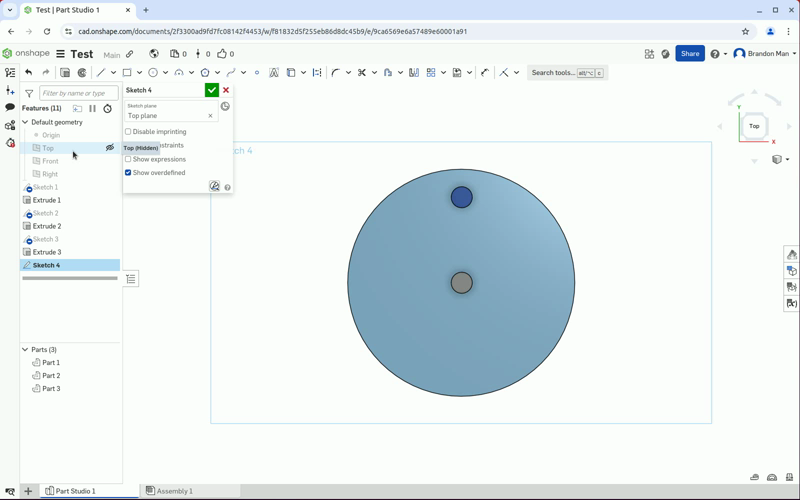
mouse_move(73, 352)
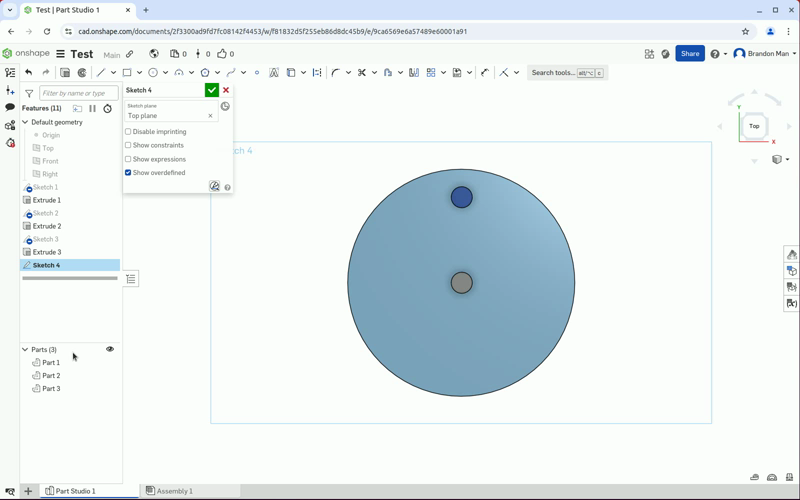
key(y)
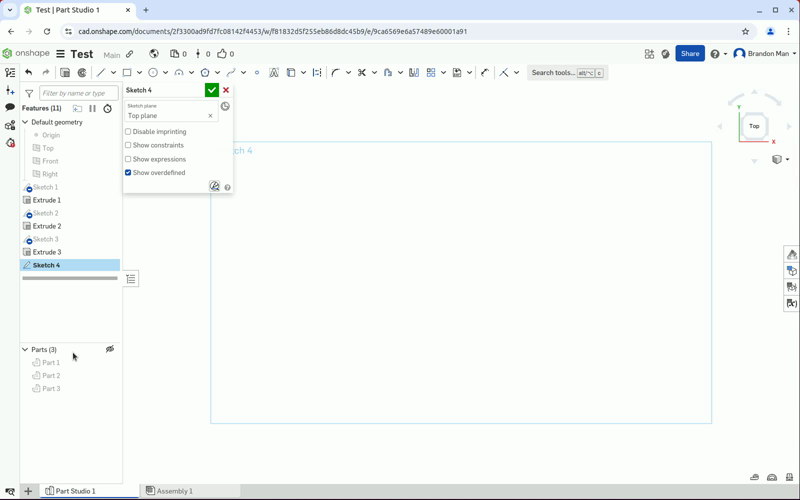
key(c)
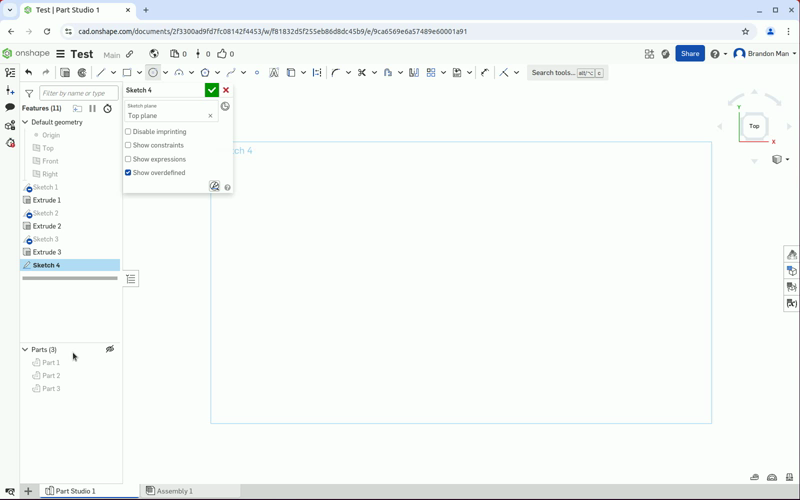
key_down(shift)
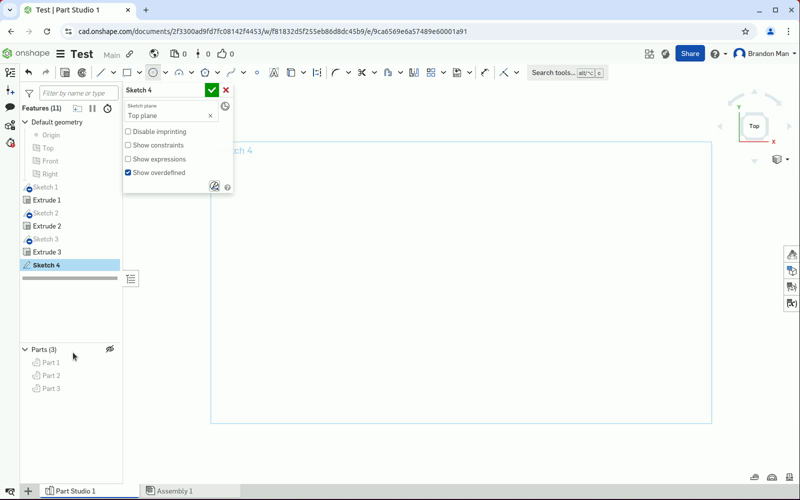
mouse_move(386, 326)
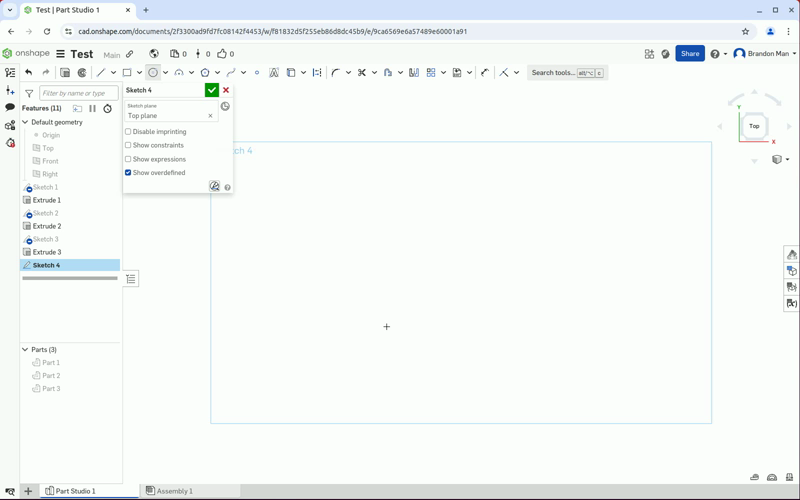
click(386, 326)
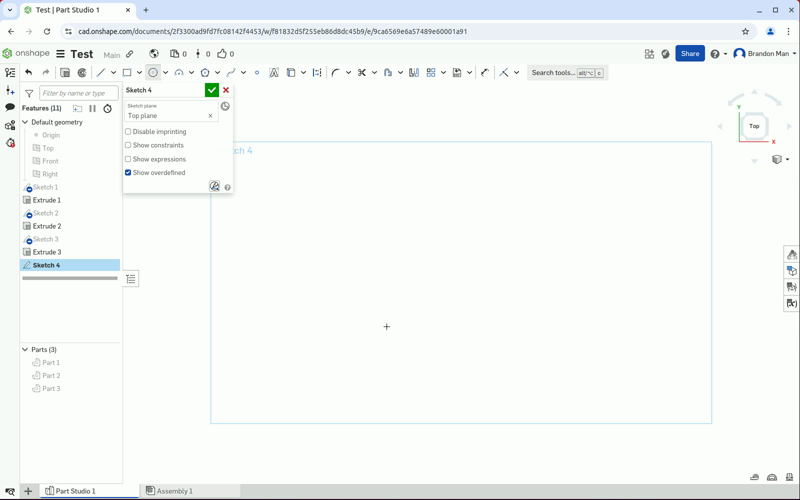
key_up(shift)
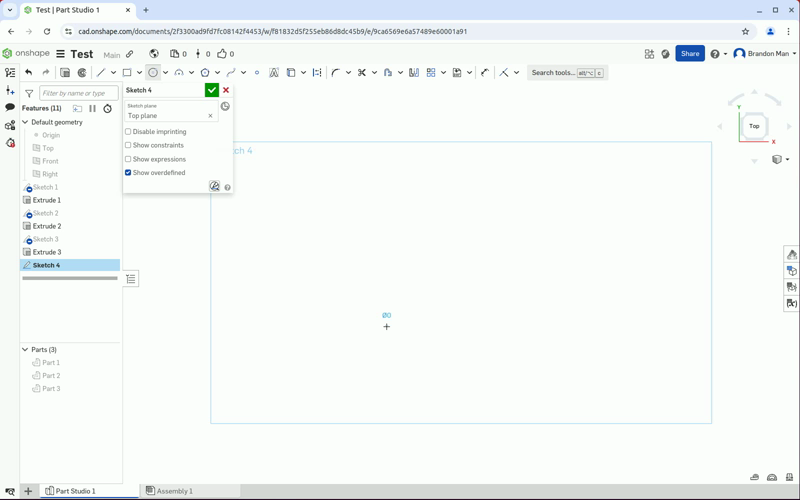
mouse_move(397, 326)
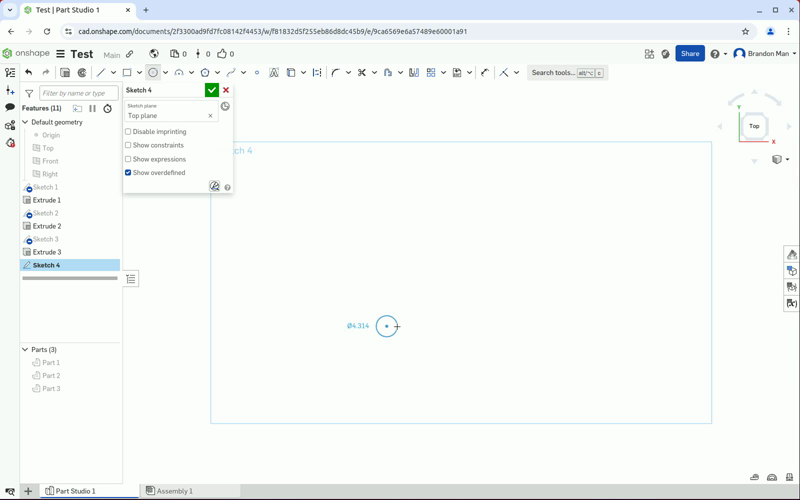
click(397, 326)
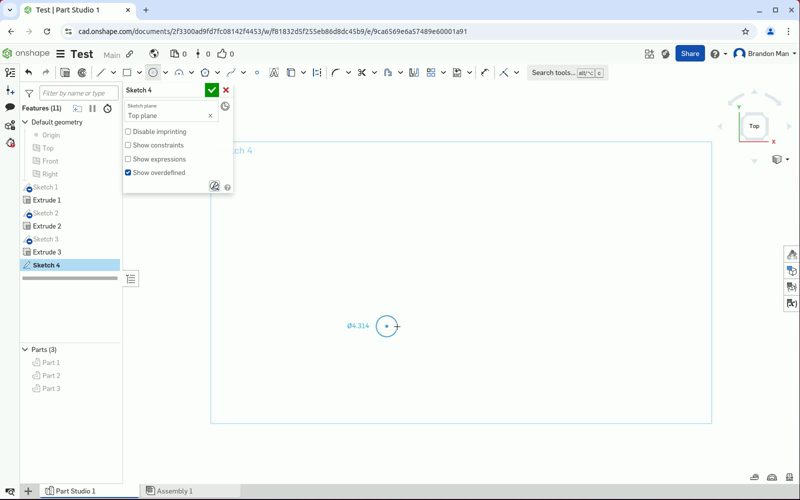
key(esc)
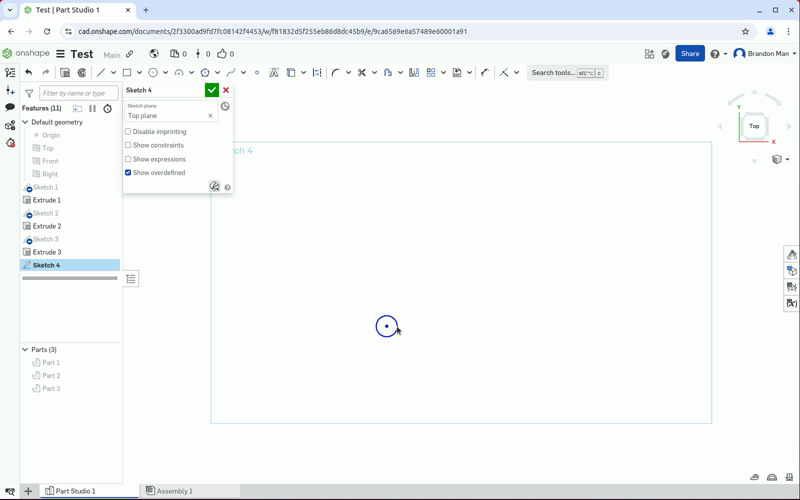
mouse_move(386, 321)
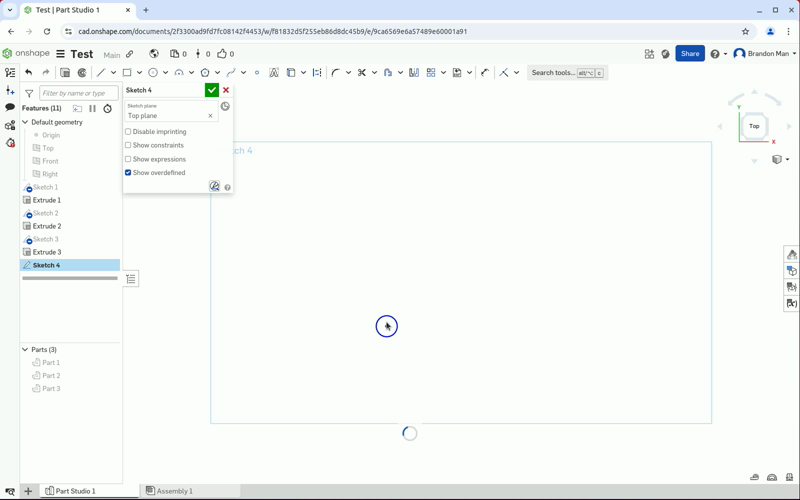
scroll(6)
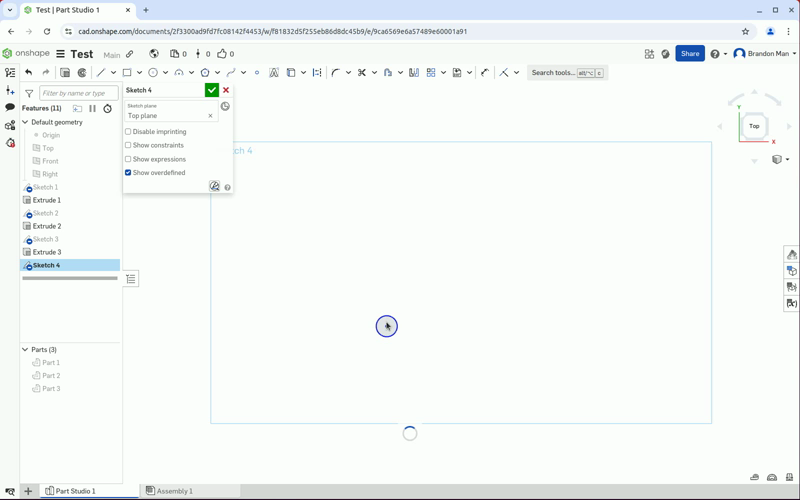
scroll(6)
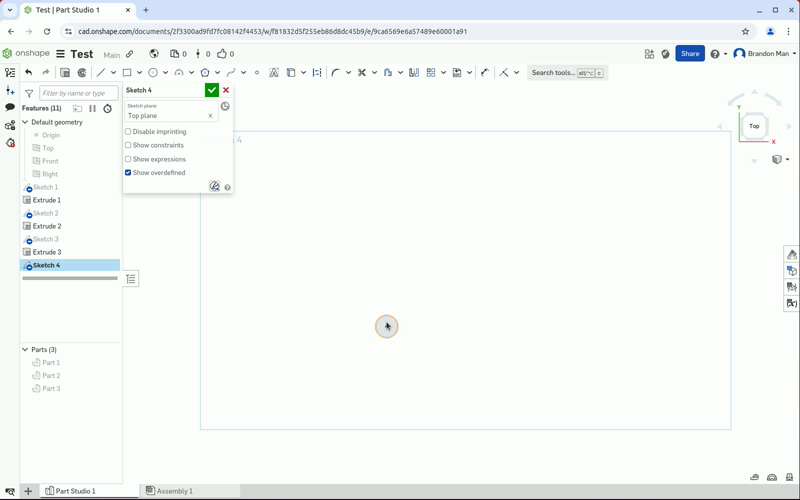
scroll(6)
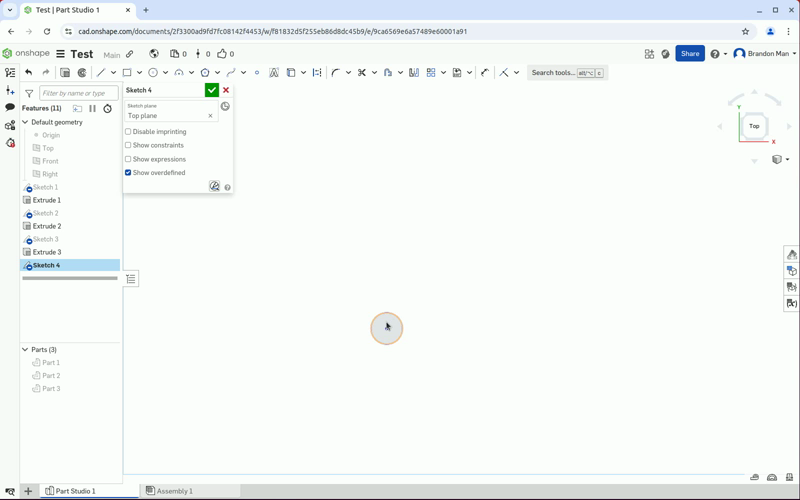
scroll(6)
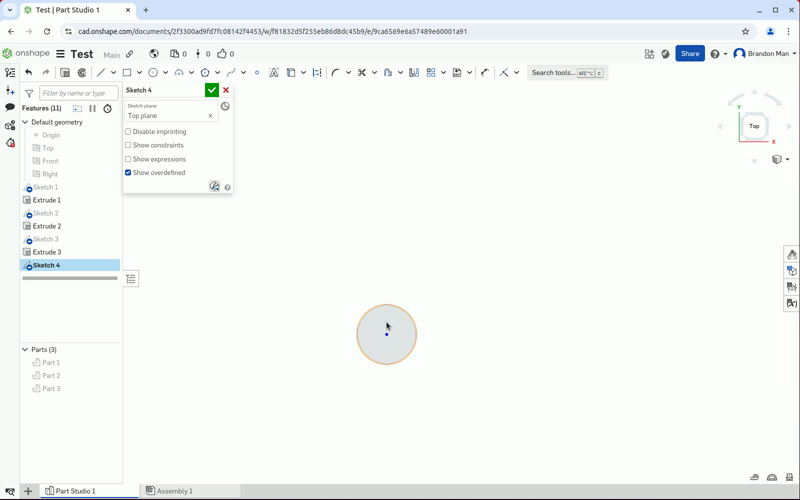
scroll(6)
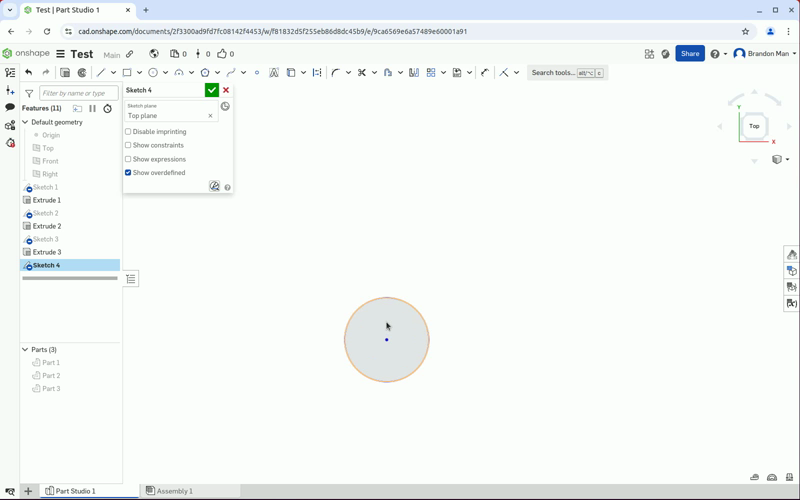
scroll(6)
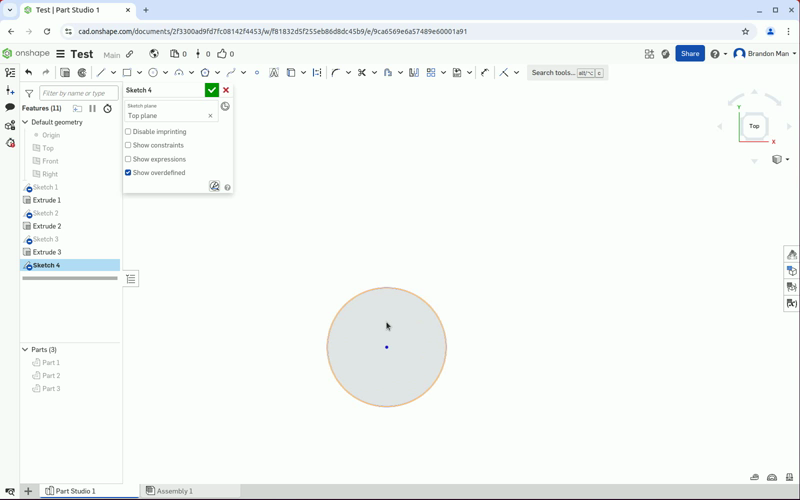
scroll(6)
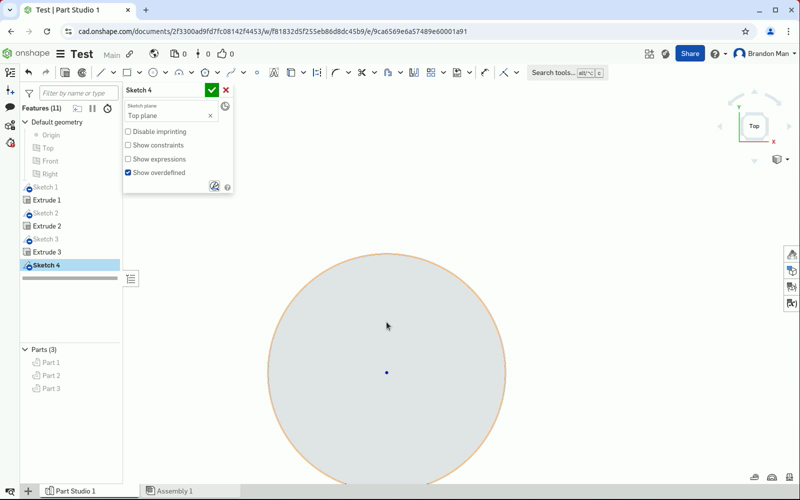
click(386, 321)
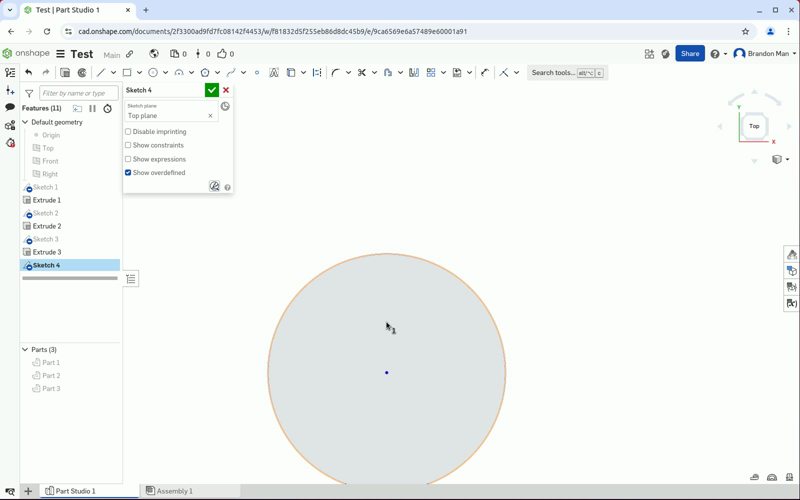
scroll(-6)
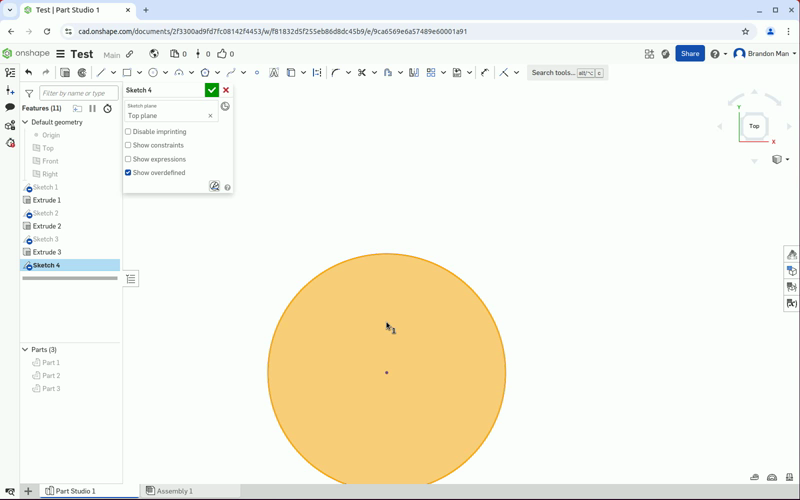
scroll(-6)
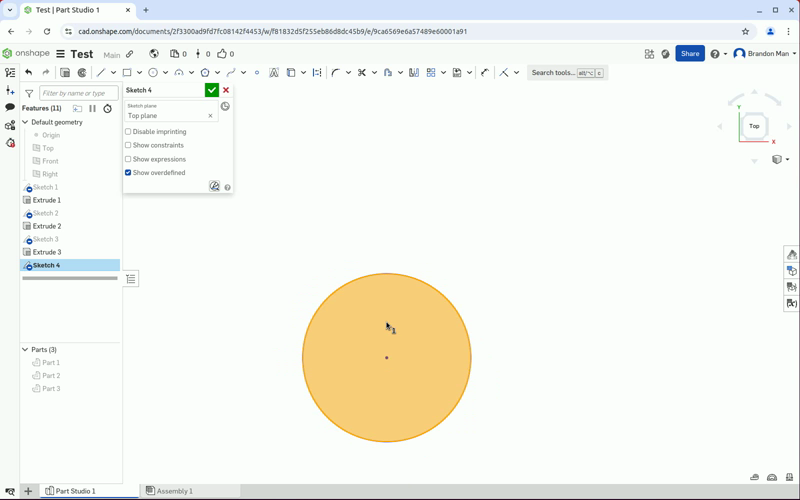
scroll(-6)
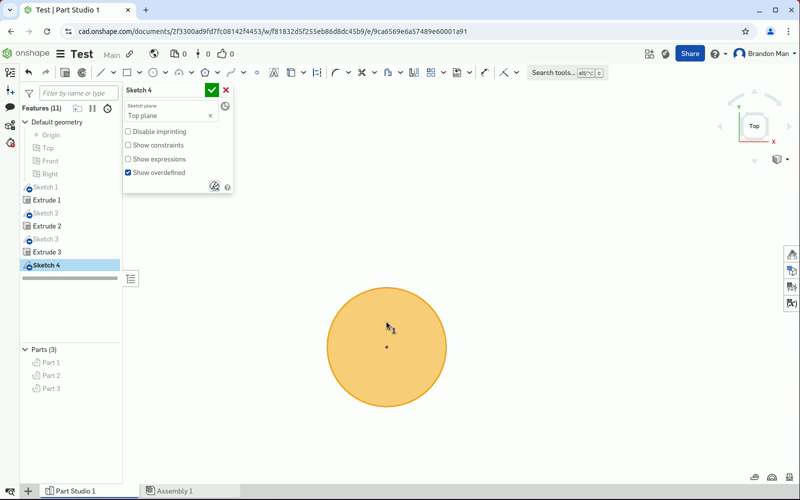
scroll(-6)
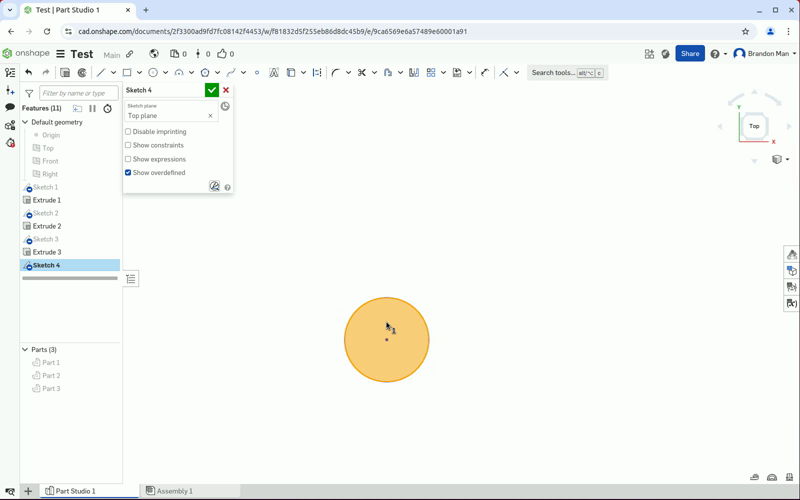
scroll(-6)
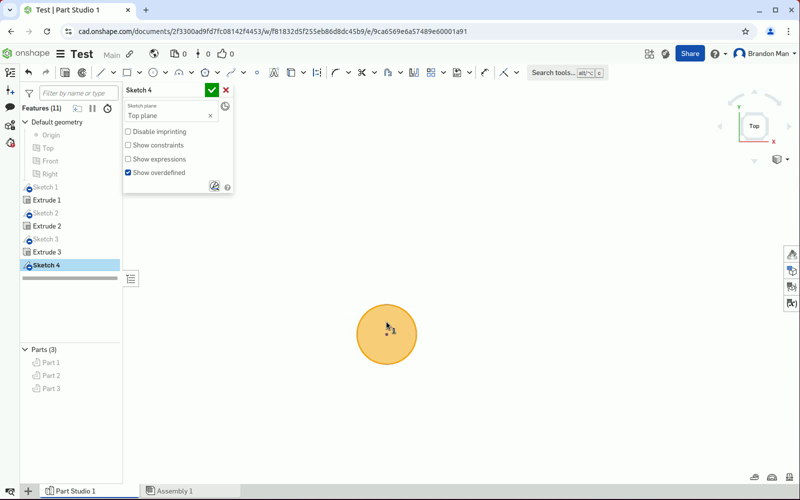
scroll(-6)
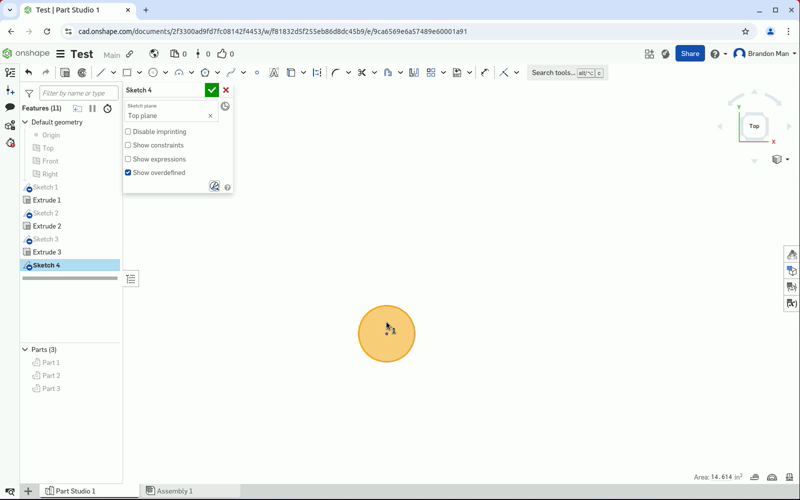
scroll(-6)
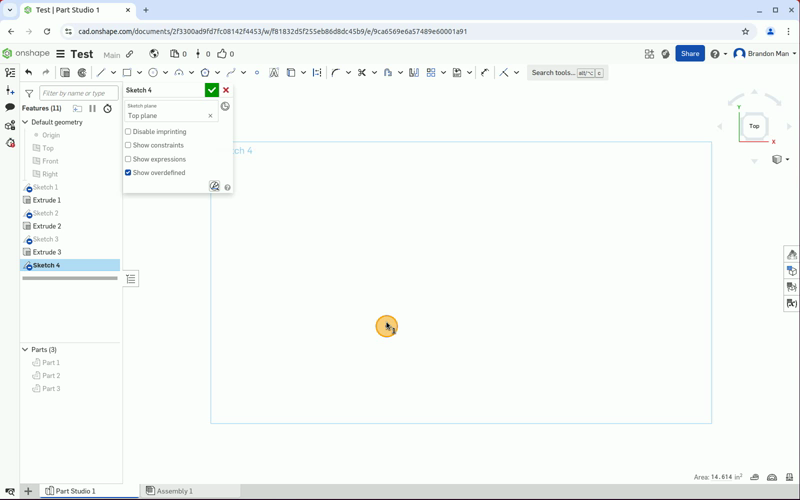
mouse_move(73, 352)
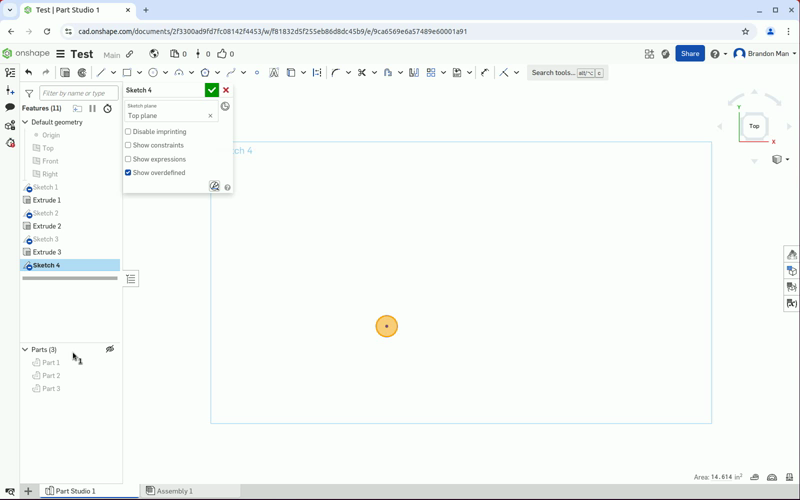
key(shift+y)
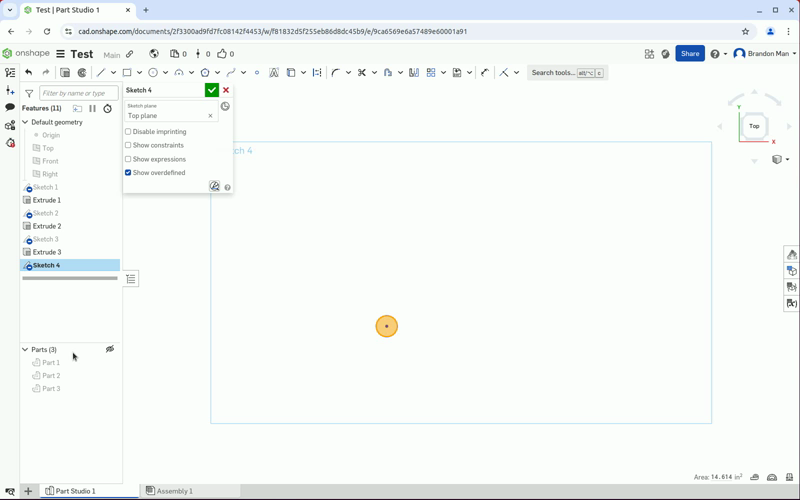
key(shift+e)
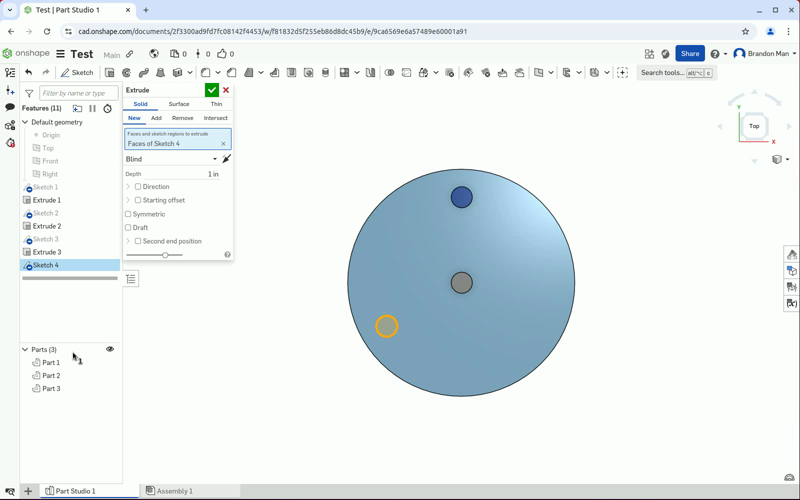
mouse_move(143, 106)
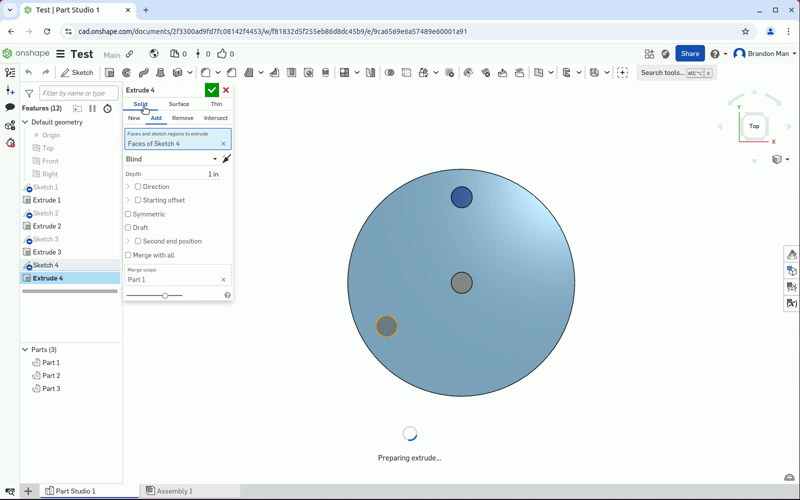
click(143, 106)
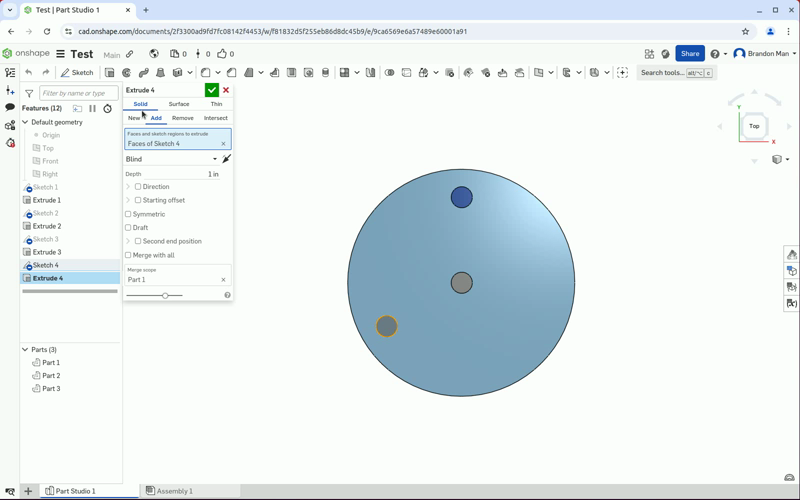
mouse_move(137, 120)
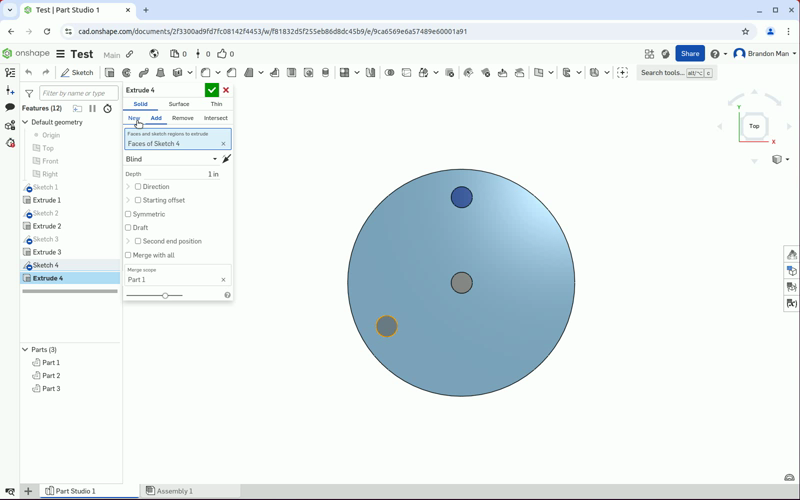
click(137, 120)
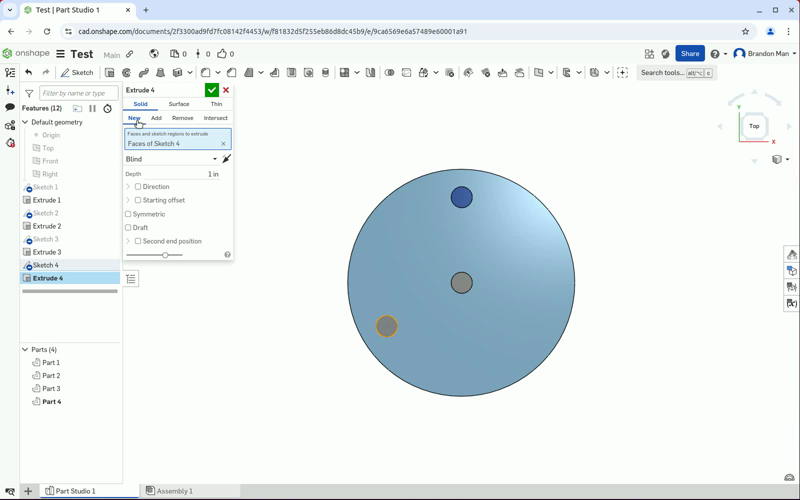
key(tab, 4)
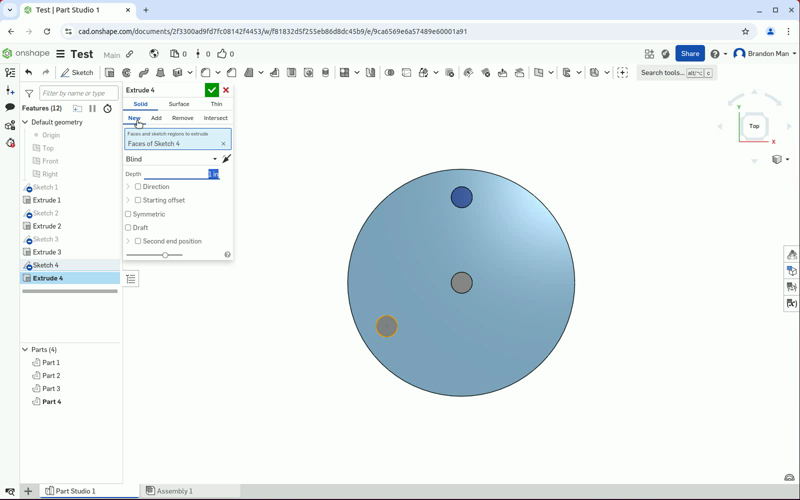
text(2.889)
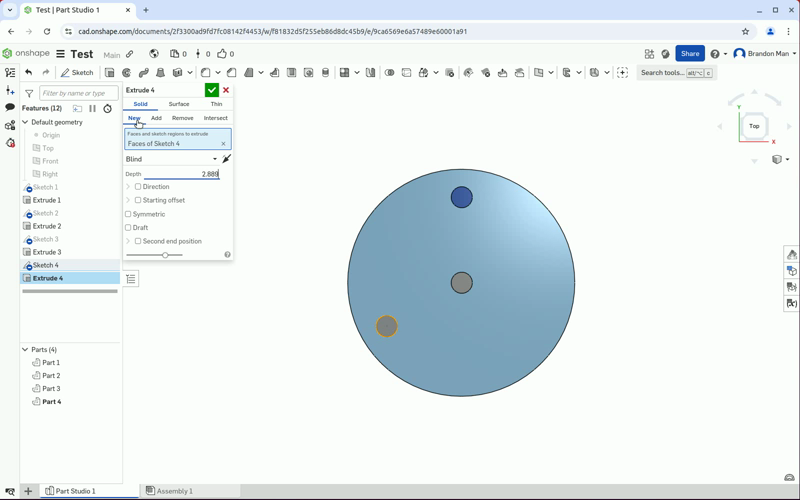
key(enter)
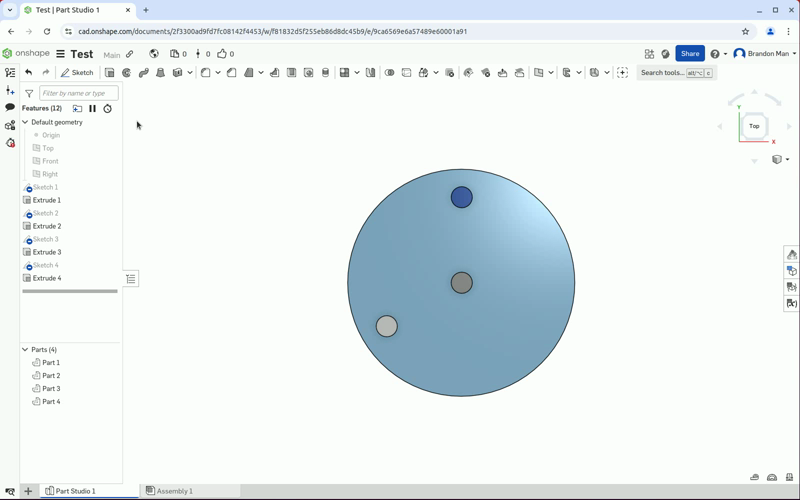
key(shift+h)
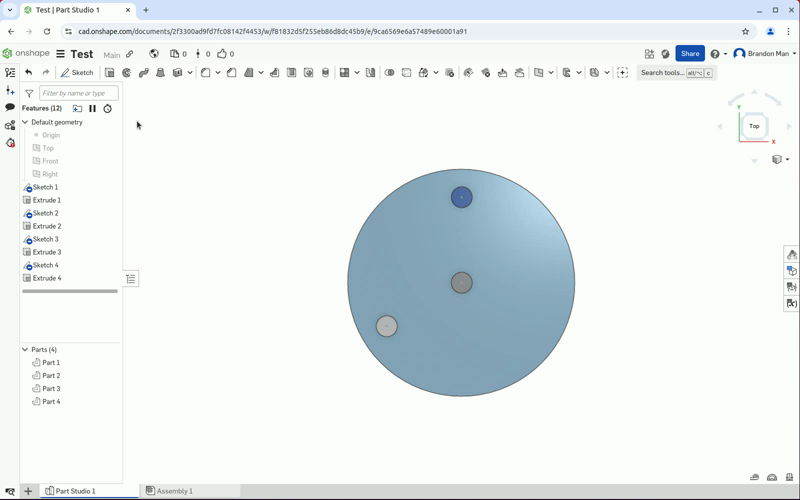
key(shift+h)
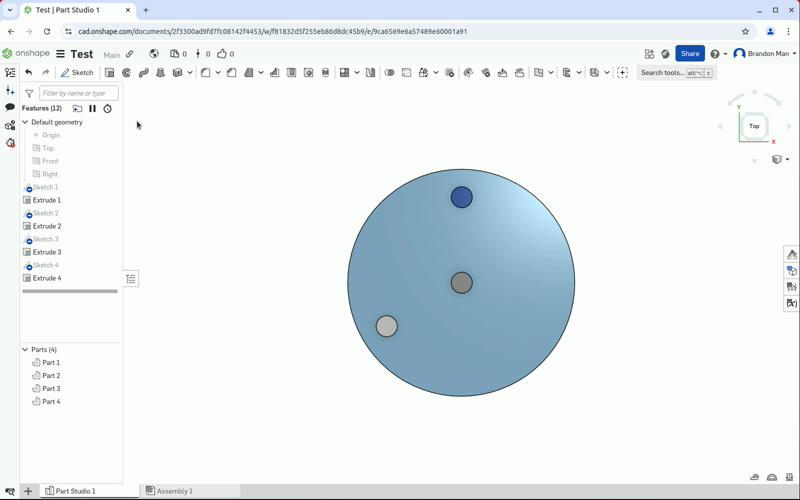
mouse_move(73, 189)
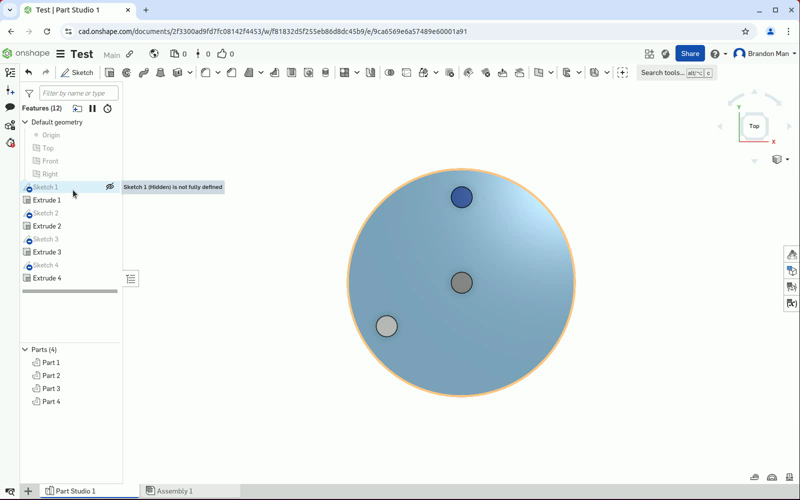
click(73, 189)
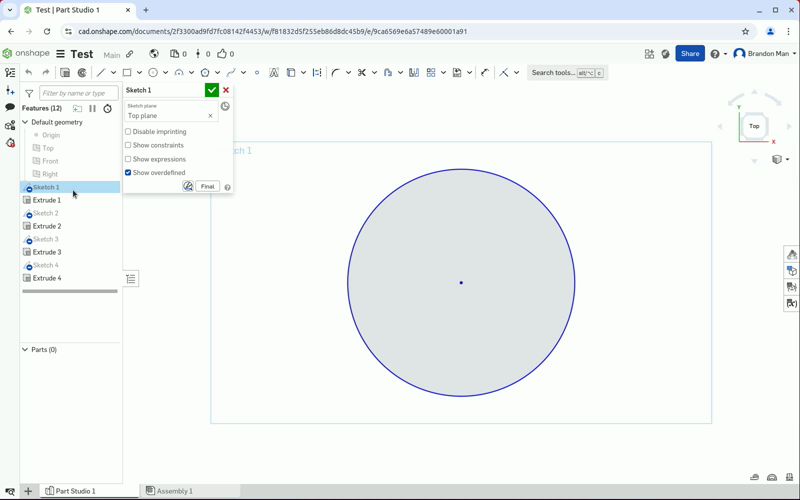
mouse_move(229, 92)
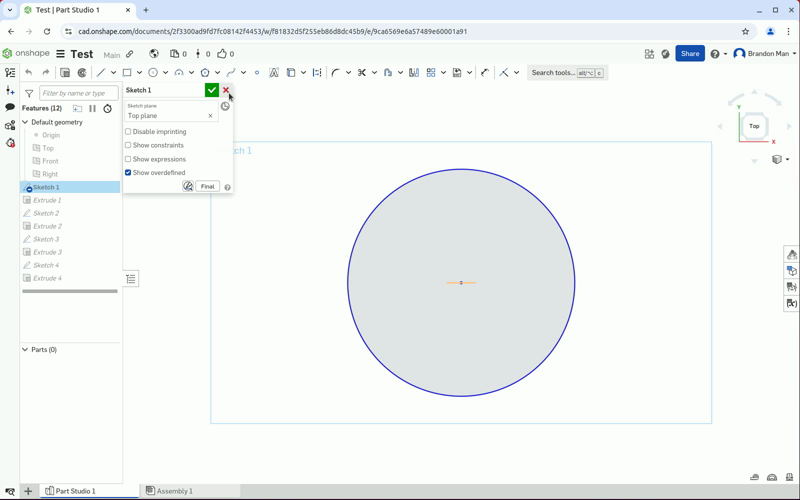
click(229, 92)
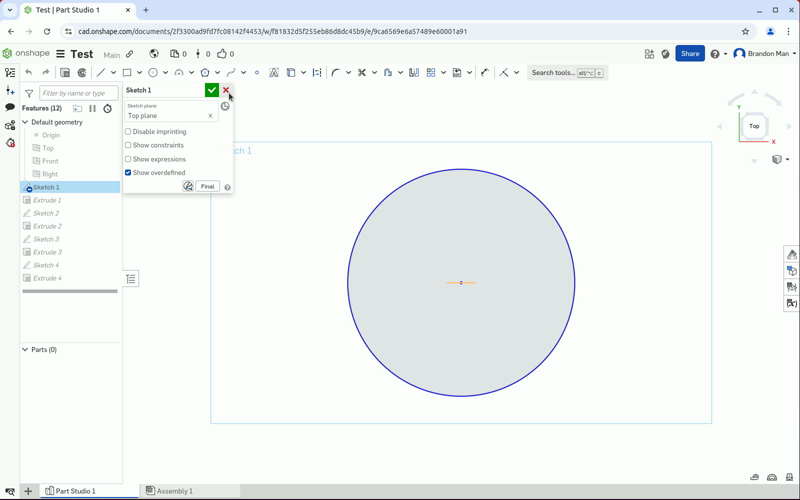
key(shift+s)
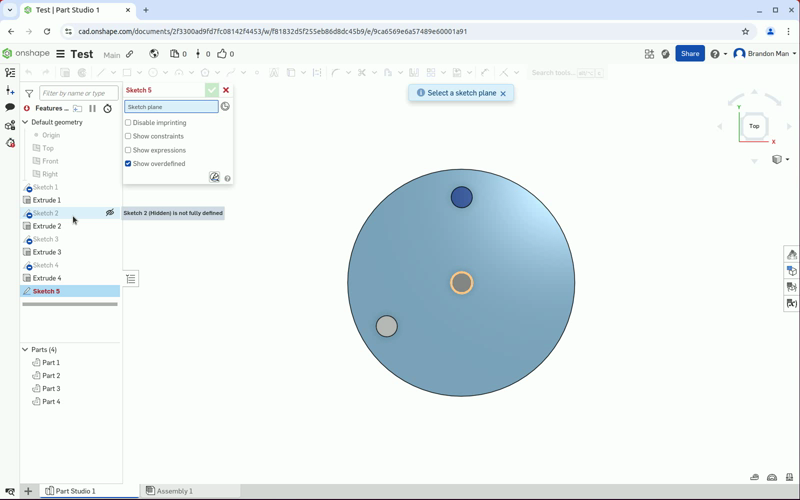
scroll(3)
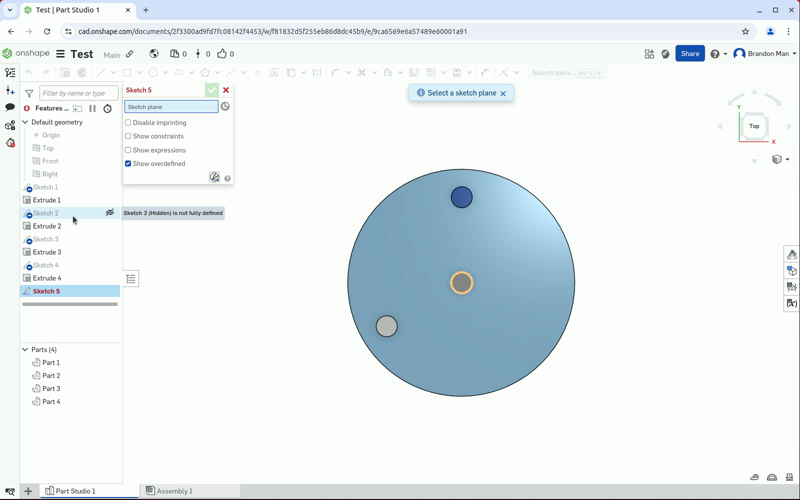
mouse_move(73, 150)
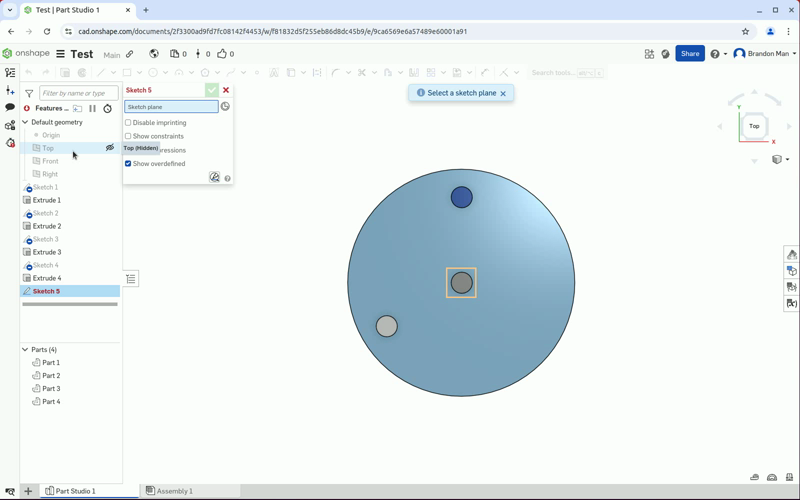
click(73, 150)
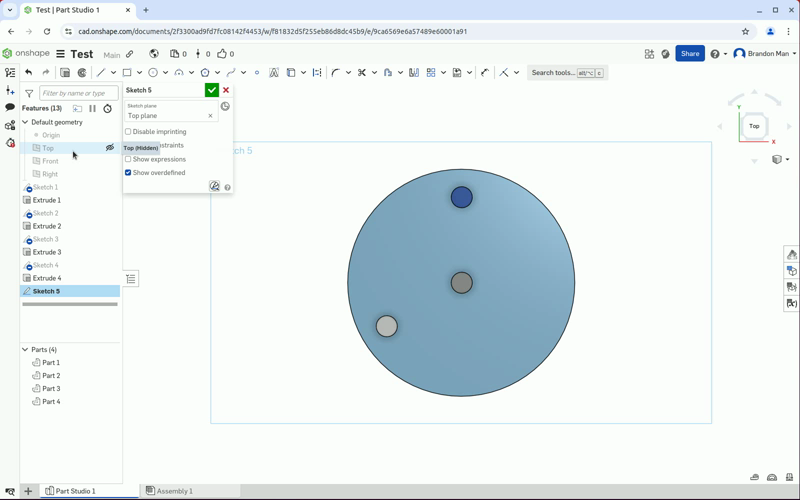
mouse_move(73, 352)
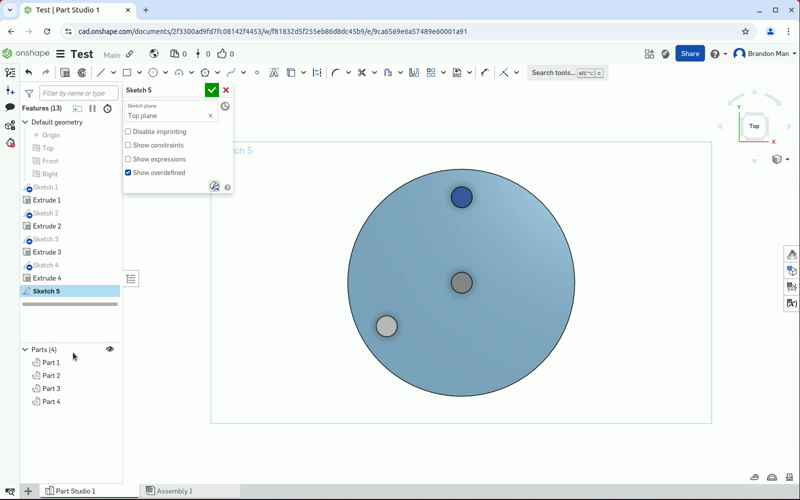
key(y)
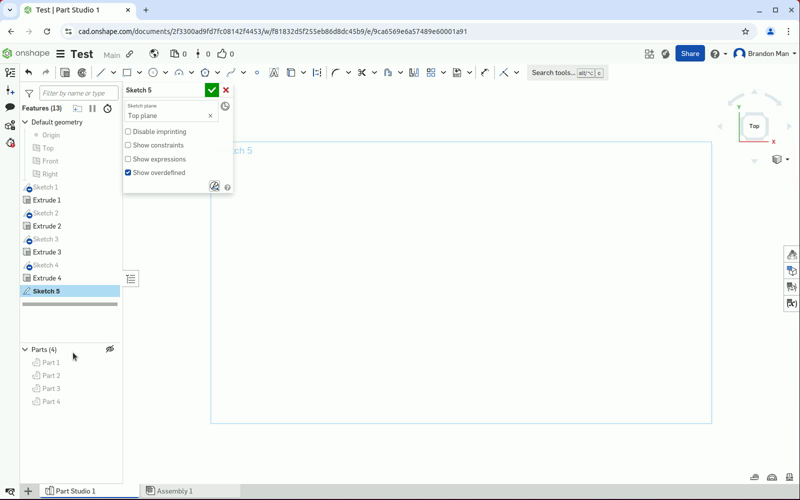
key(c)
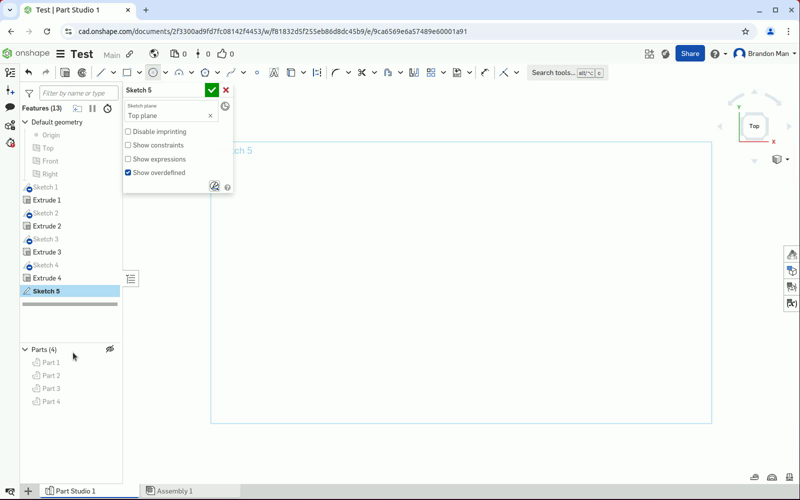
key_down(shift)
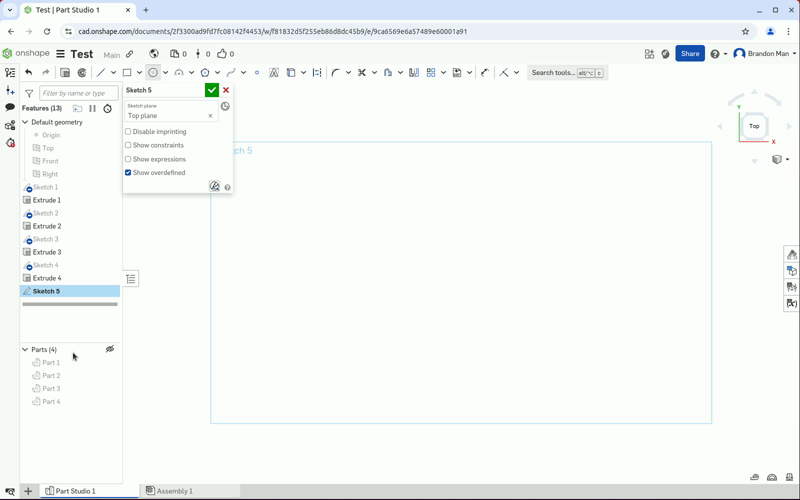
mouse_move(535, 326)
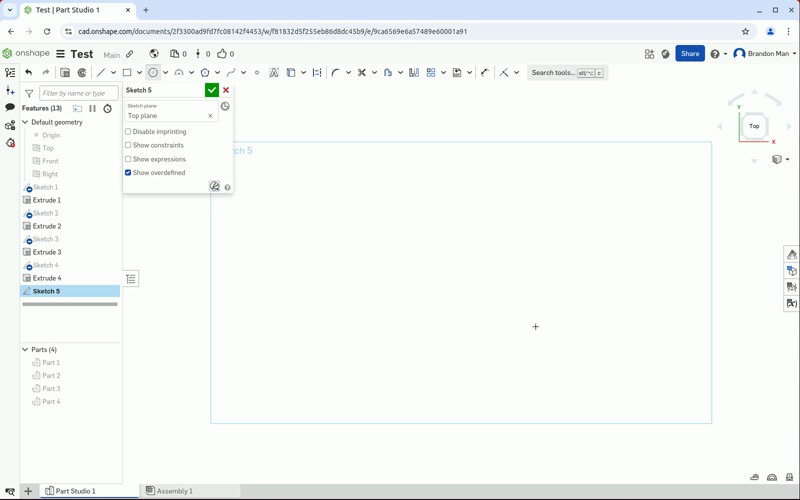
click(535, 326)
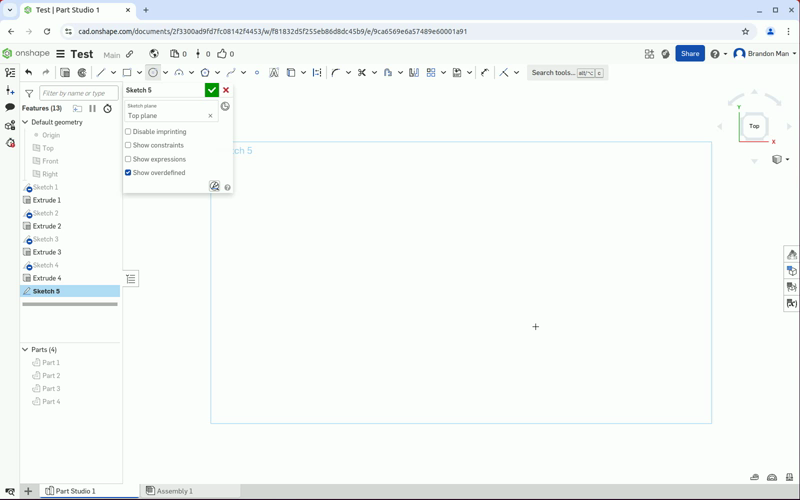
key_up(shift)
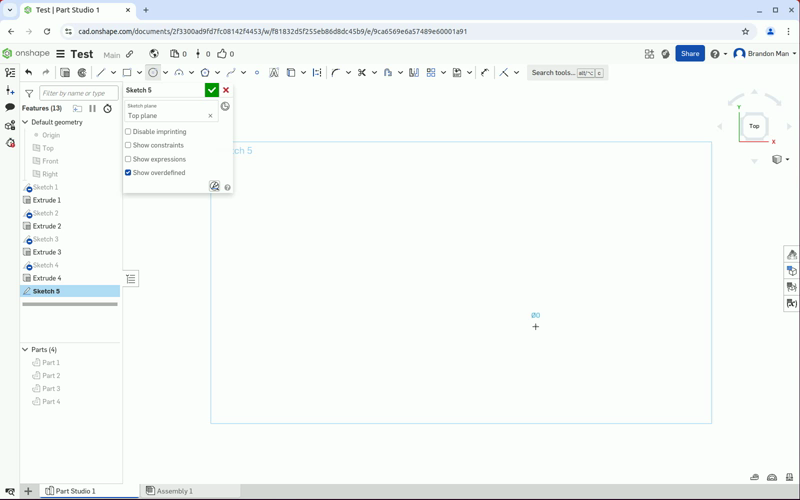
mouse_move(546, 326)
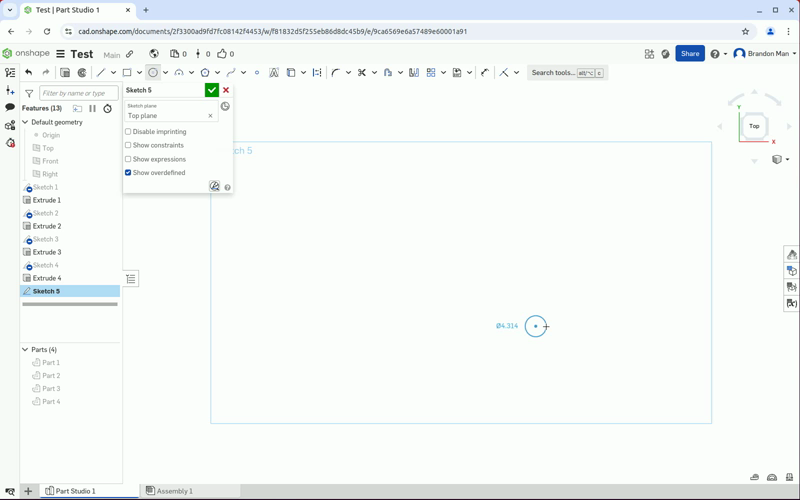
click(546, 326)
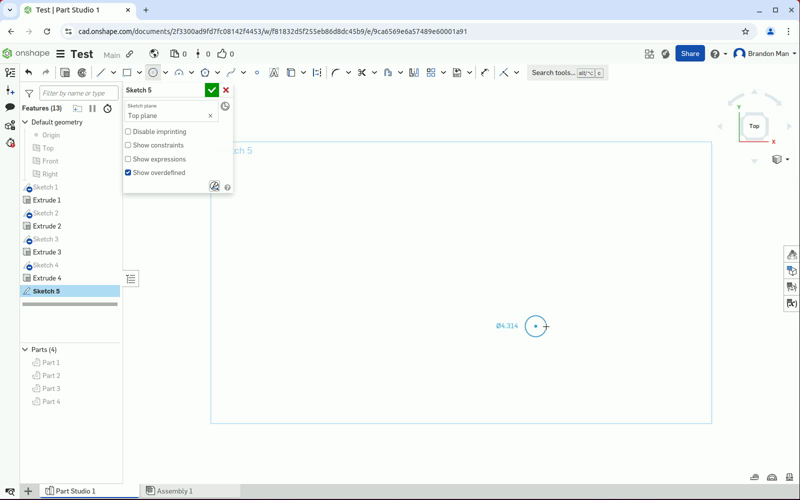
key(esc)
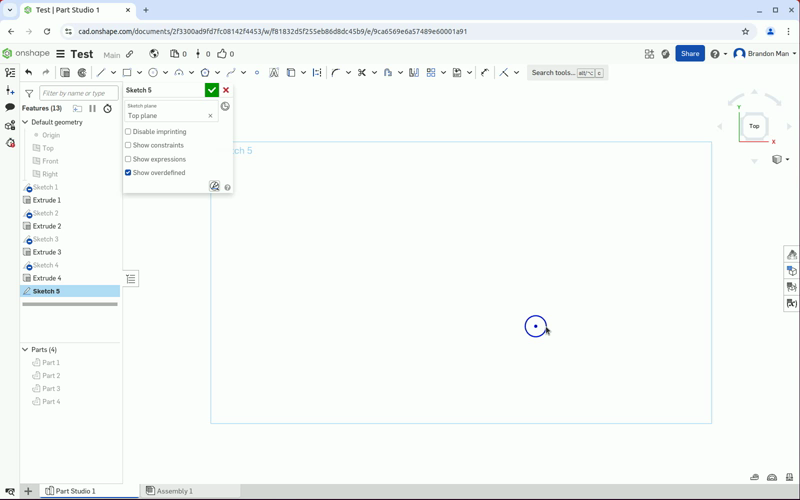
mouse_move(530, 327)
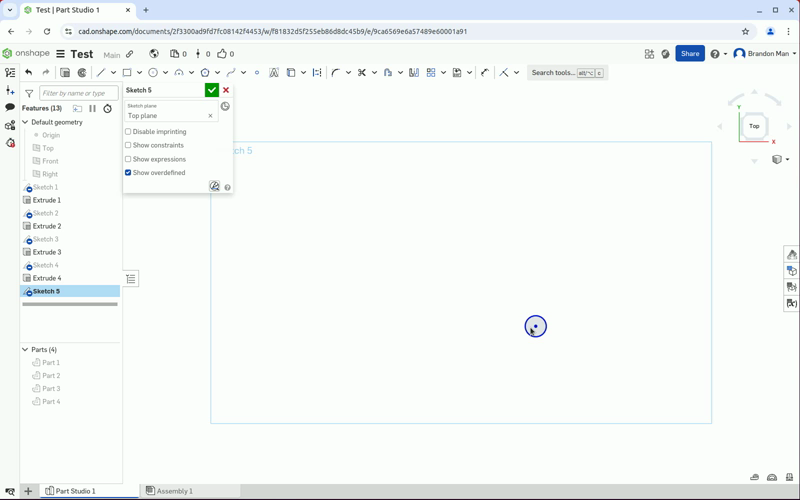
scroll(6)
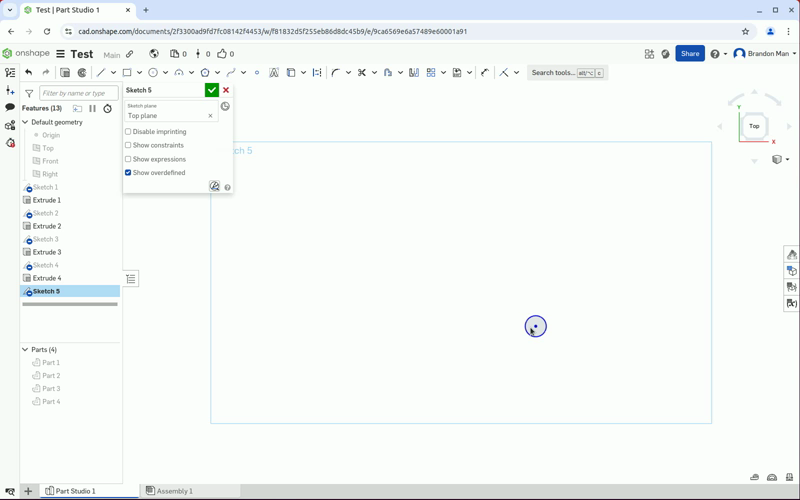
scroll(6)
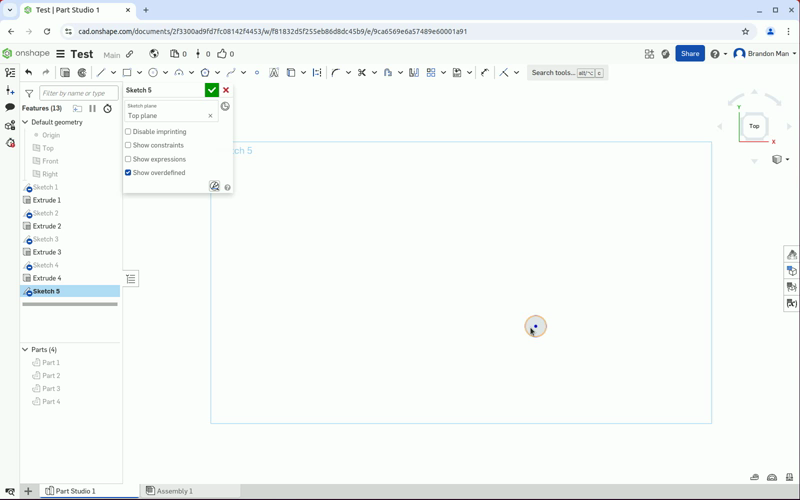
scroll(6)
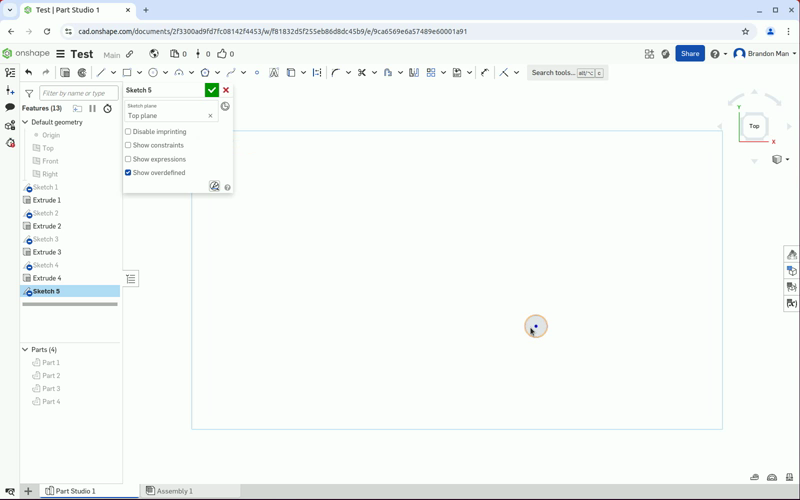
scroll(6)
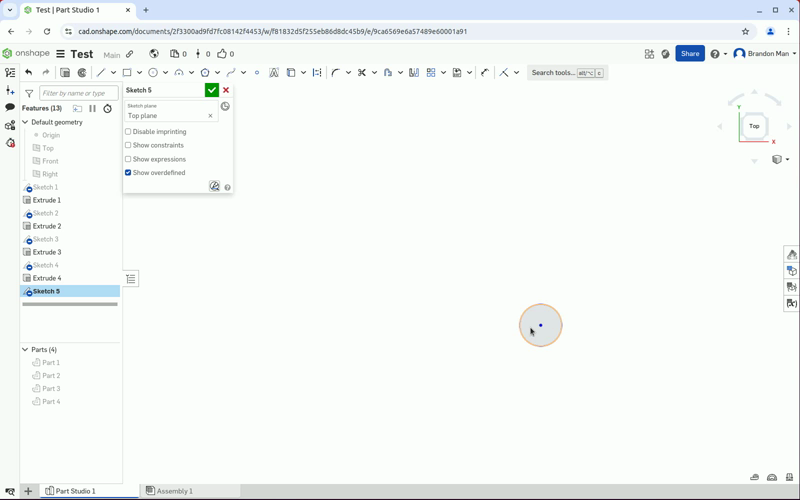
scroll(6)
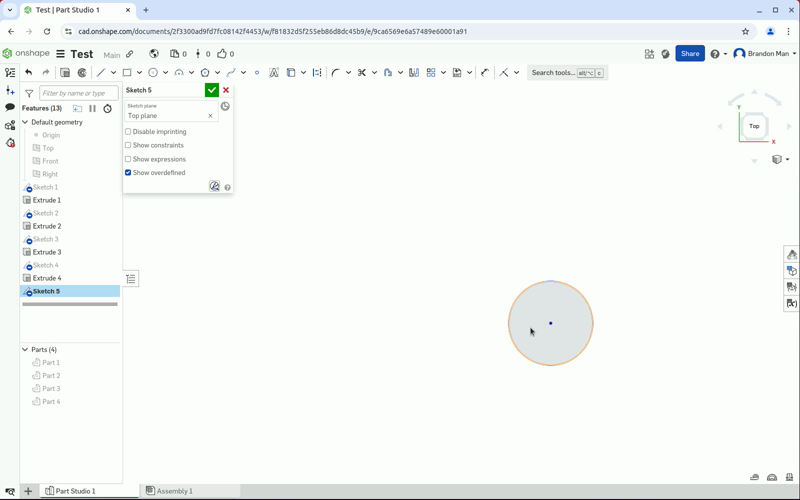
scroll(6)
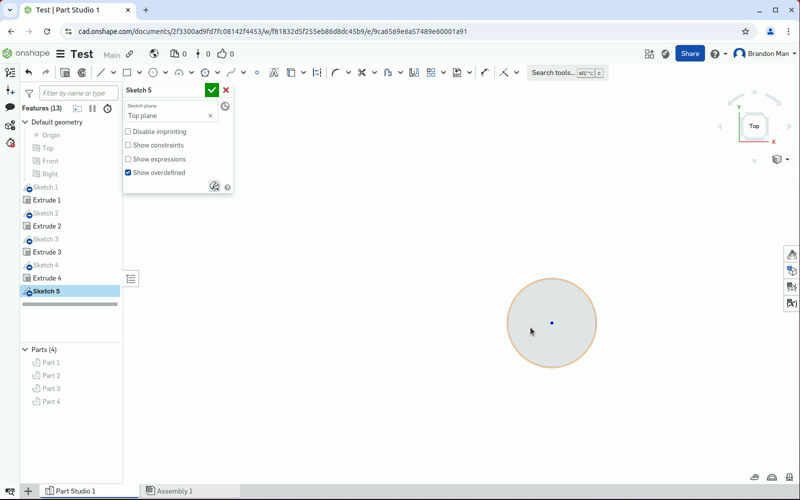
scroll(6)
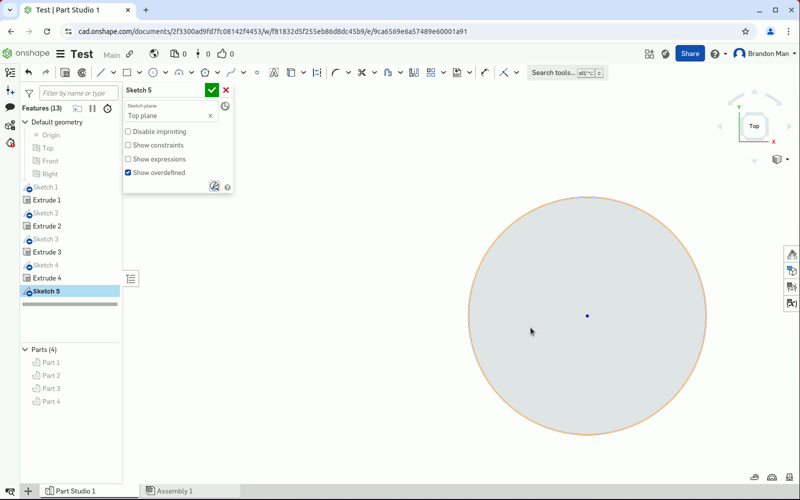
click(530, 327)
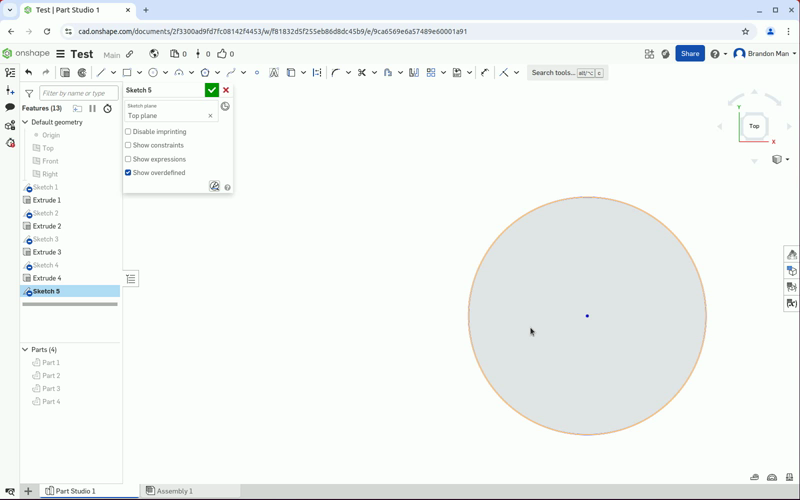
scroll(-6)
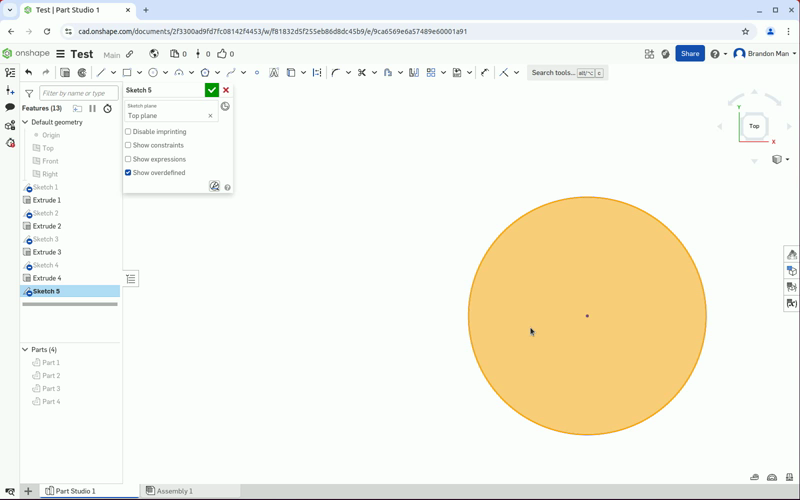
scroll(-6)
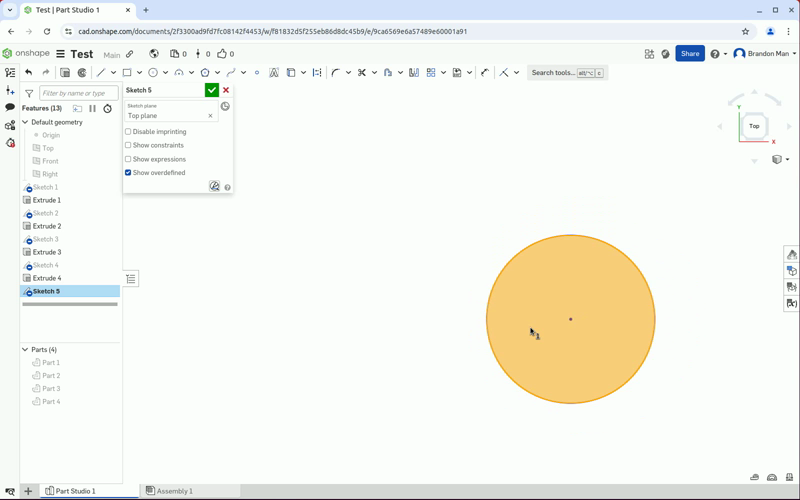
scroll(-6)
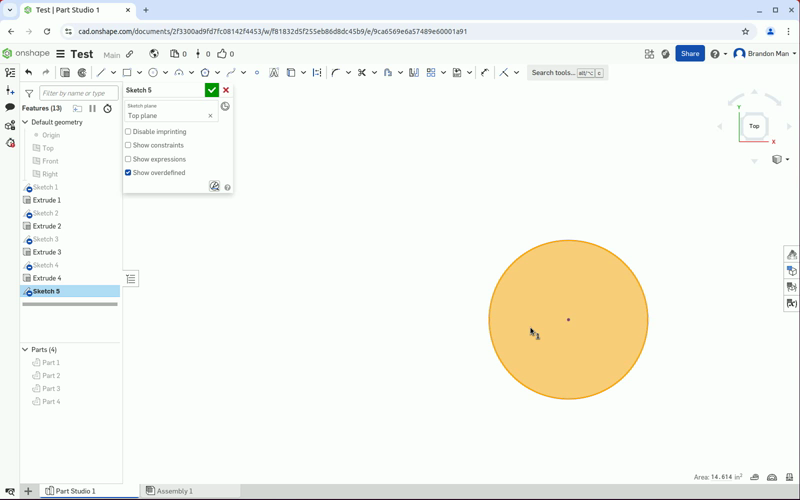
scroll(-6)
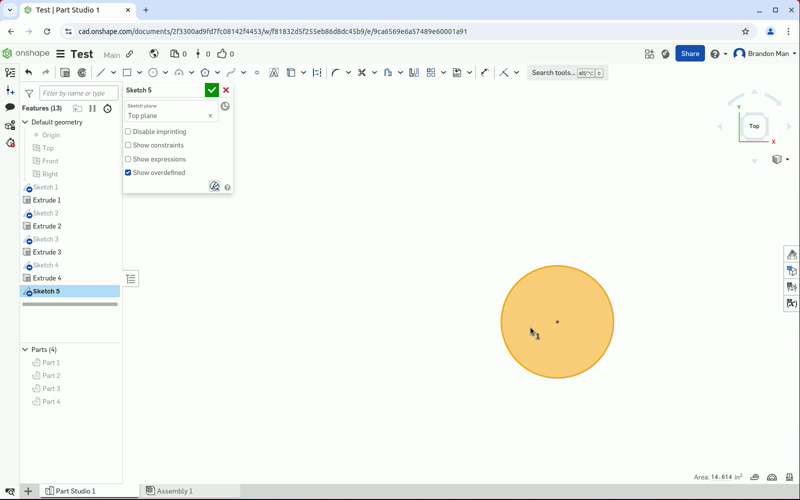
scroll(-6)
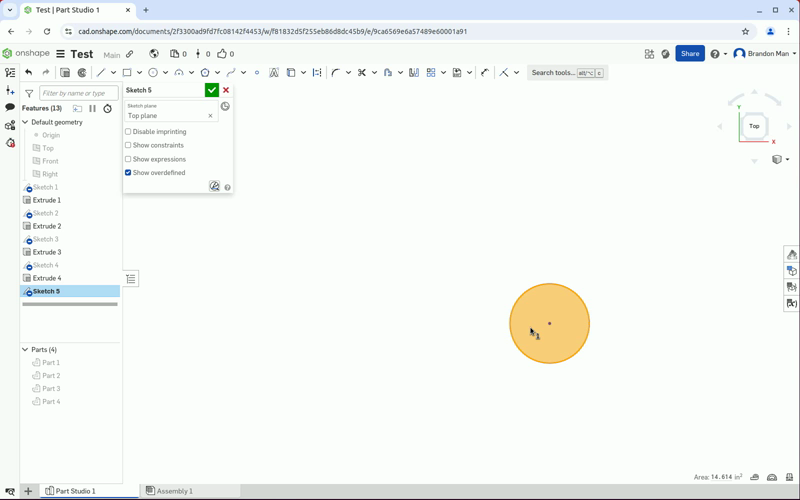
scroll(-6)
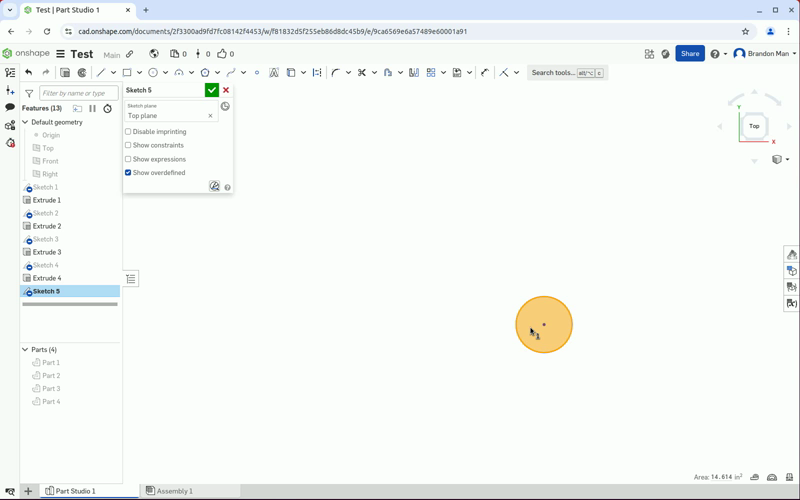
scroll(-6)
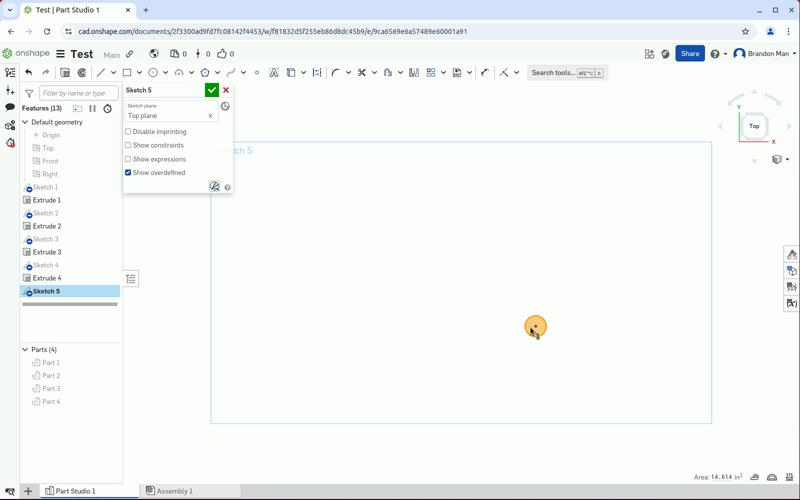
mouse_move(73, 352)
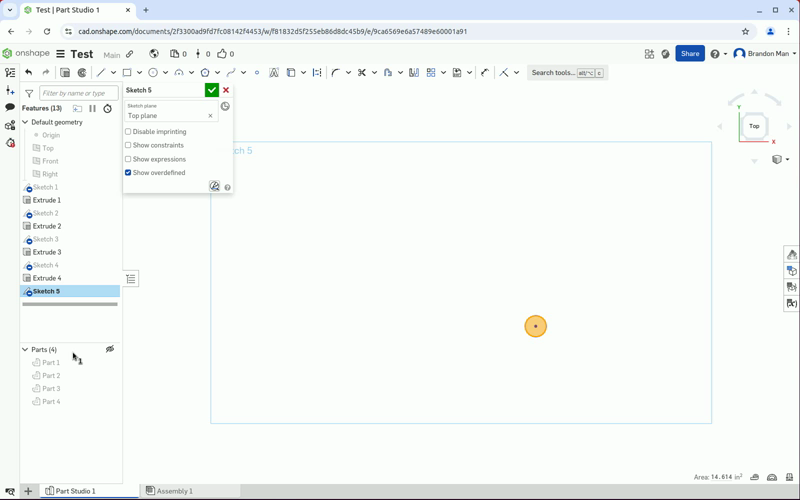
key(shift+y)
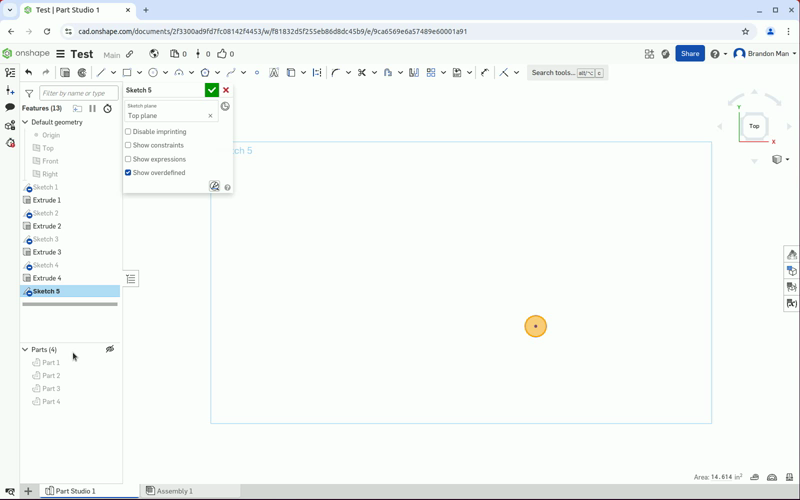
key(shift+e)
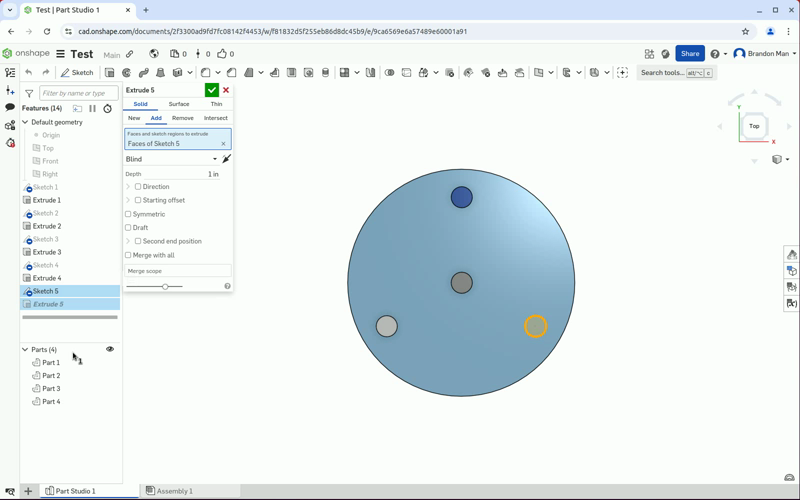
mouse_move(143, 106)
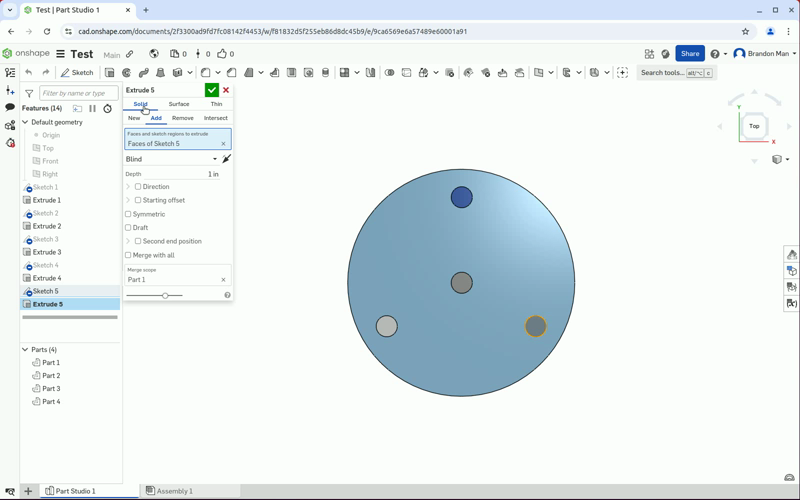
click(143, 106)
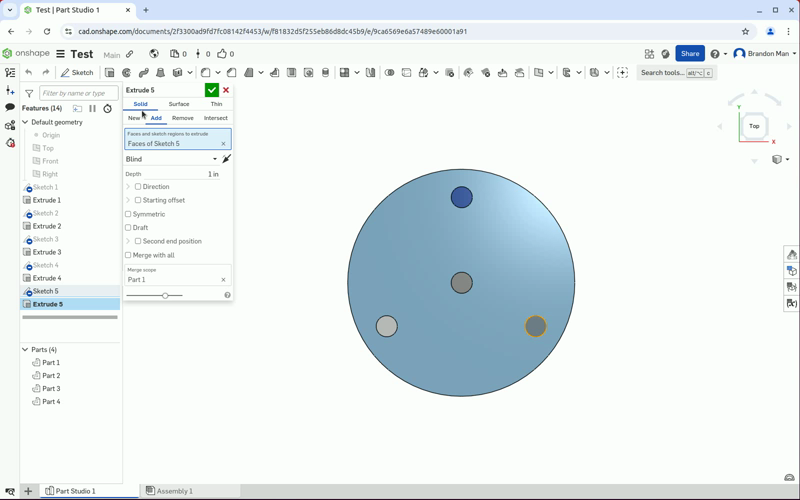
mouse_move(137, 120)
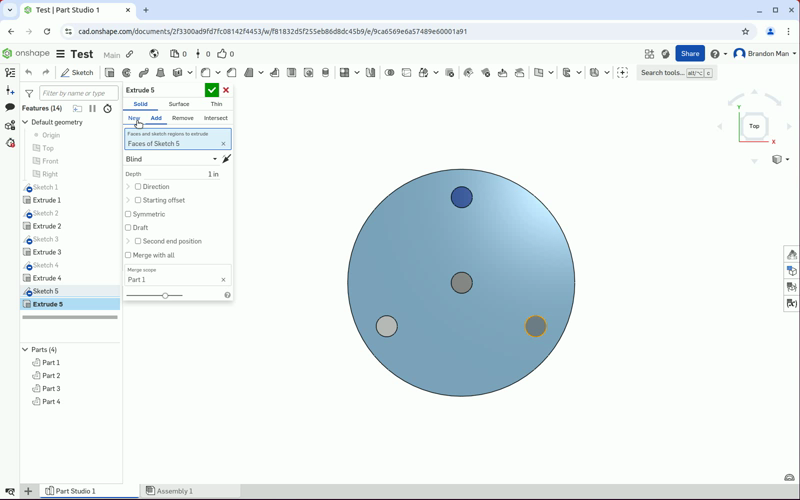
click(137, 120)
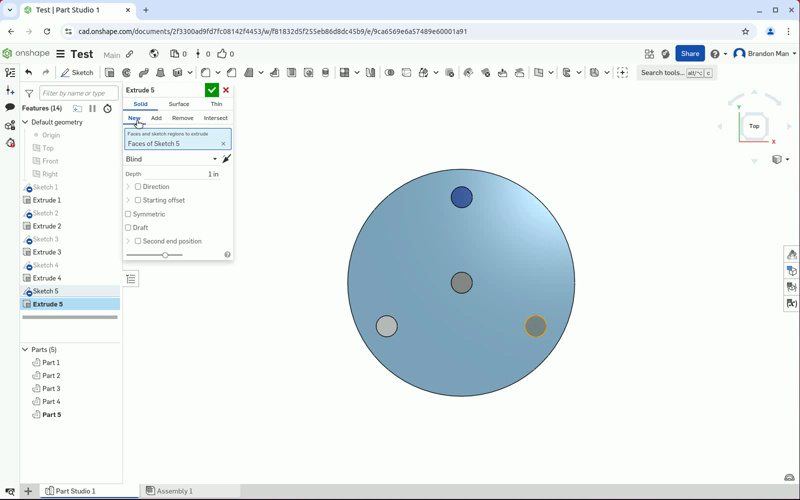
key(tab, 4)
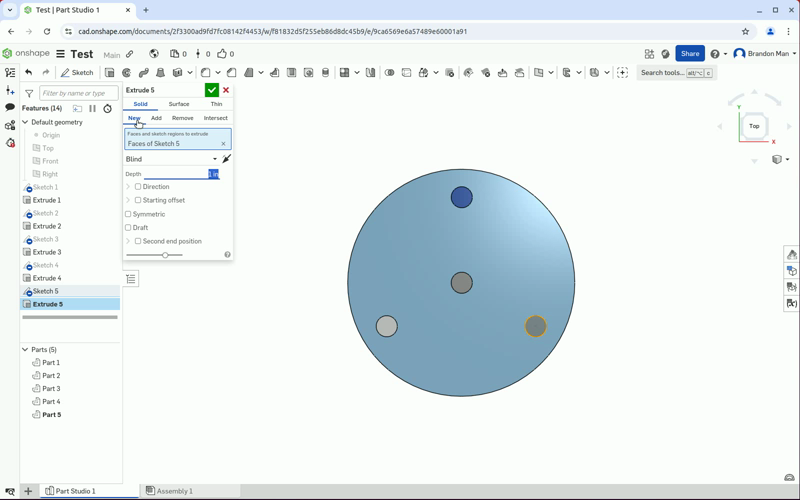
text(2.889)
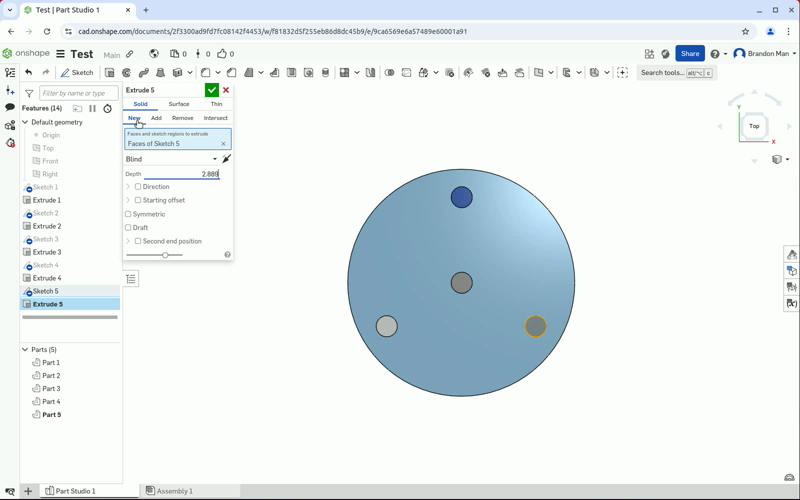
key(enter)
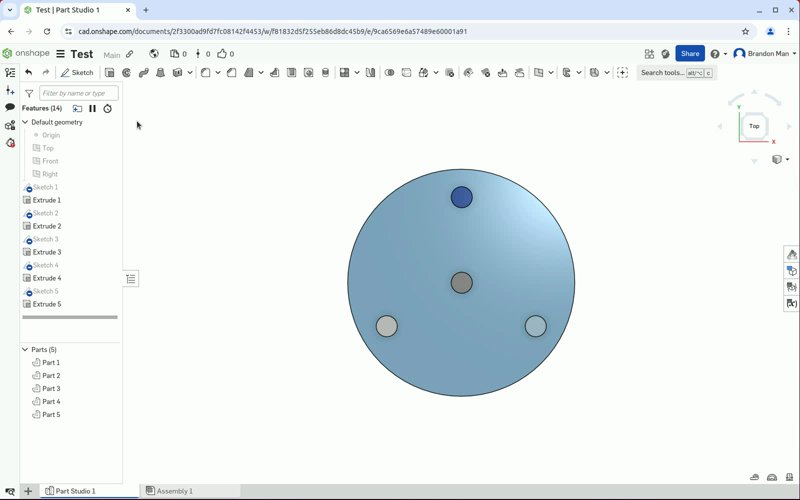
key(shift+h)
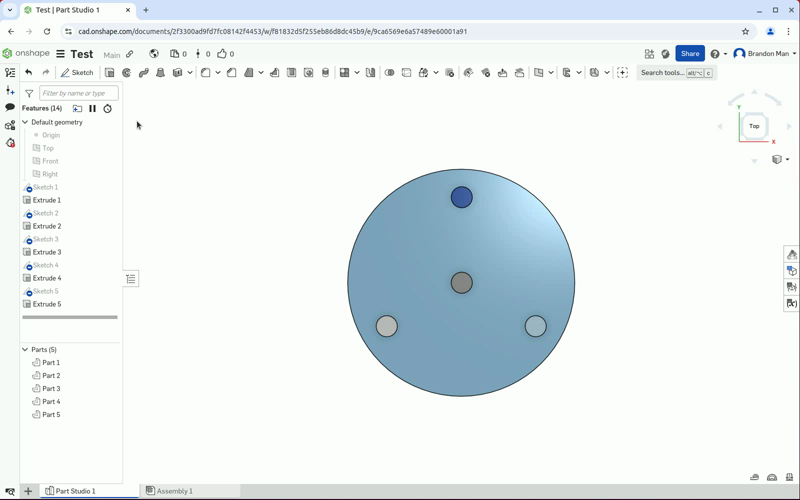
key(shift+h)
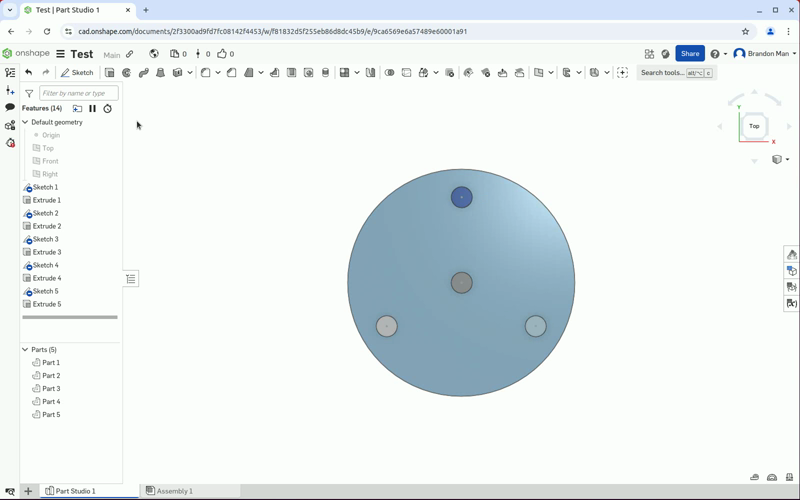
key(shift+7)
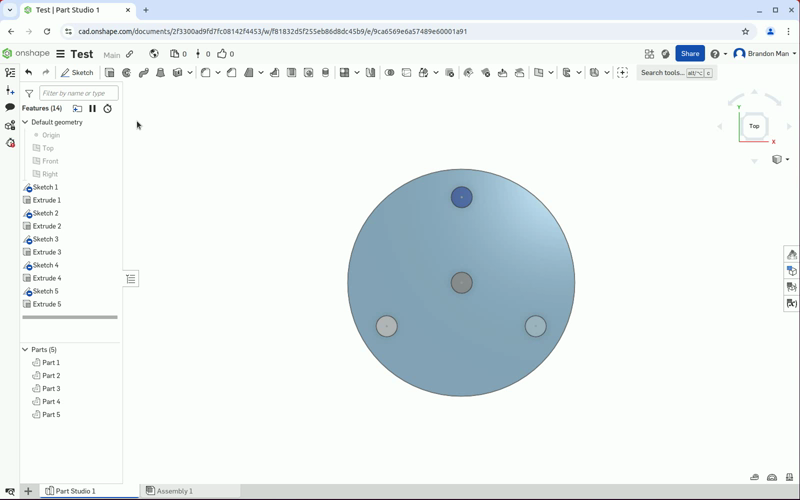
key(up, 3)
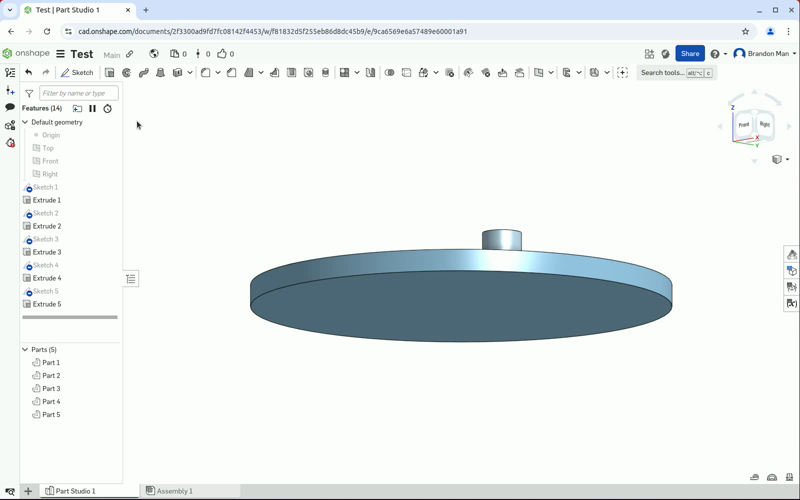
key(left, 3)
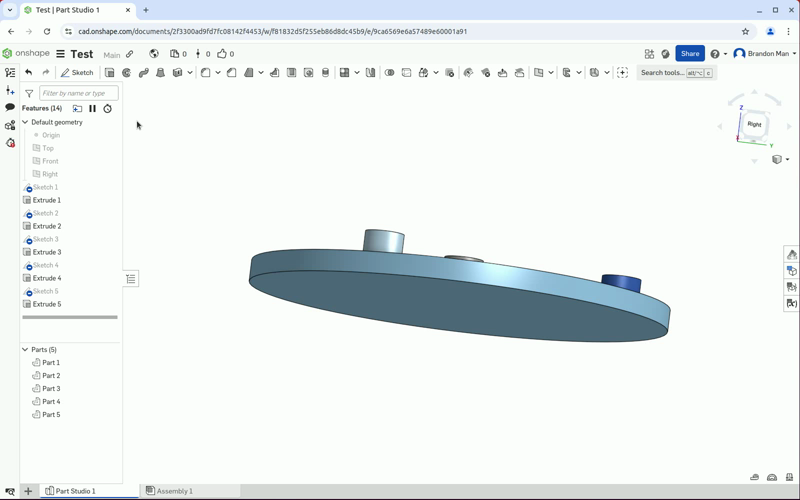
key(right, 3)
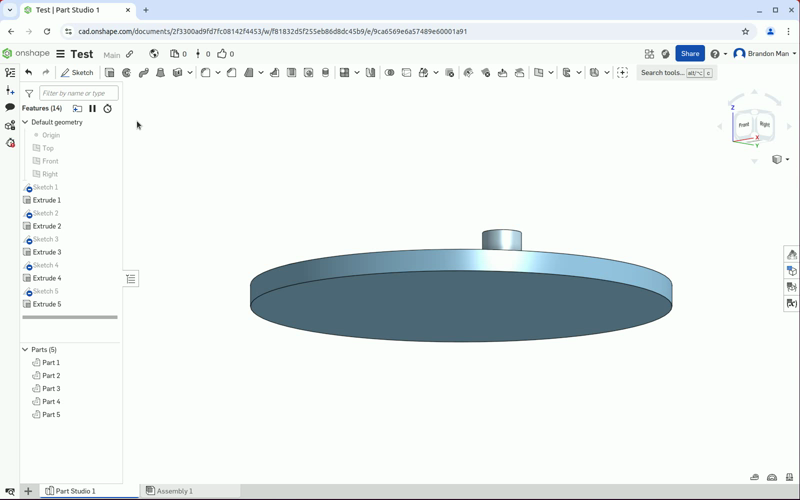
key(down, 3)
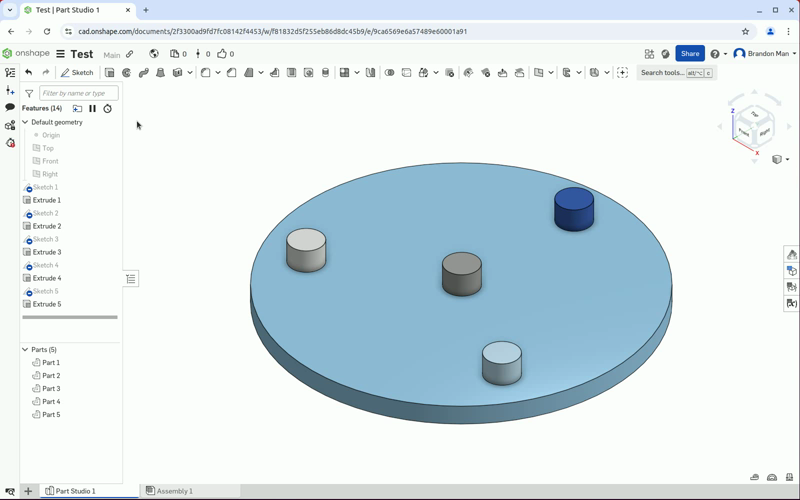
mouse_move(73, 189)
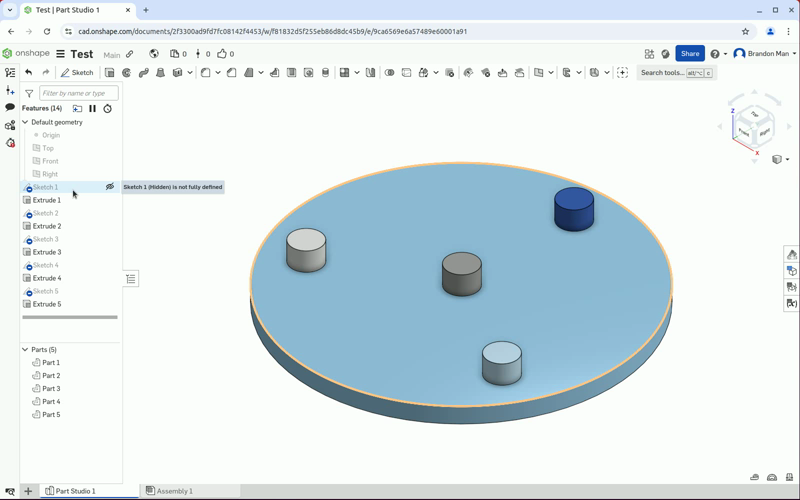
click(73, 189)